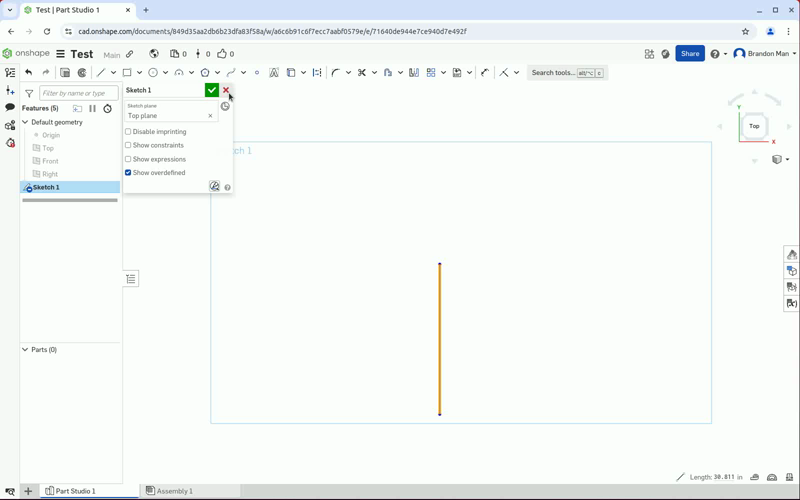
key(shift+h)
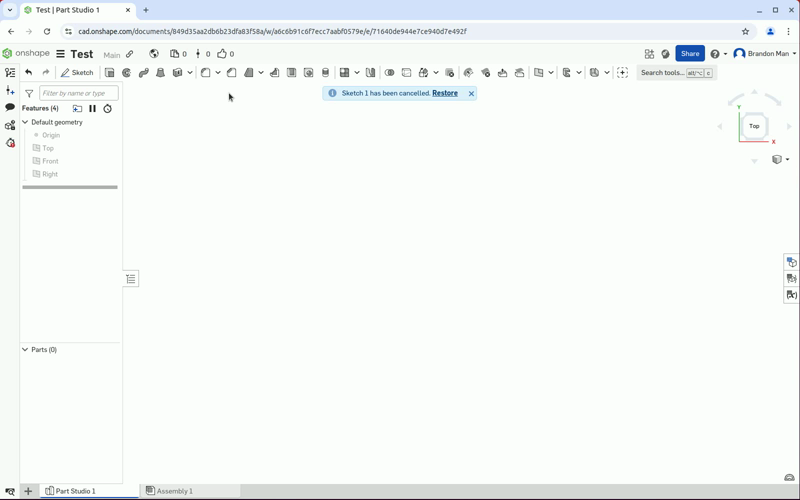
mouse_move(73, 352)
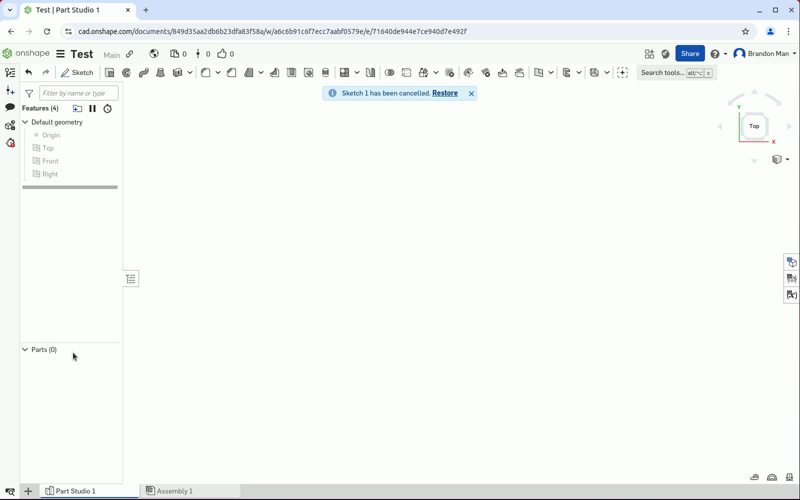
key(y)
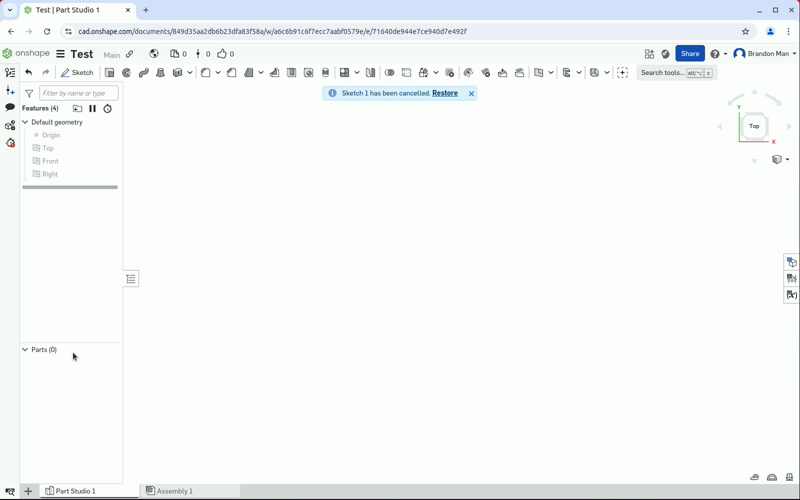
key(shift+p)
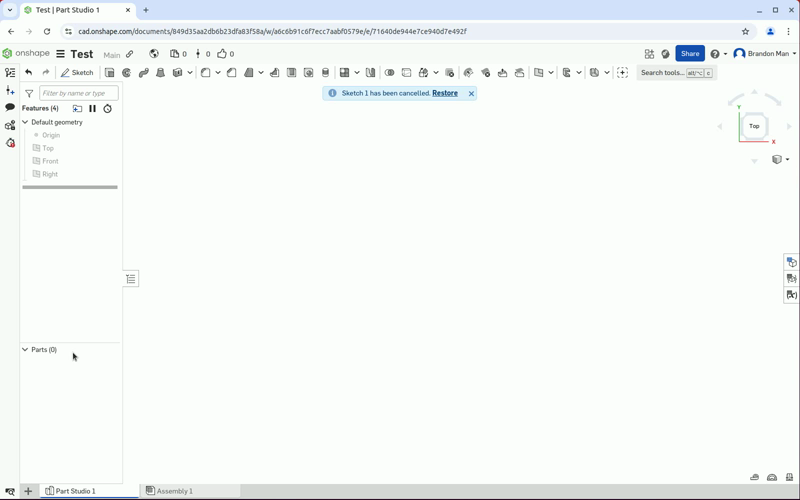
key(space)
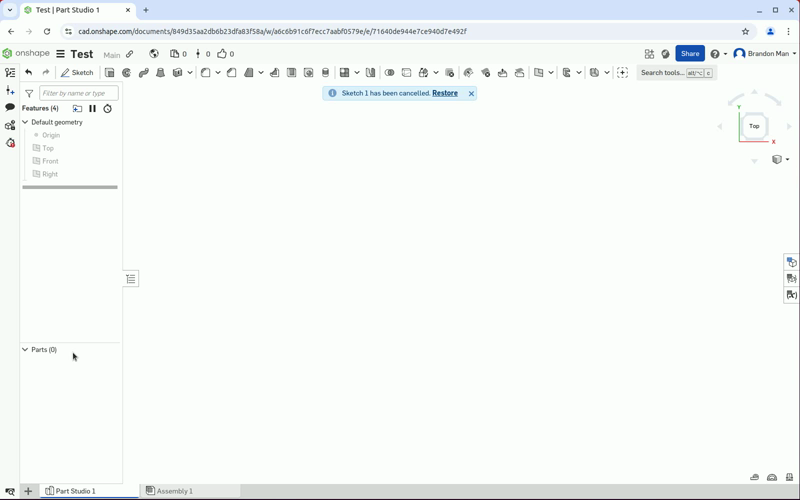
key_down(shift)
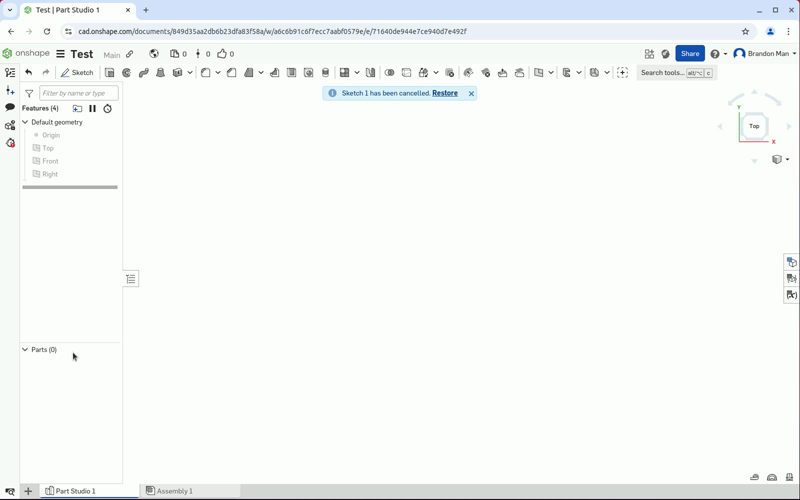
key(up)
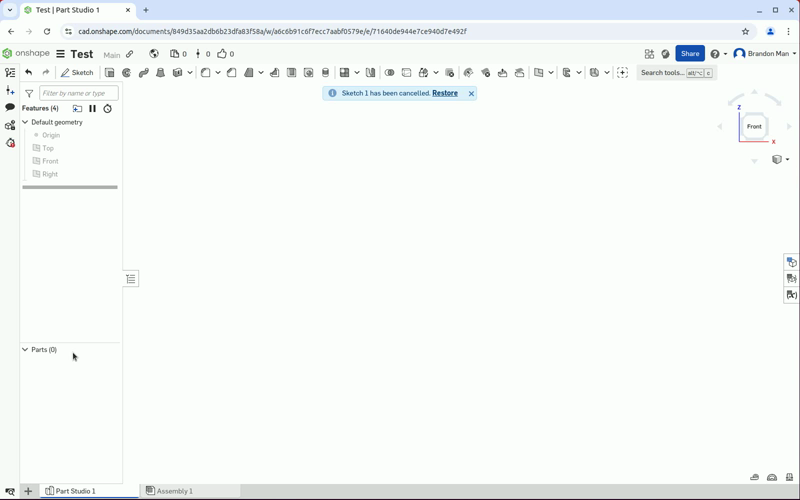
key_up(shift)
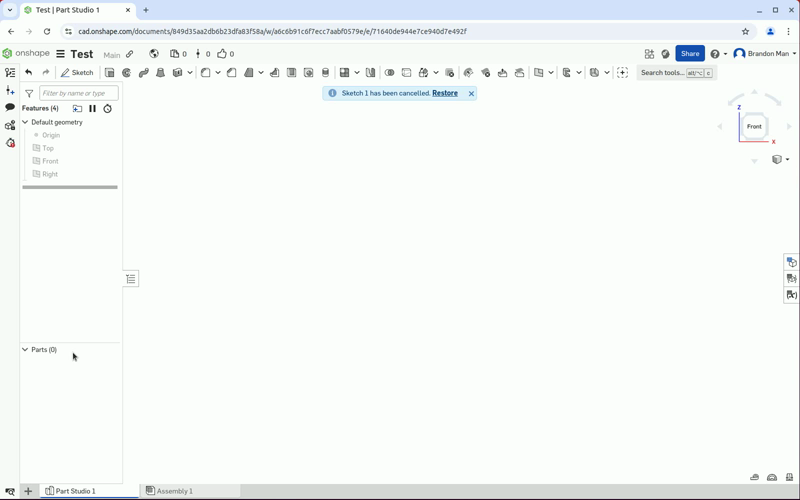
key(space)
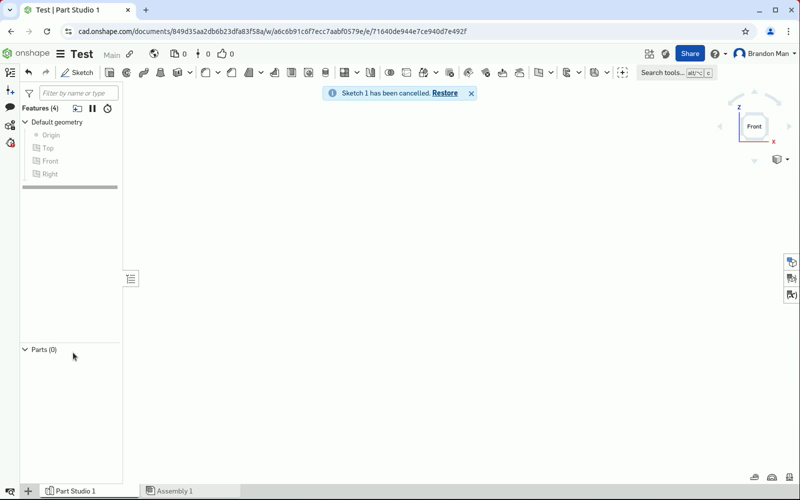
key_down(shift)
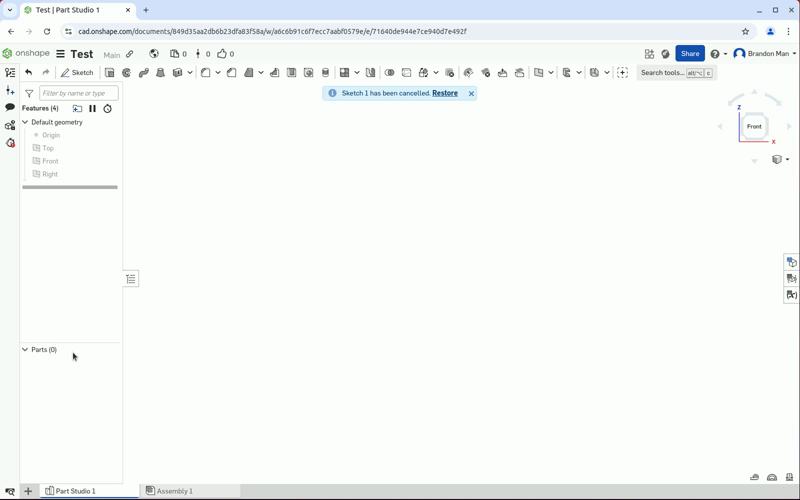
key(left)
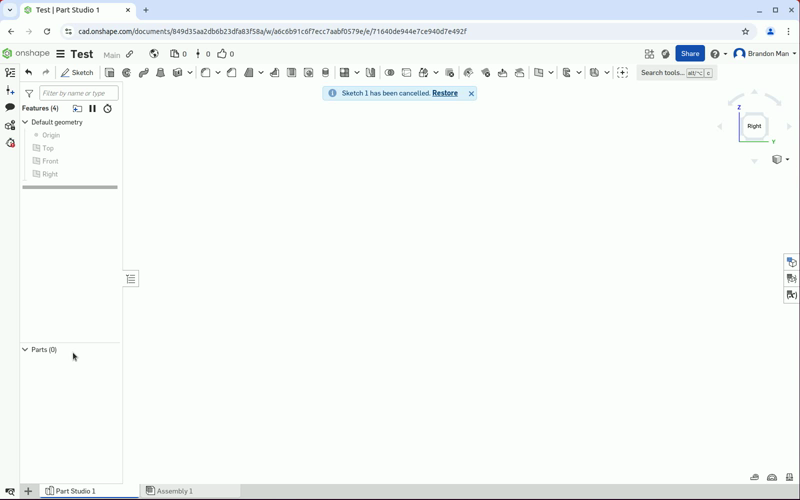
key_up(shift)
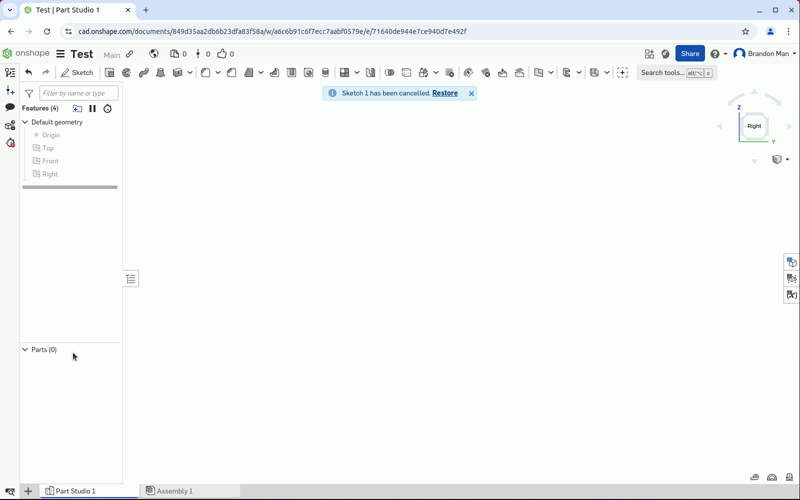
mouse_move(73, 352)
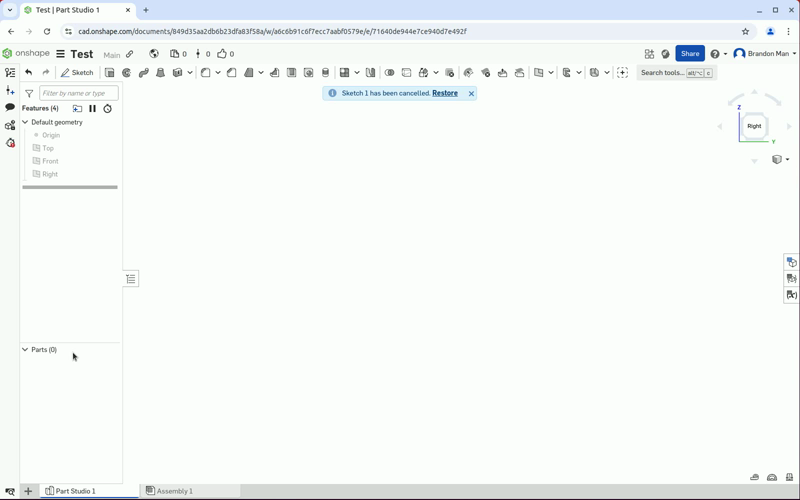
key(shift+y)
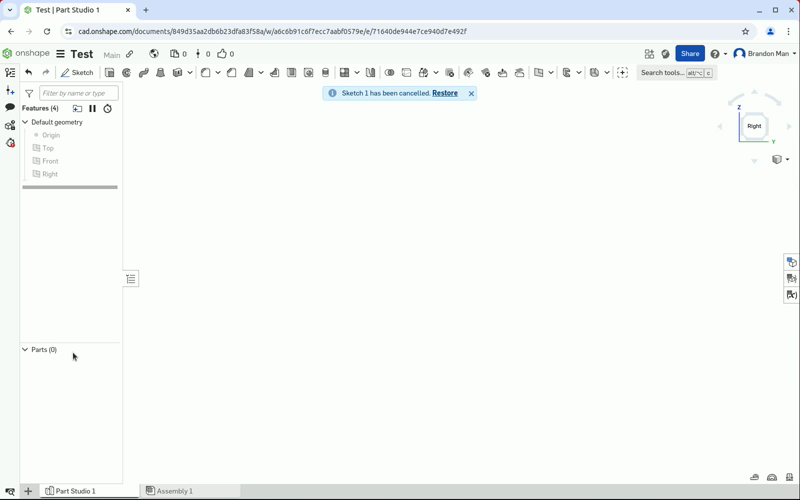
key(shift+s)
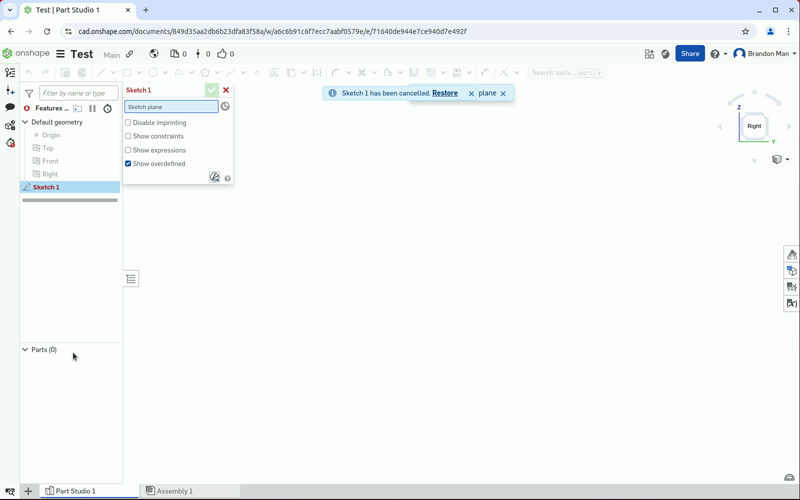
mouse_move(73, 176)
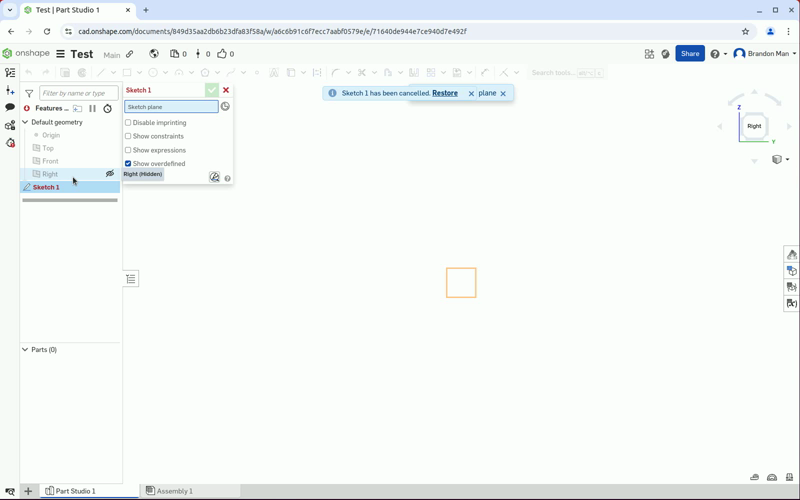
click(73, 176)
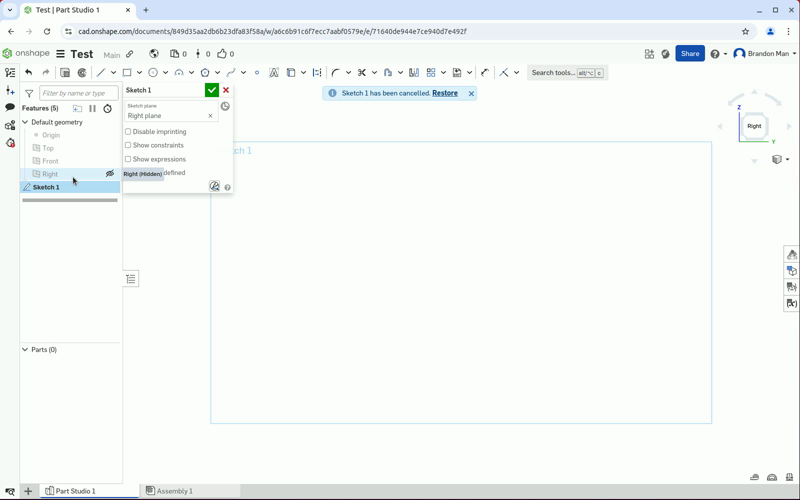
mouse_move(73, 352)
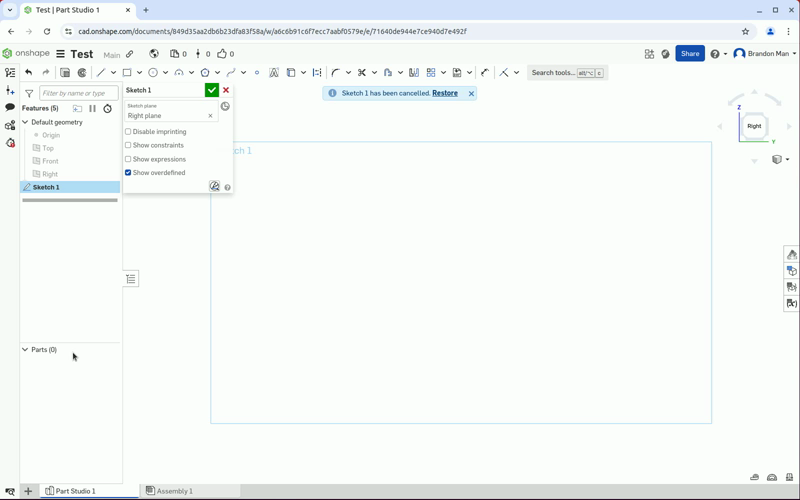
key(y)
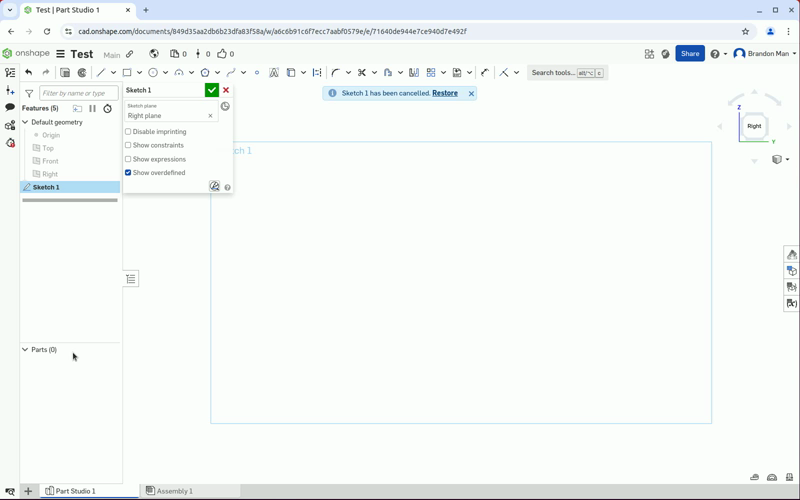
key(l)
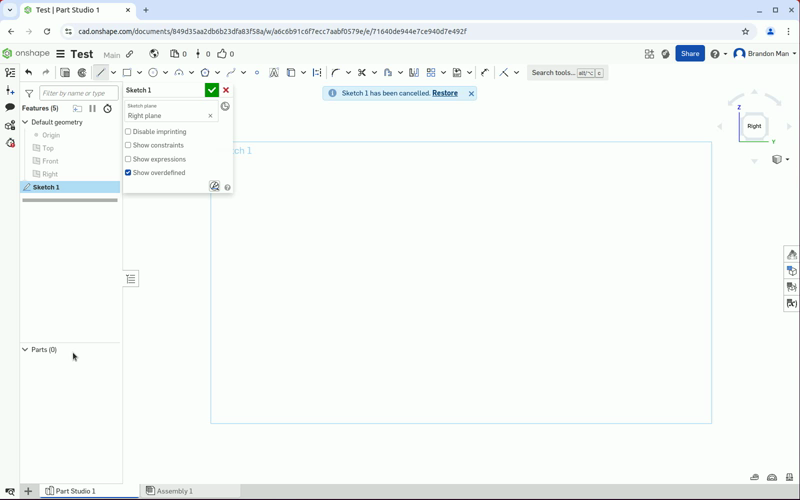
key_down(shift)
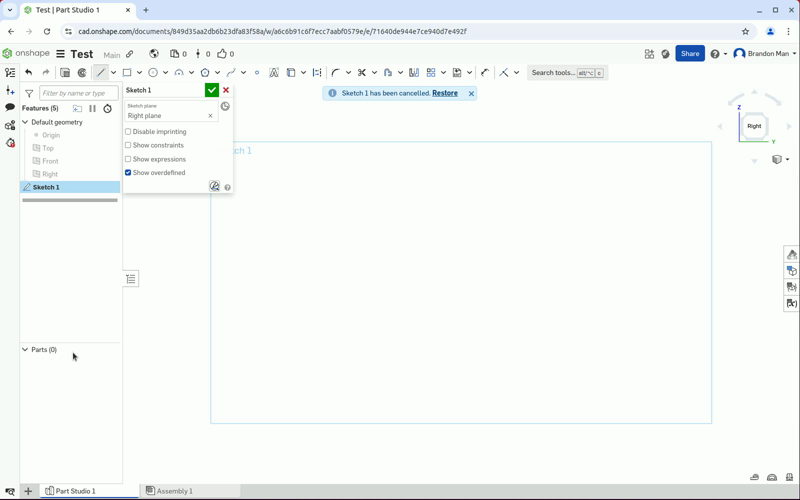
mouse_move(352, 291)
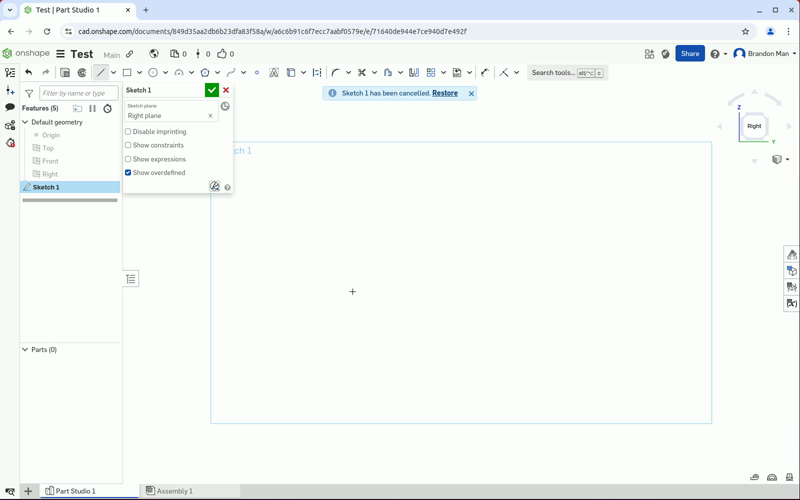
click(352, 291)
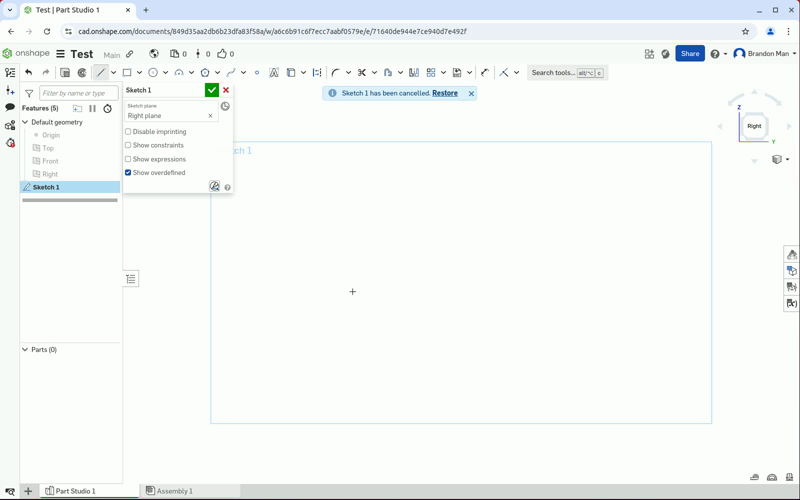
key_up(shift)
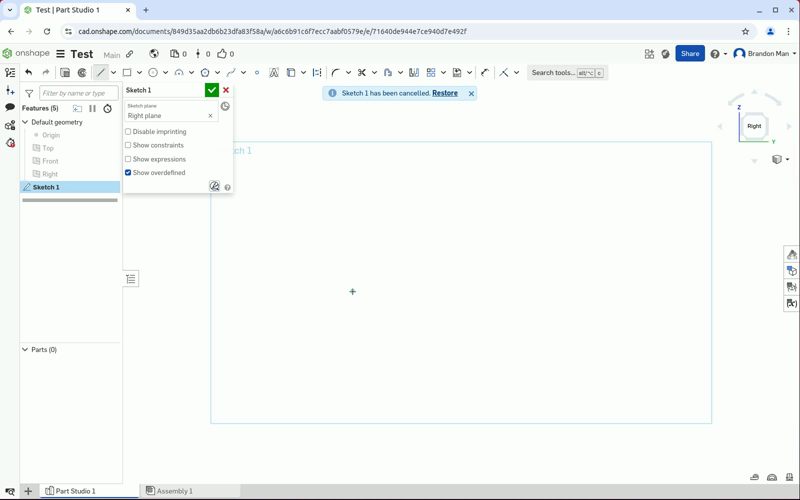
key_down(shift)
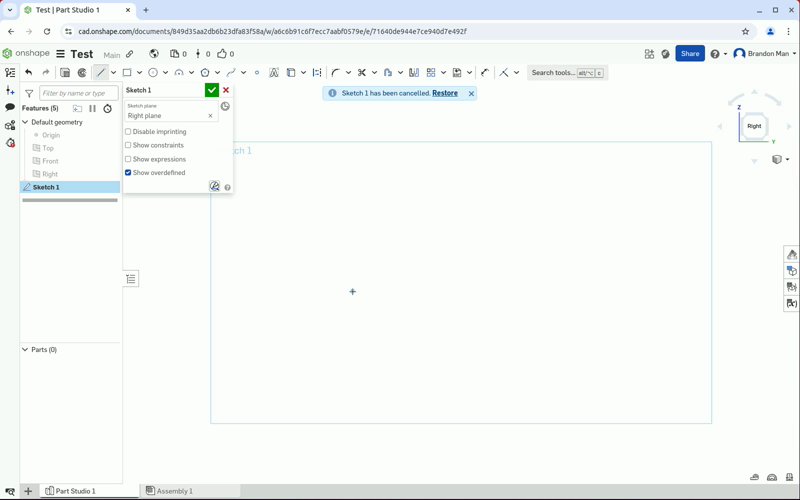
mouse_move(382, 291)
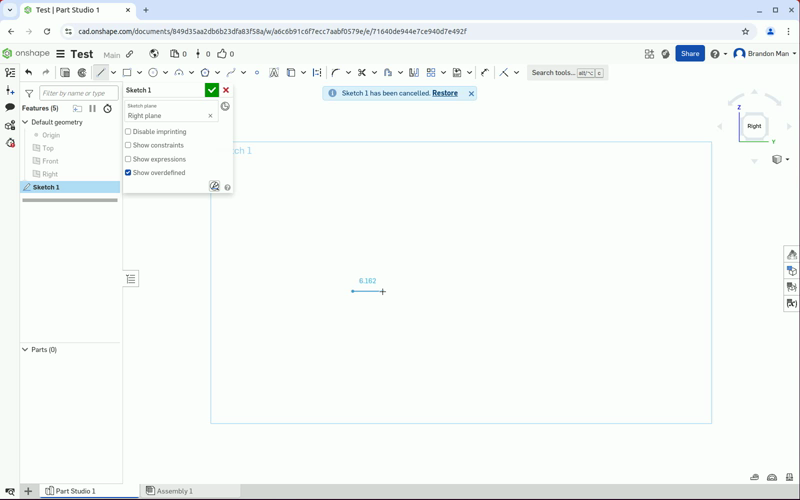
mouse_move(380, 291)
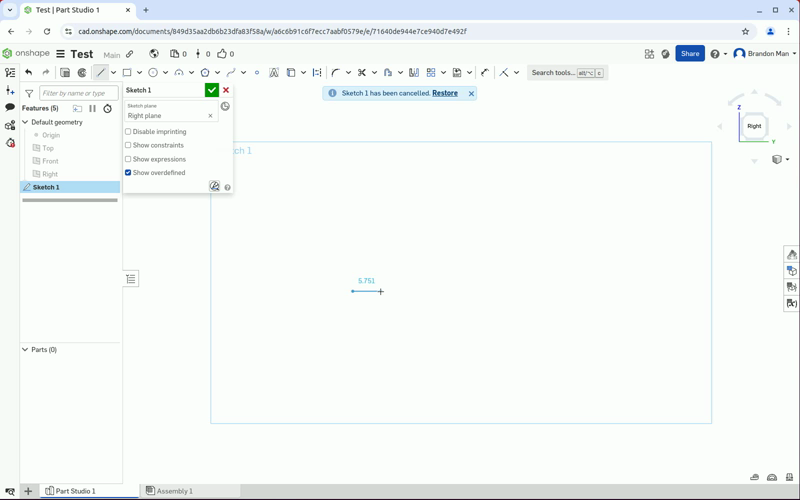
click(380, 291)
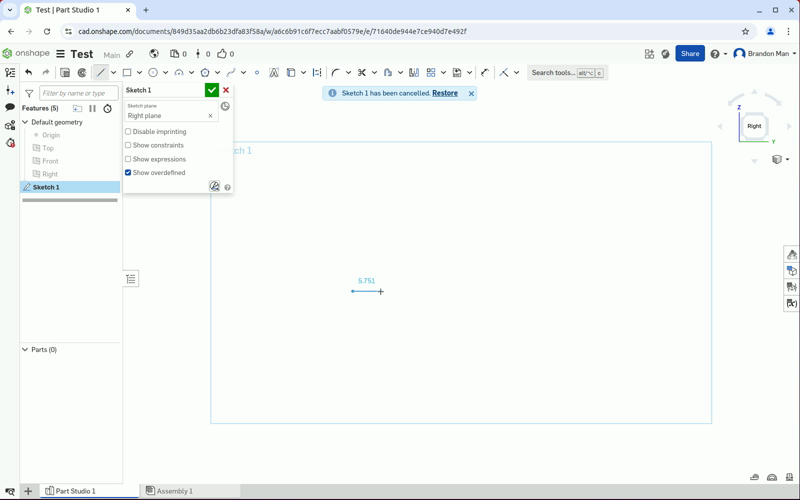
key_up(shift)
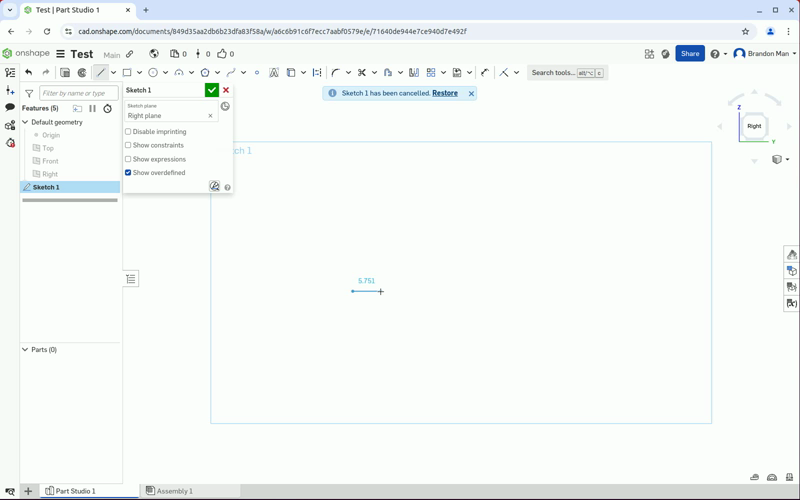
key_down(shift)
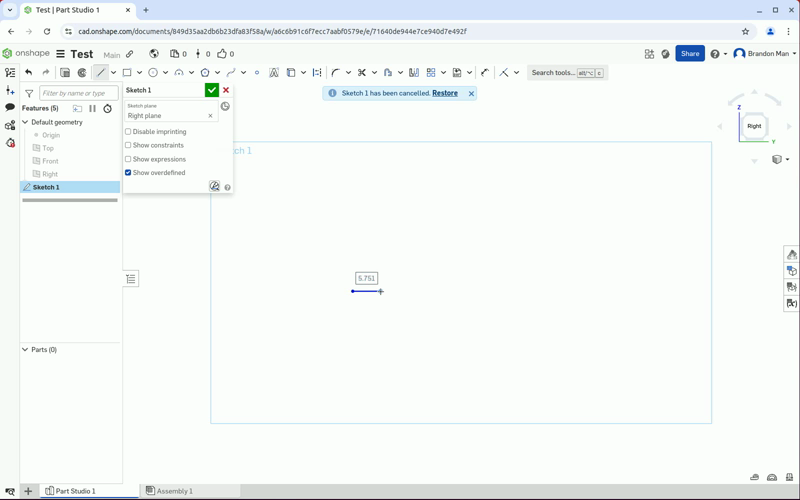
mouse_move(410, 291)
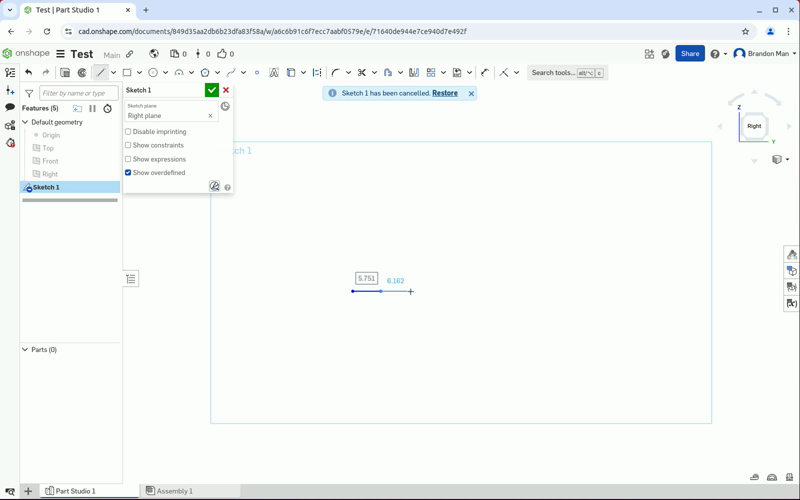
mouse_move(380, 293)
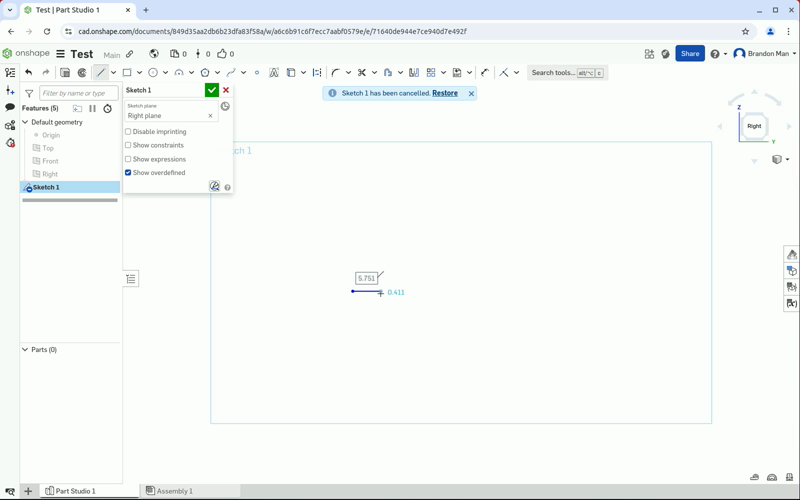
scroll(6)
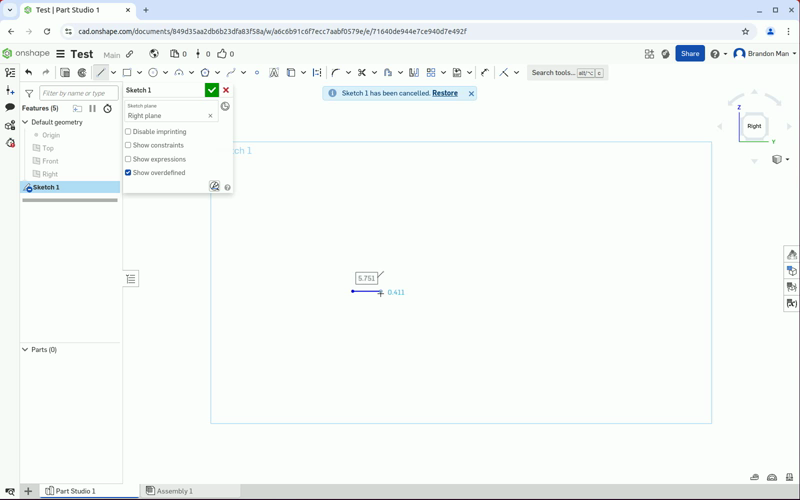
scroll(6)
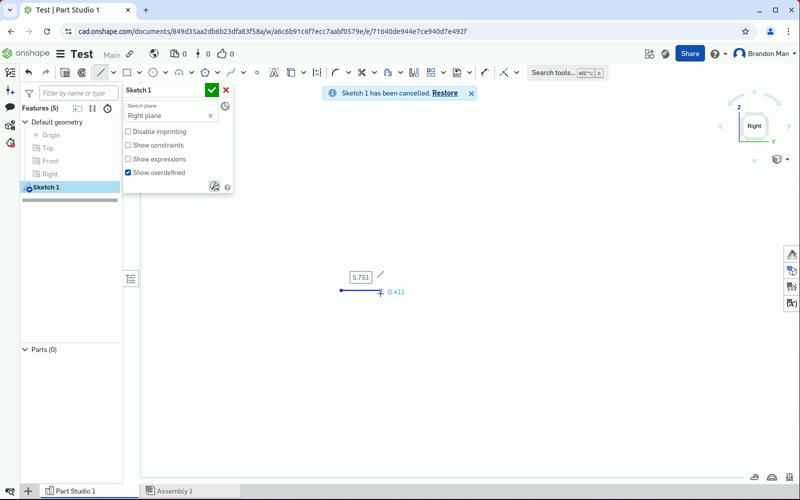
scroll(6)
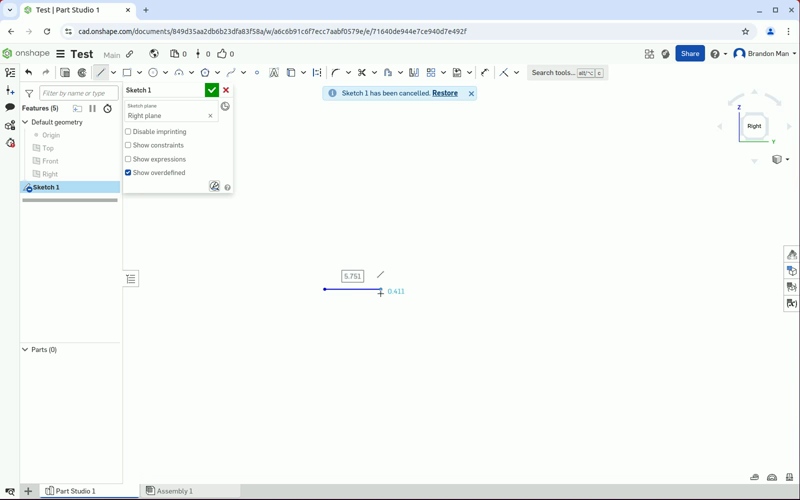
scroll(6)
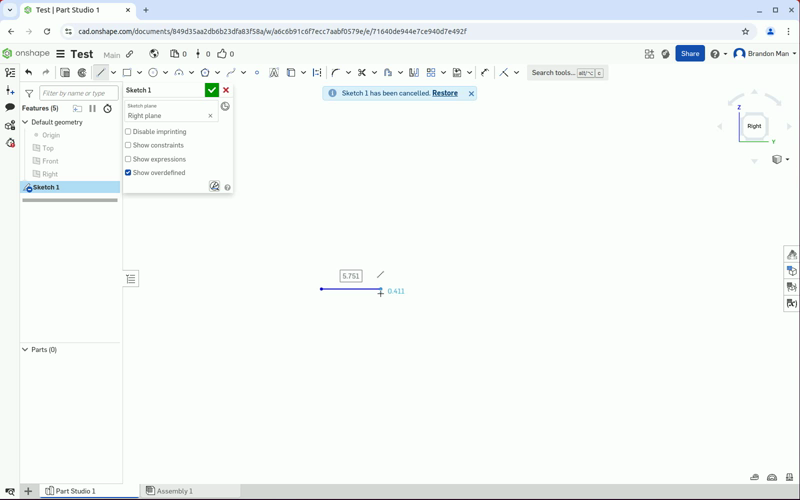
scroll(6)
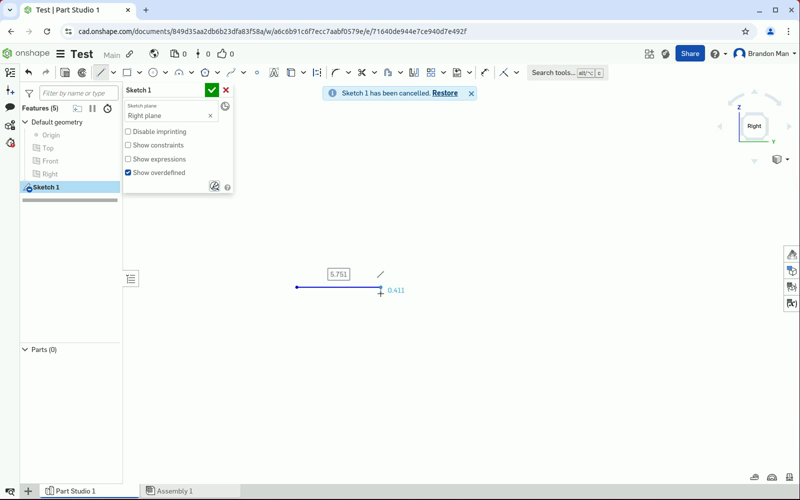
scroll(6)
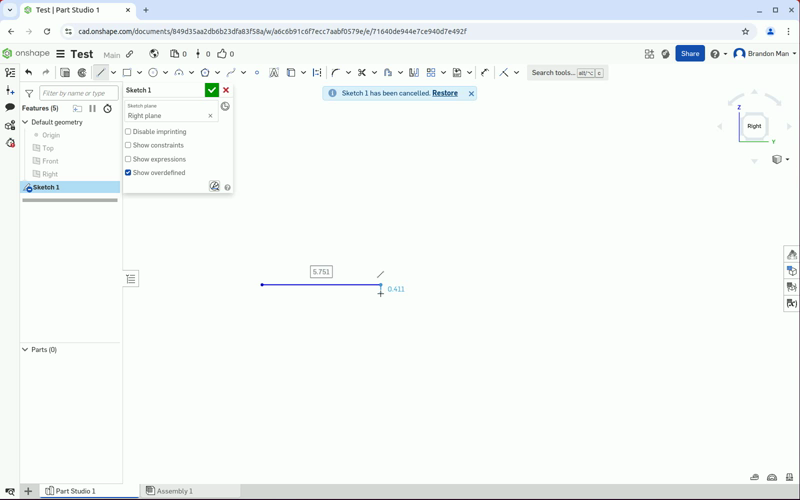
scroll(6)
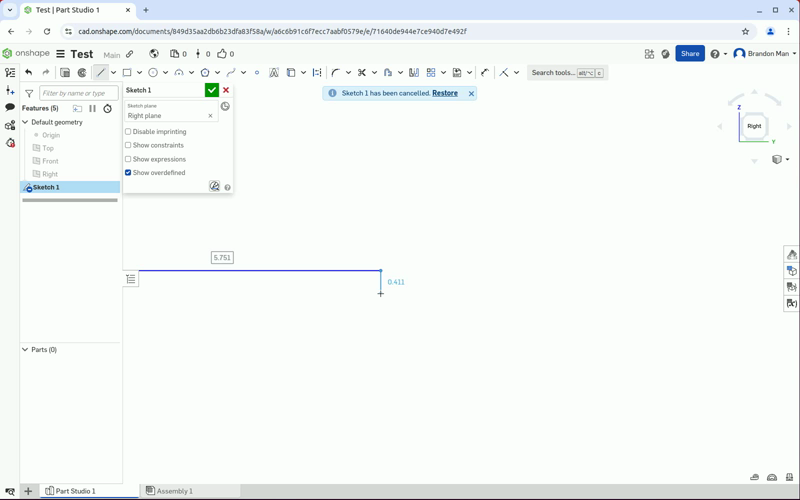
click(380, 293)
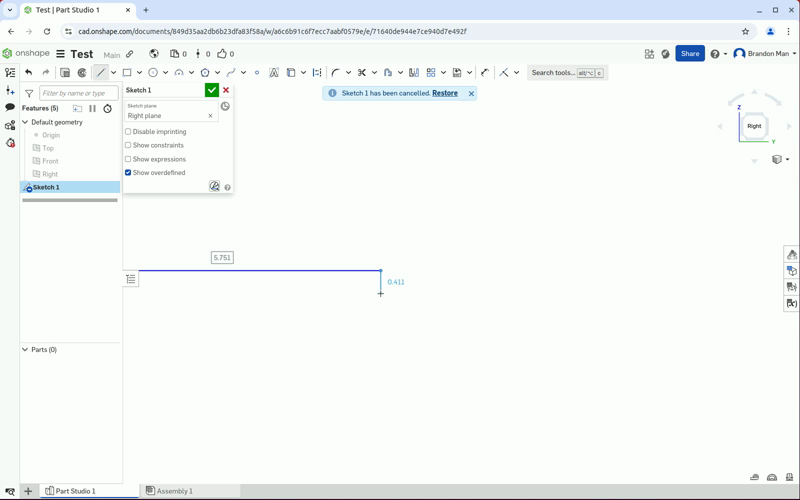
scroll(-6)
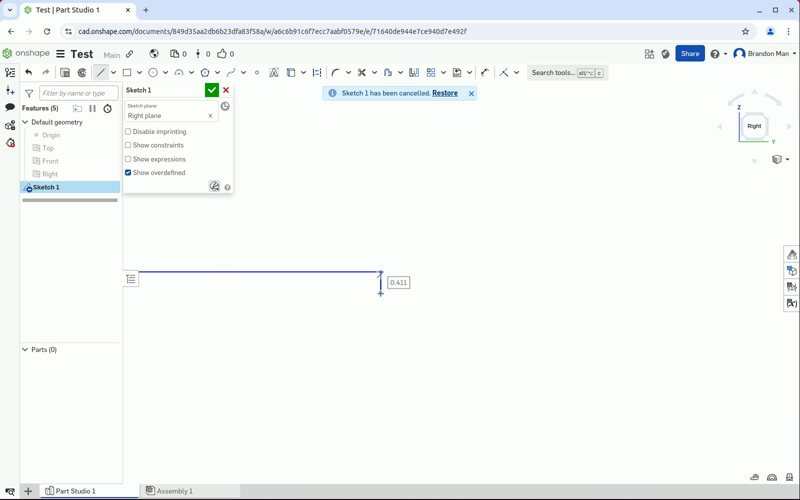
scroll(-6)
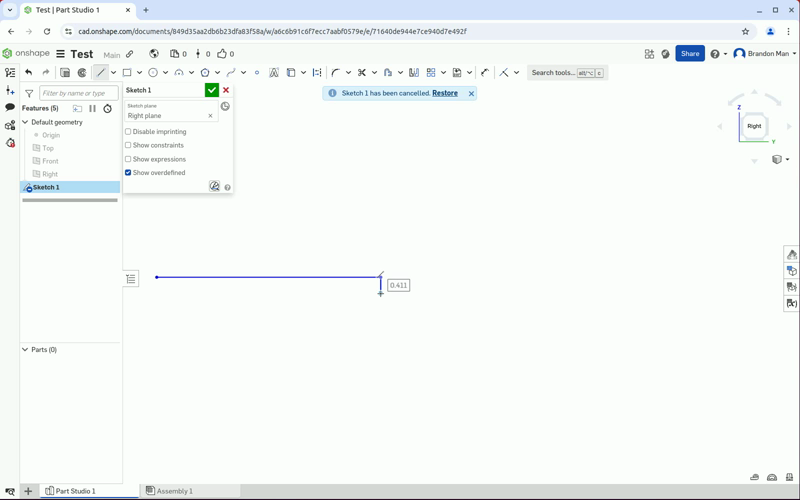
scroll(-6)
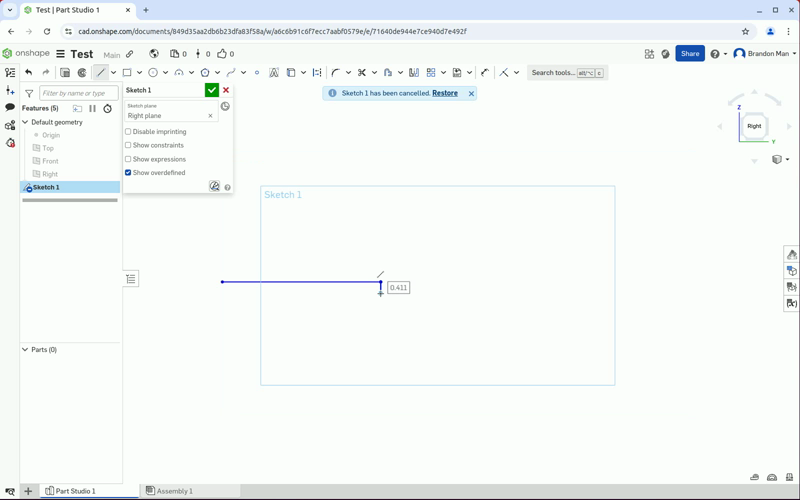
scroll(-6)
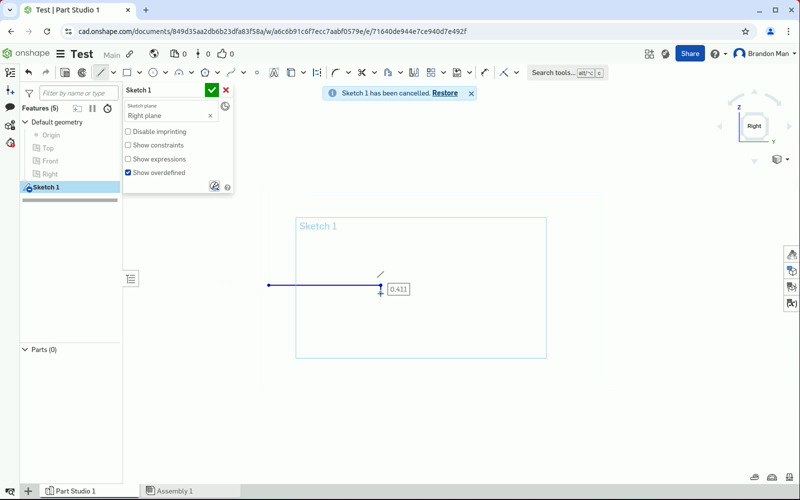
scroll(-6)
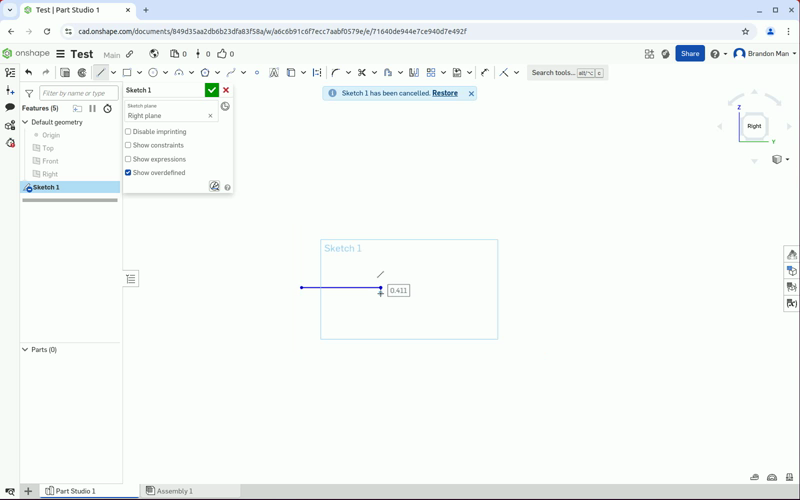
scroll(-6)
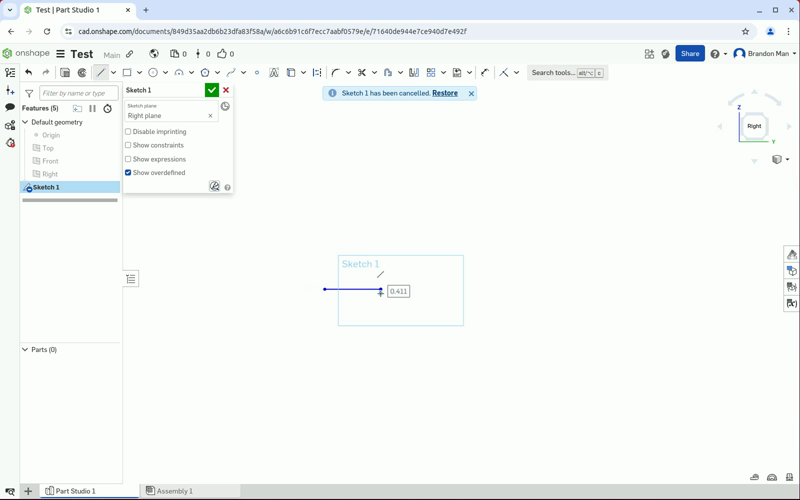
scroll(-6)
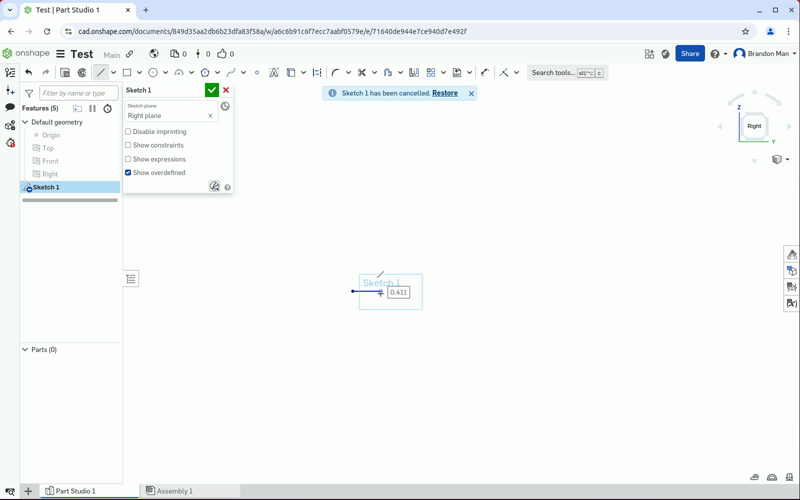
key_up(shift)
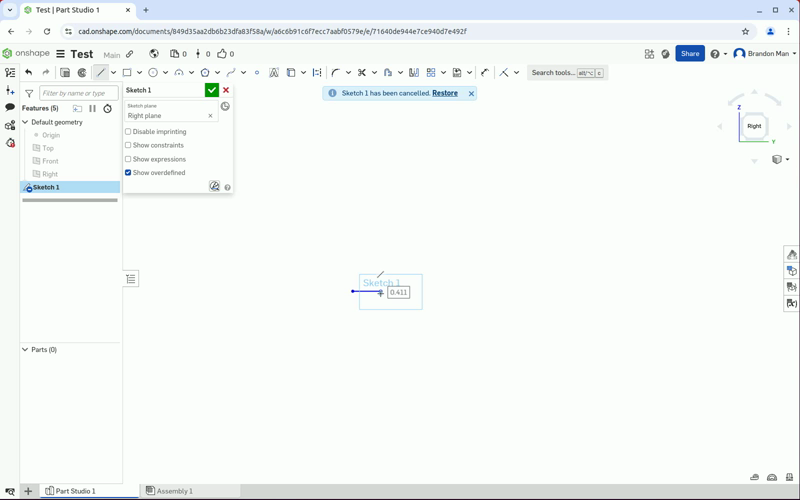
key_down(shift)
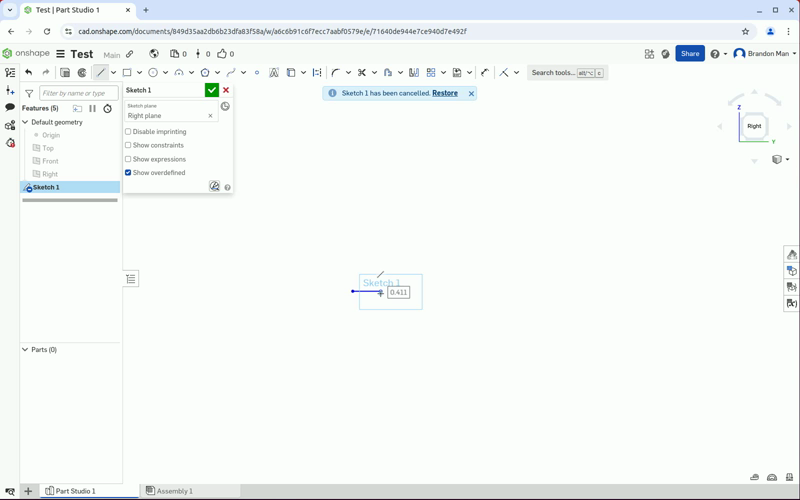
mouse_move(516, 293)
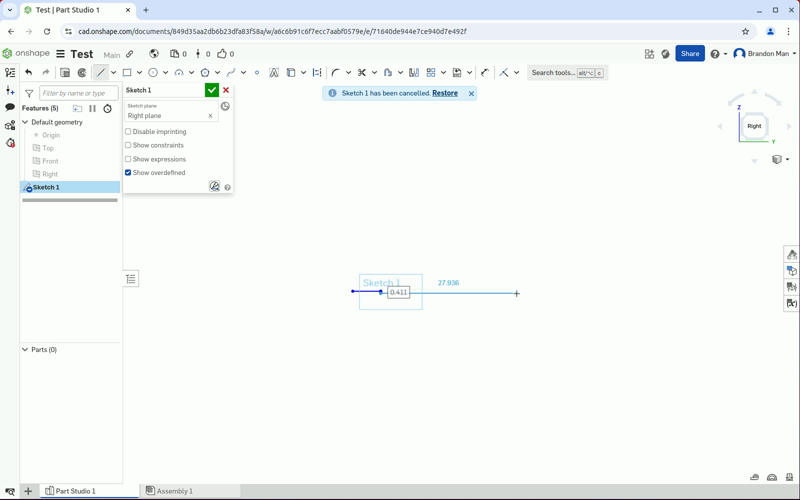
click(516, 293)
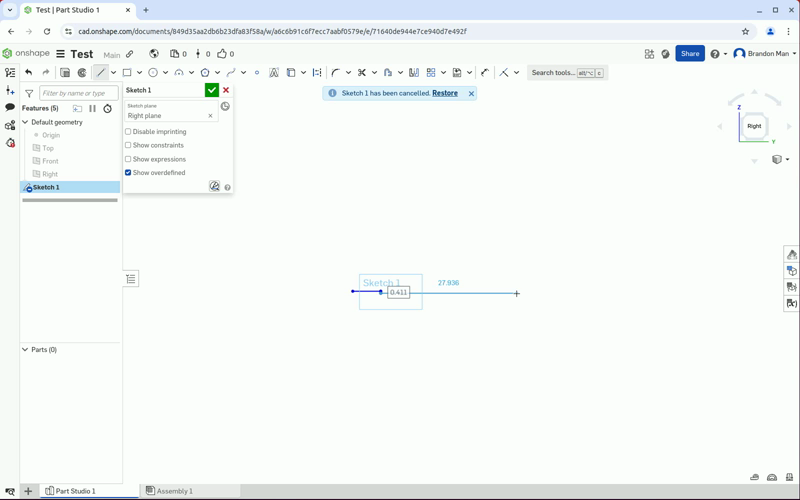
key_up(shift)
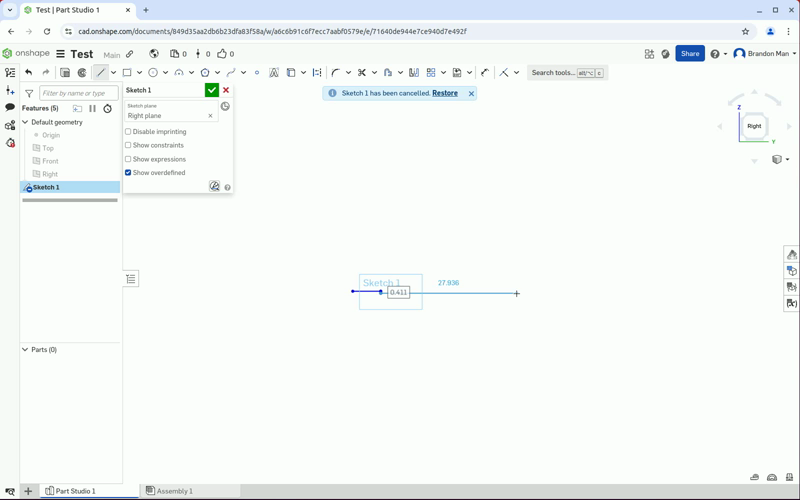
key_down(shift)
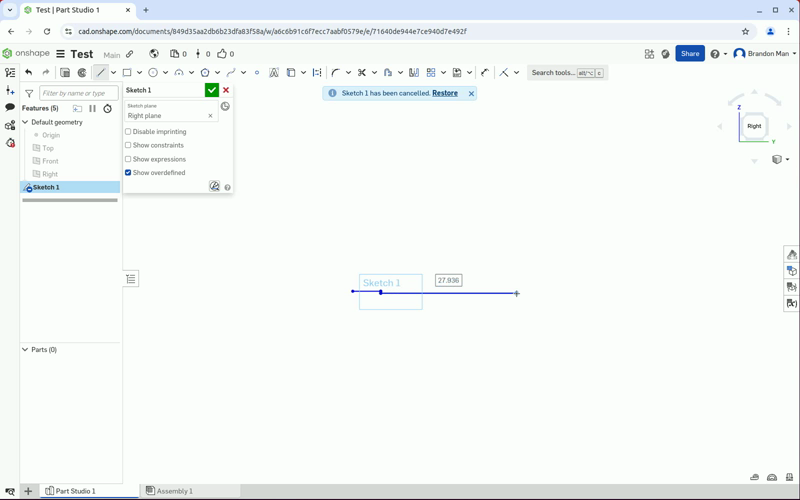
mouse_move(546, 293)
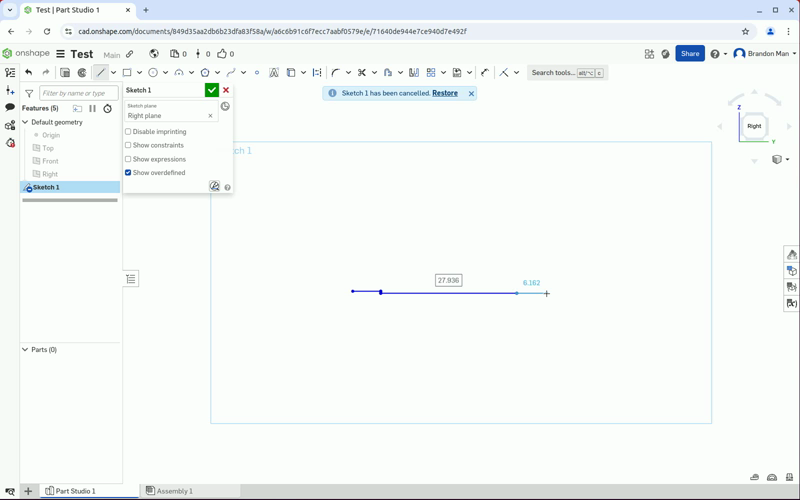
mouse_move(516, 291)
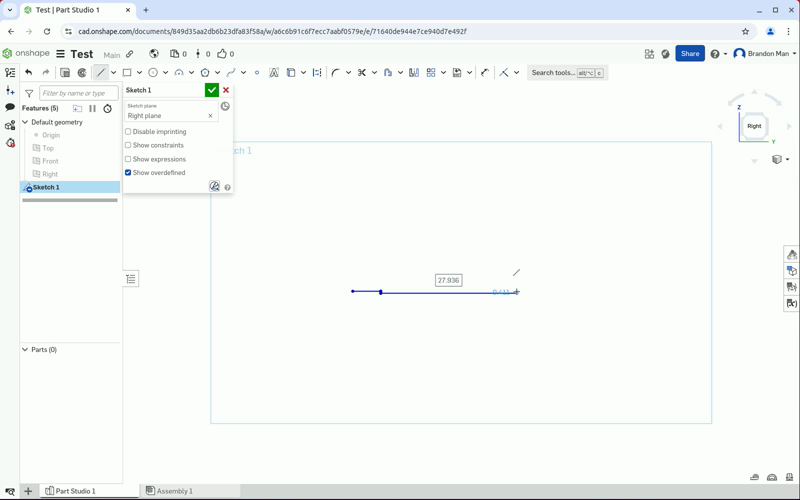
scroll(6)
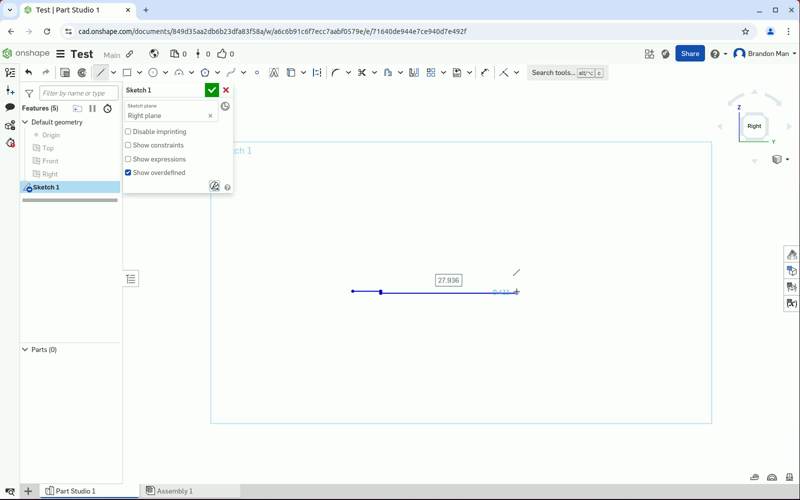
scroll(6)
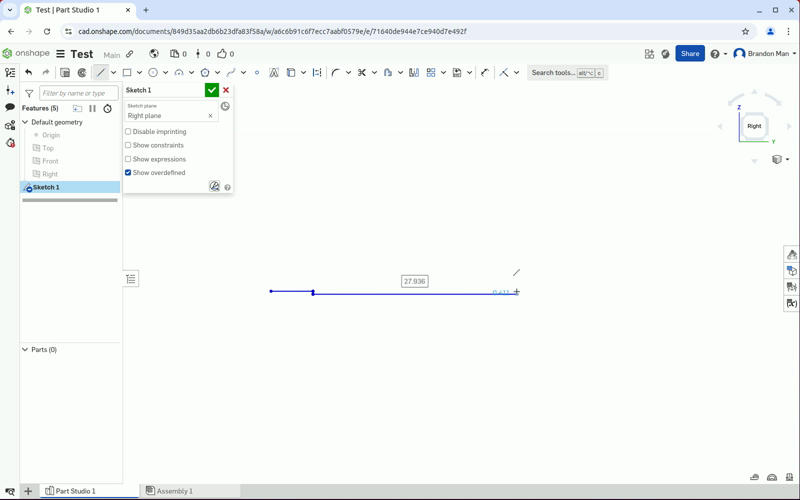
scroll(6)
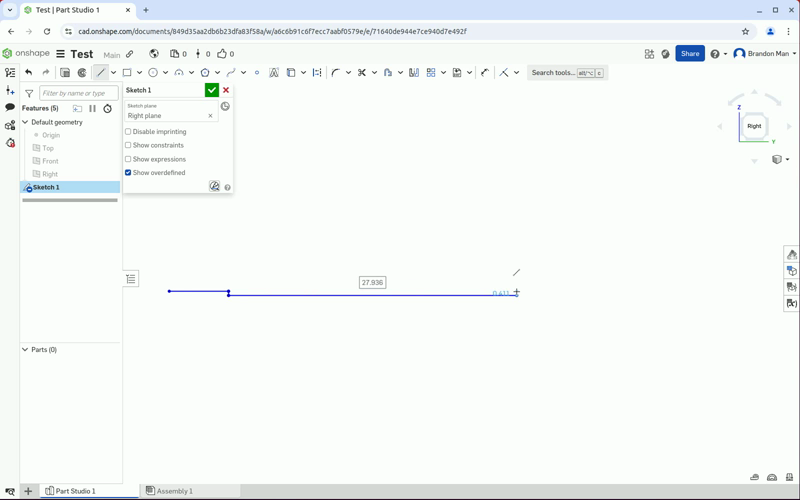
scroll(6)
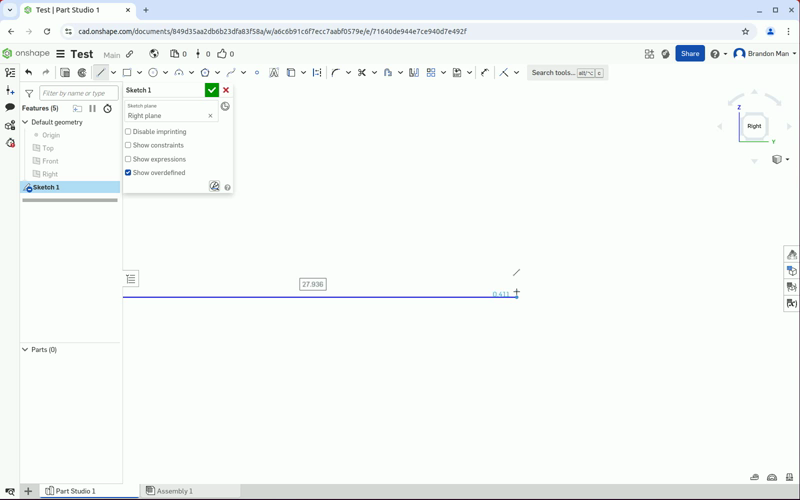
scroll(6)
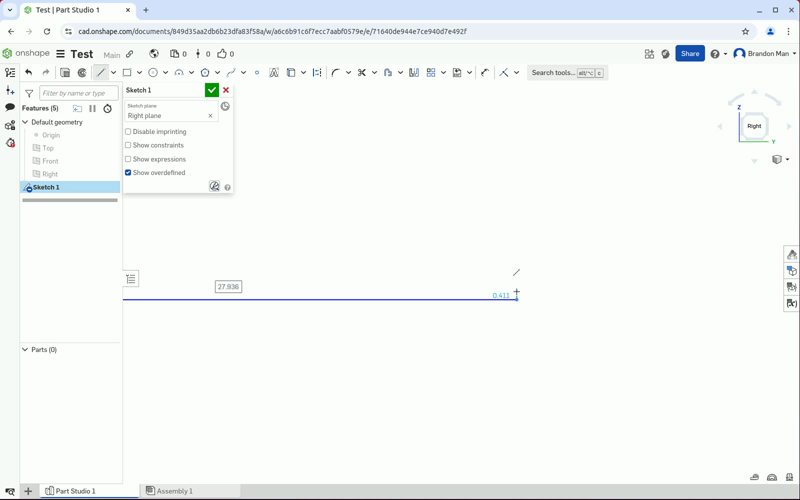
scroll(6)
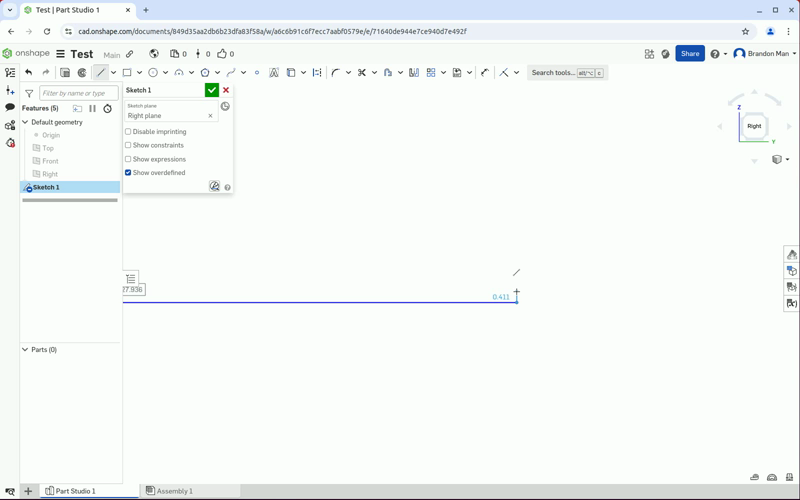
scroll(6)
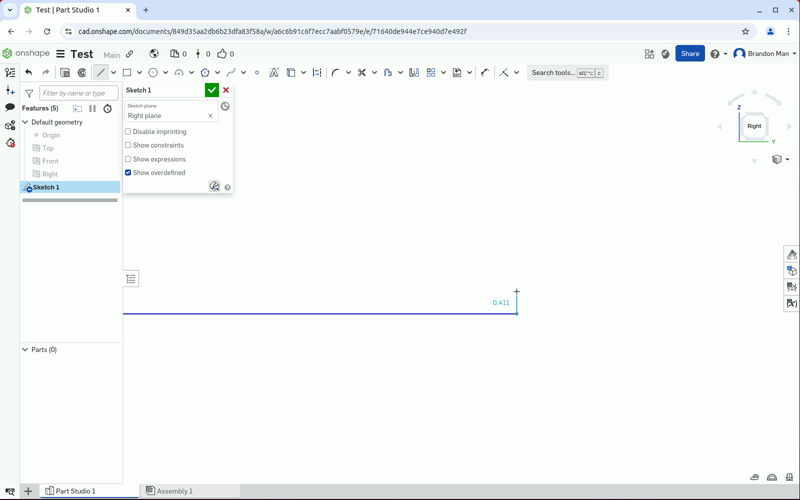
click(516, 291)
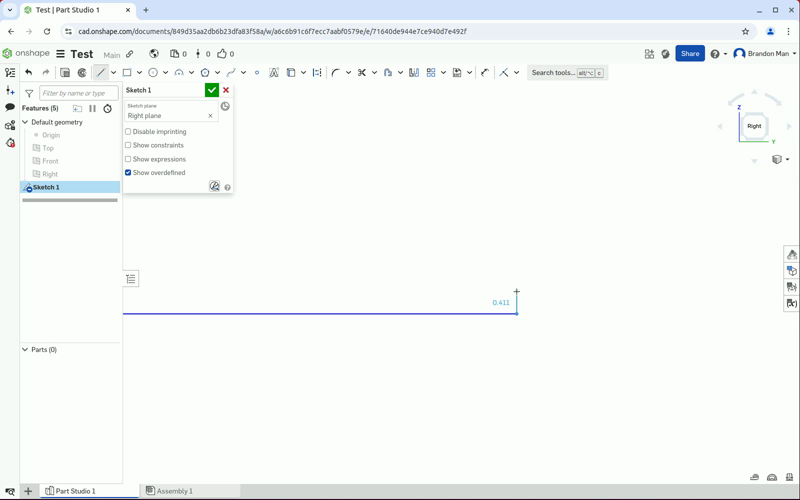
scroll(-6)
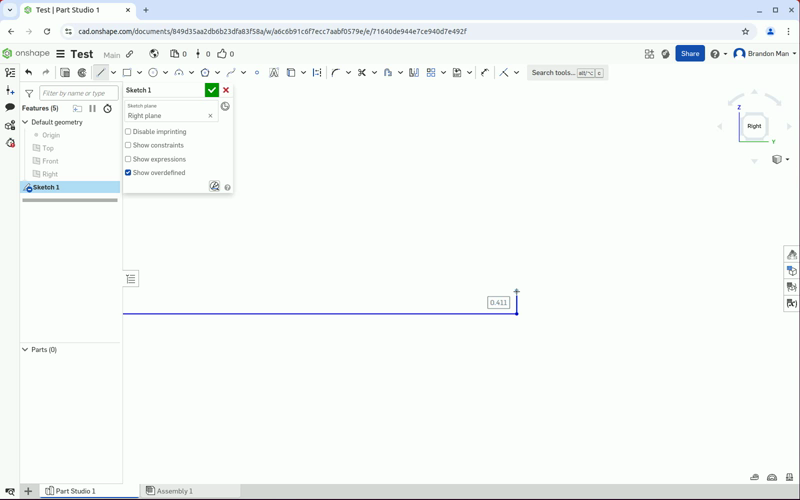
scroll(-6)
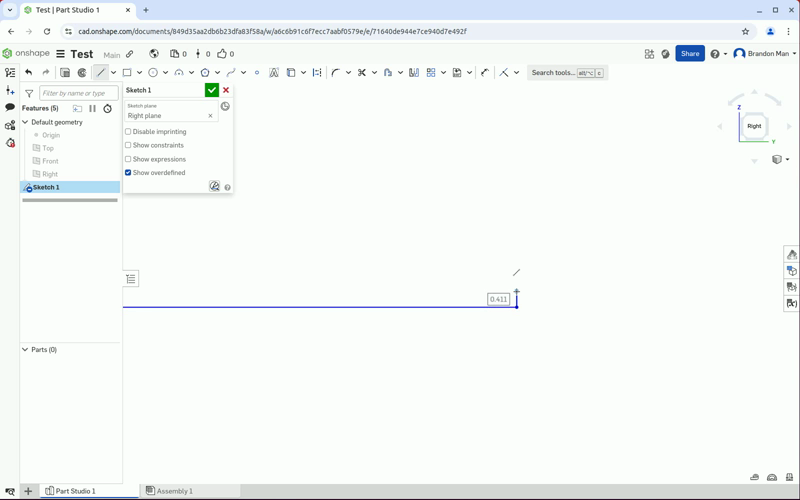
scroll(-6)
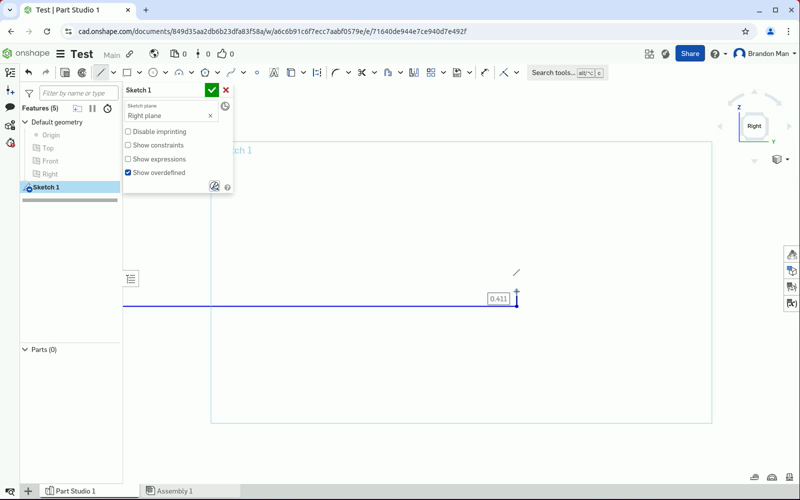
scroll(-6)
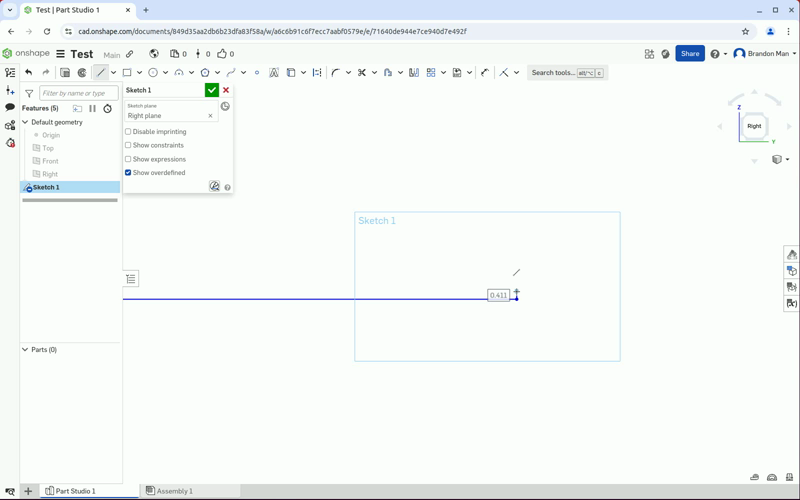
scroll(-6)
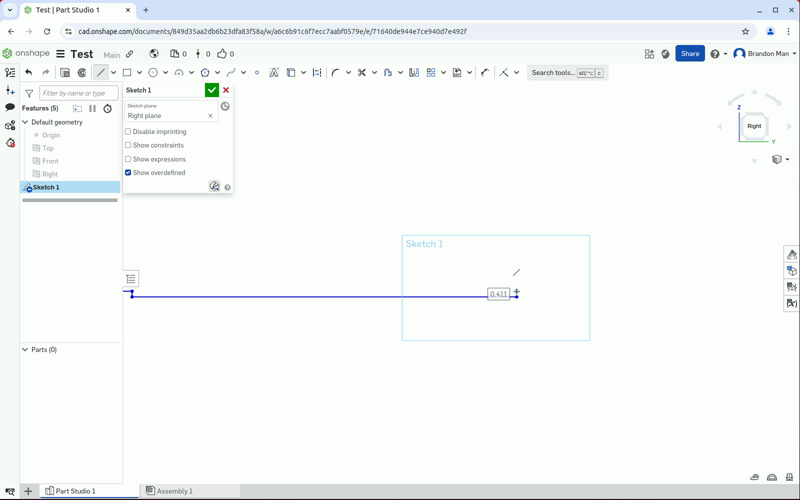
scroll(-6)
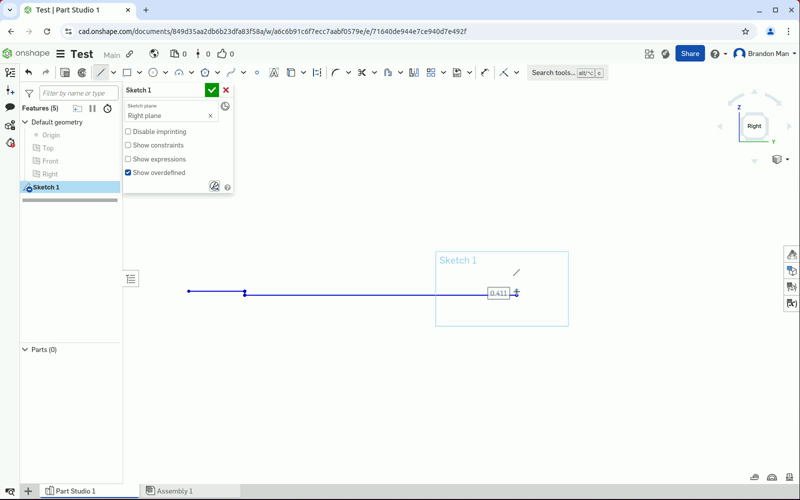
scroll(-6)
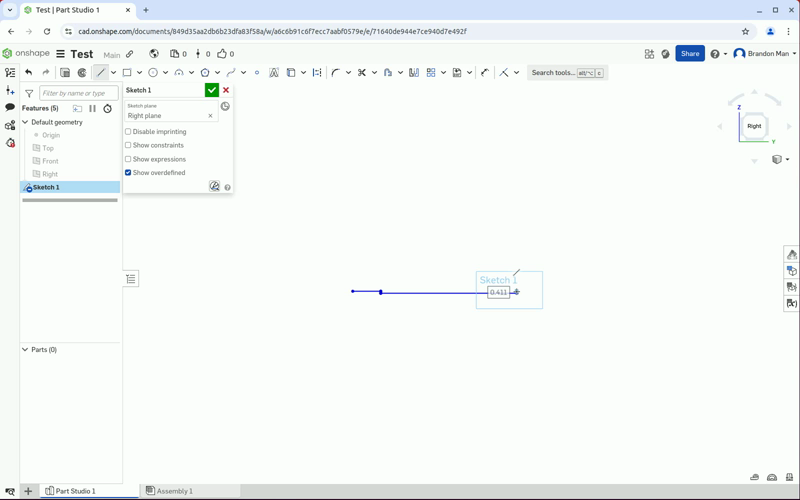
key_up(shift)
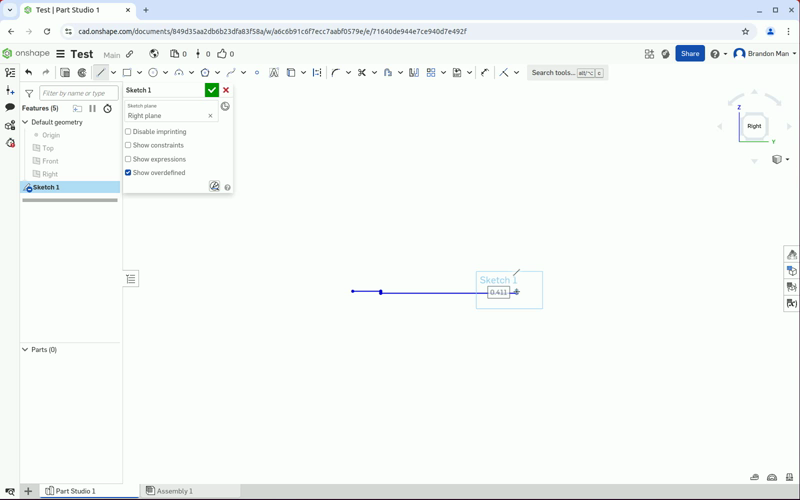
key_down(shift)
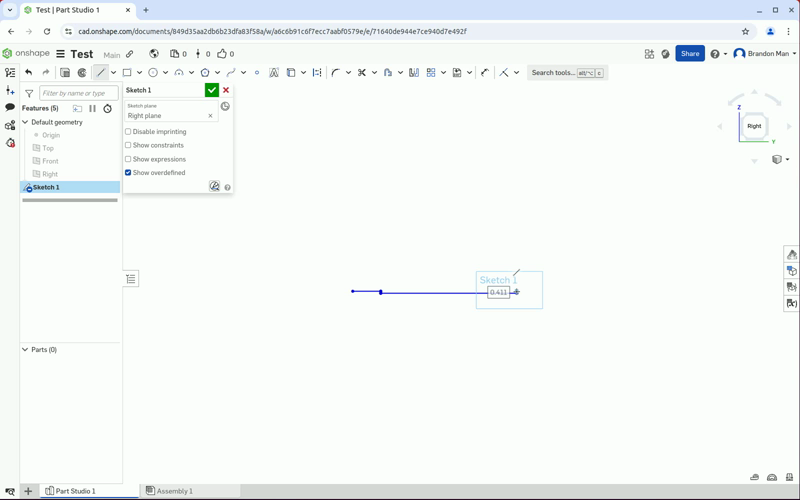
mouse_move(546, 291)
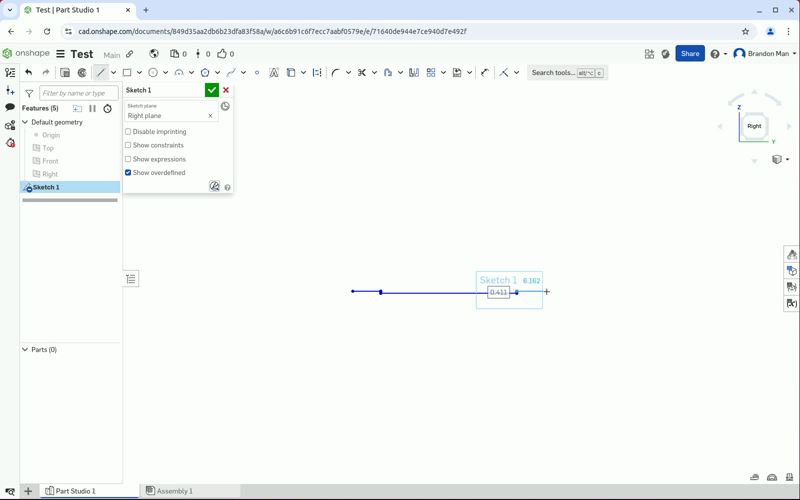
mouse_move(544, 291)
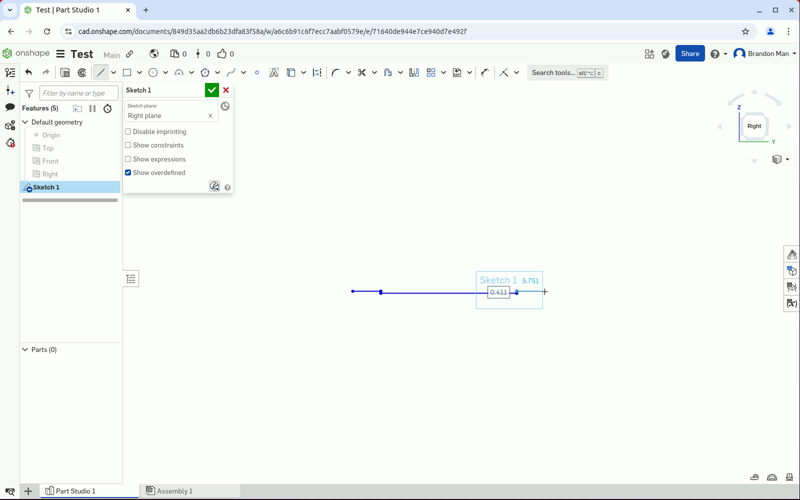
click(544, 291)
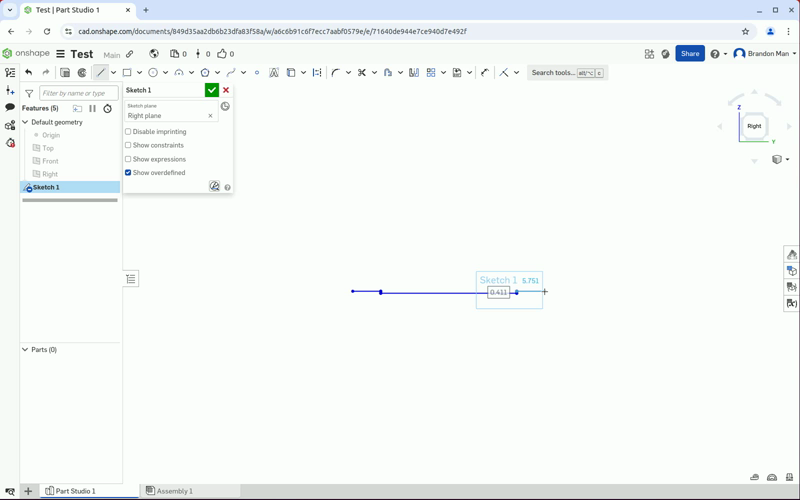
key_up(shift)
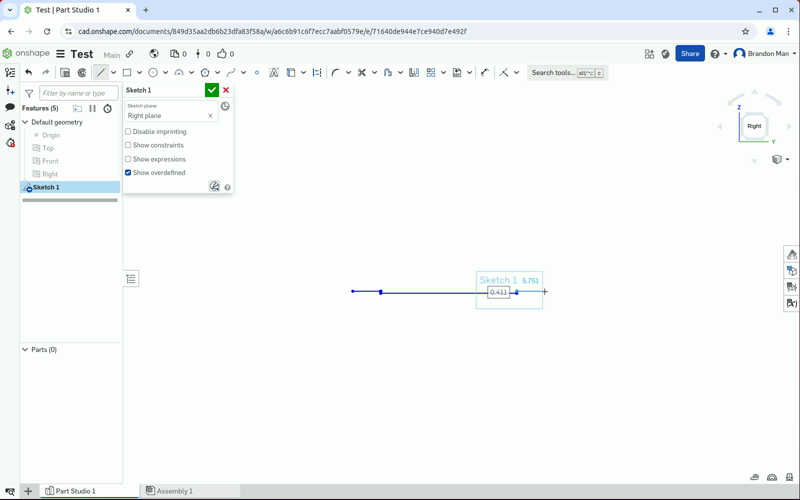
key_down(shift)
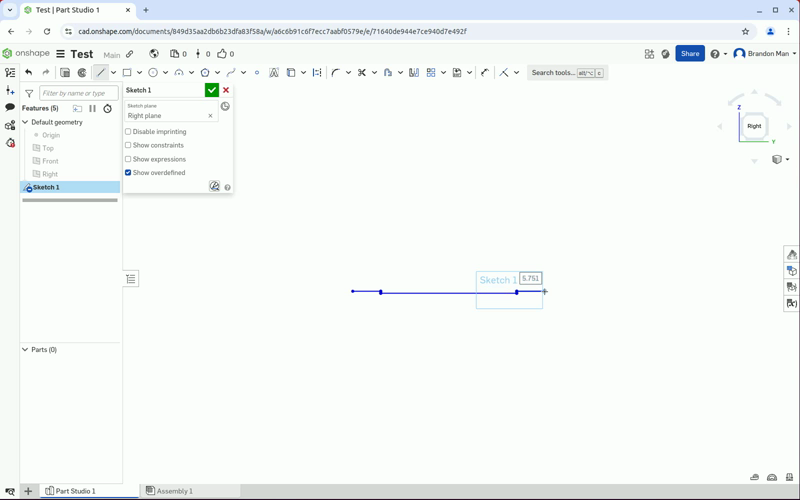
mouse_move(574, 291)
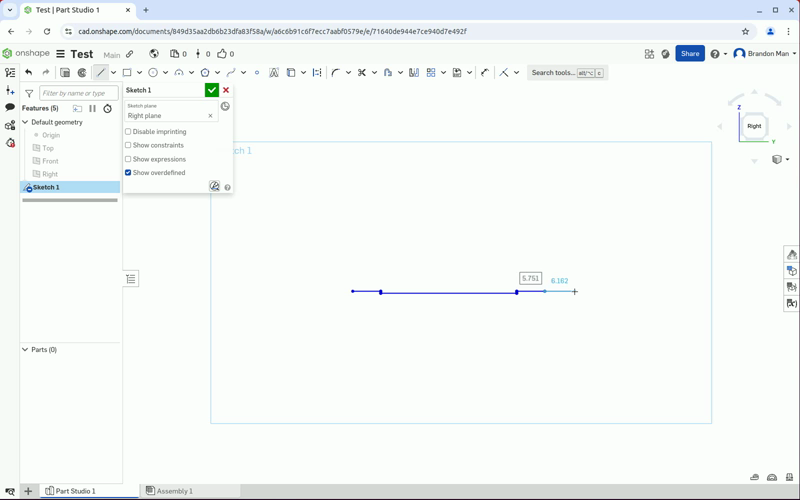
mouse_move(572, 291)
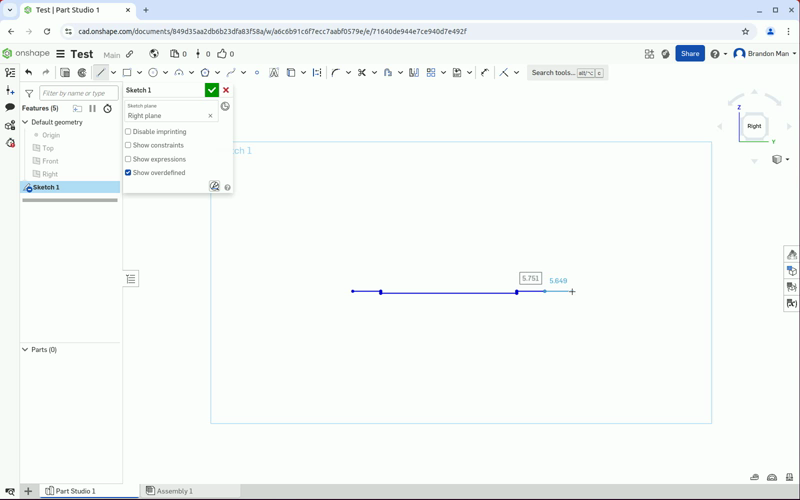
click(572, 291)
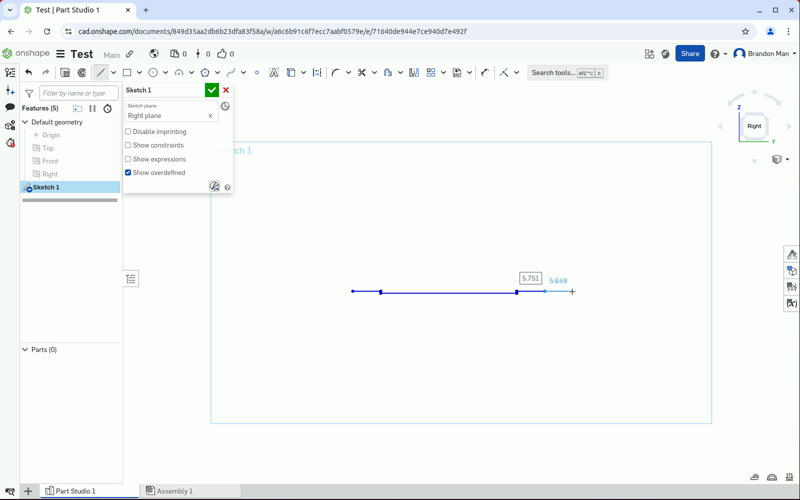
key_up(shift)
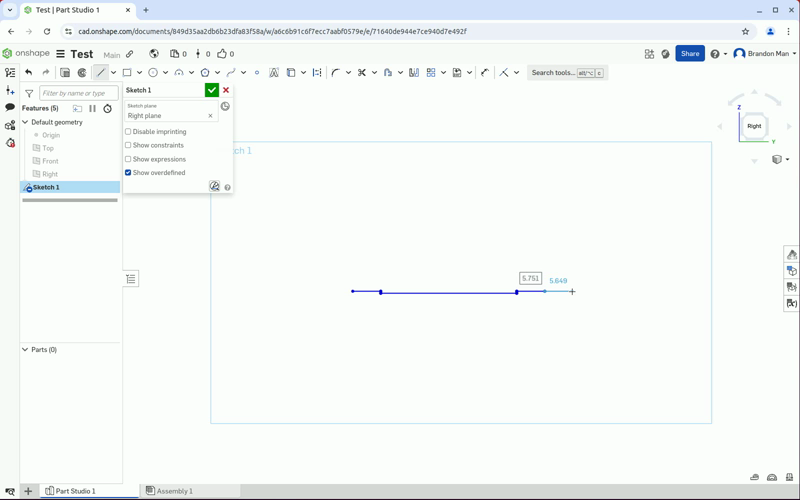
key_down(shift)
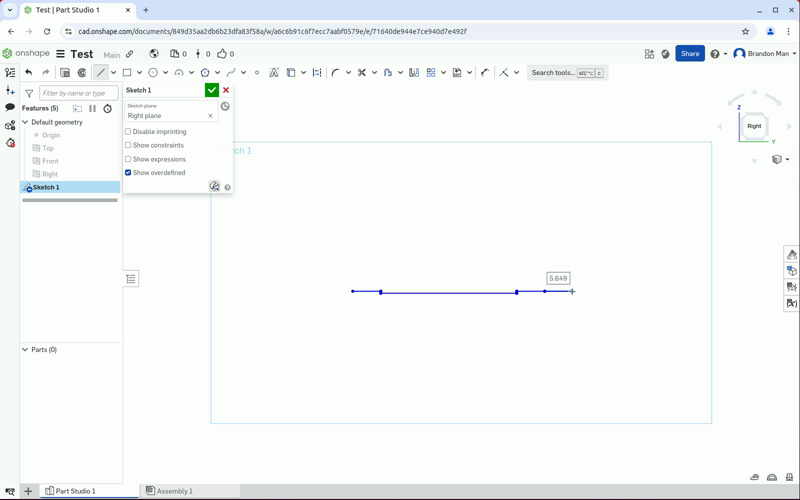
mouse_move(589, 291)
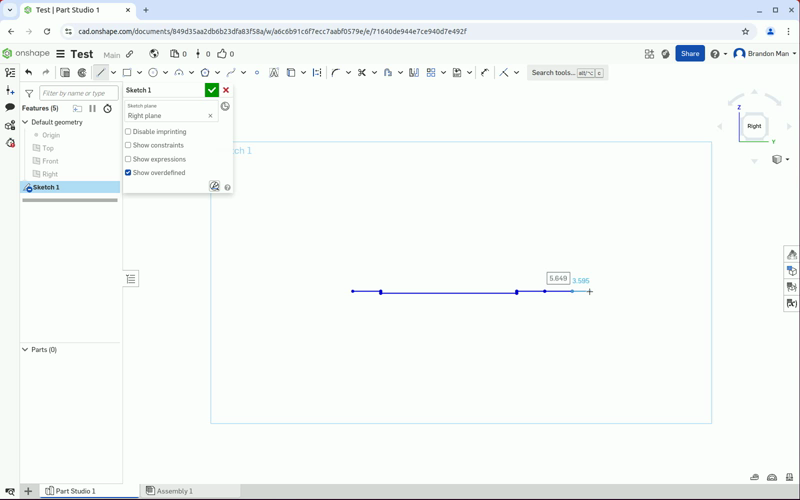
mouse_move(572, 265)
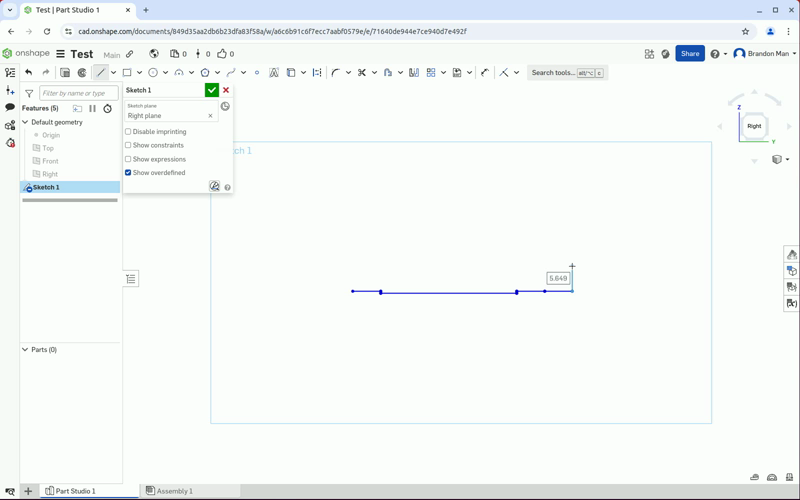
click(572, 265)
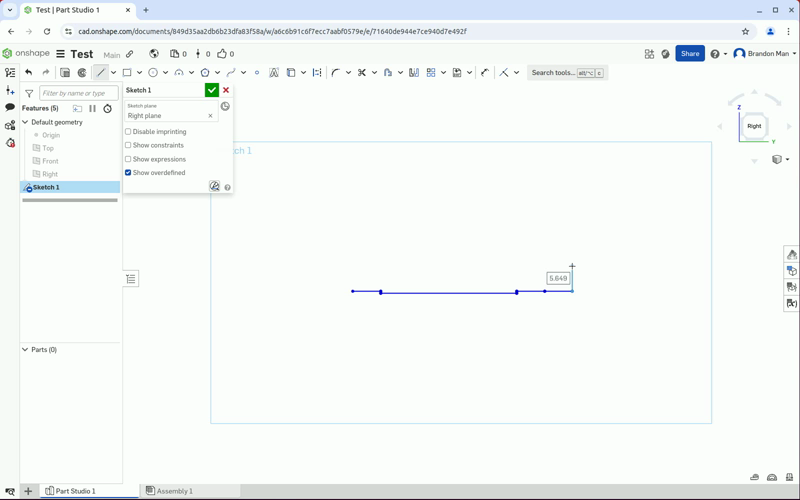
key_up(shift)
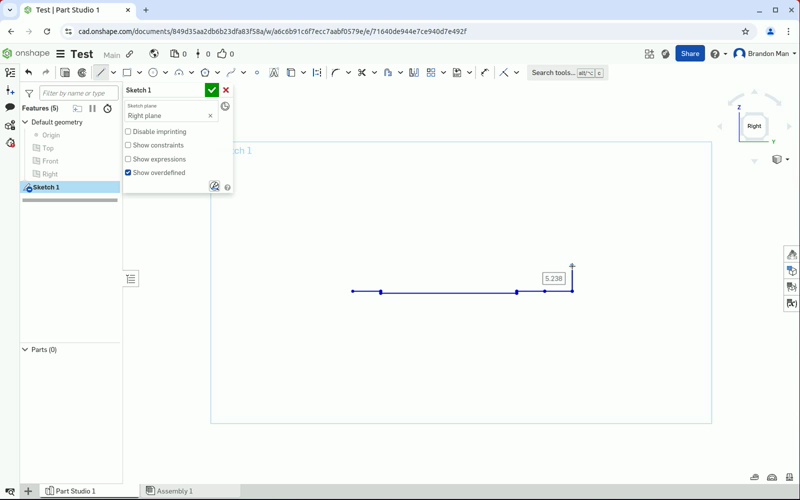
key_down(shift)
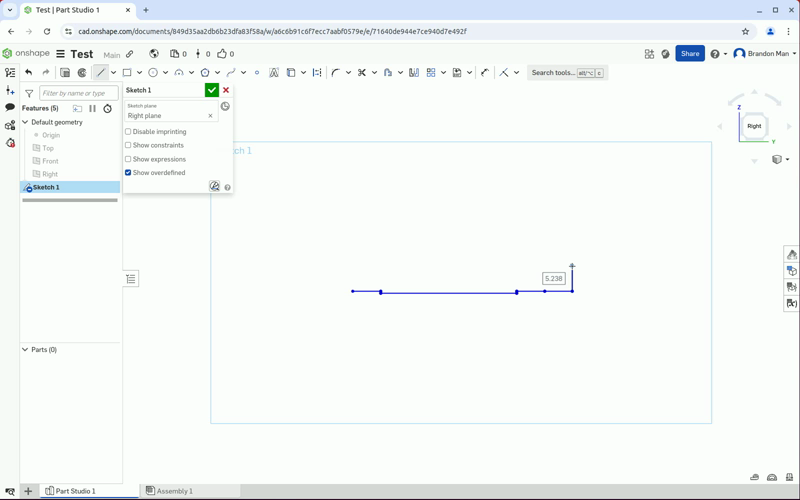
mouse_move(433, 265)
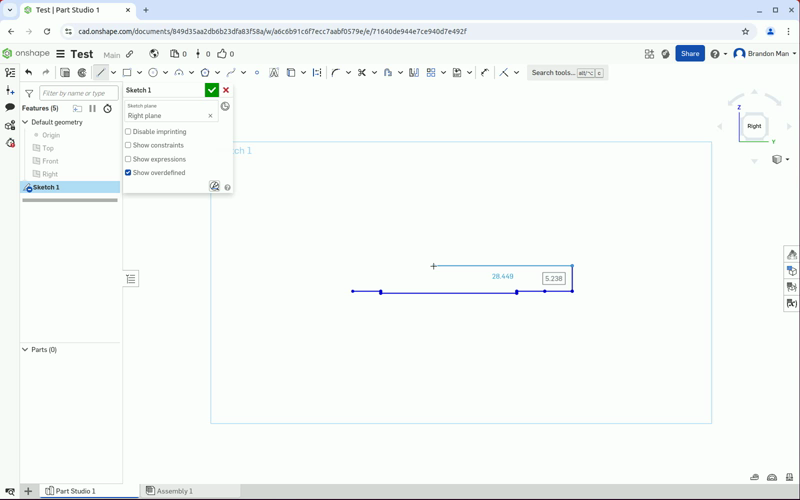
click(433, 265)
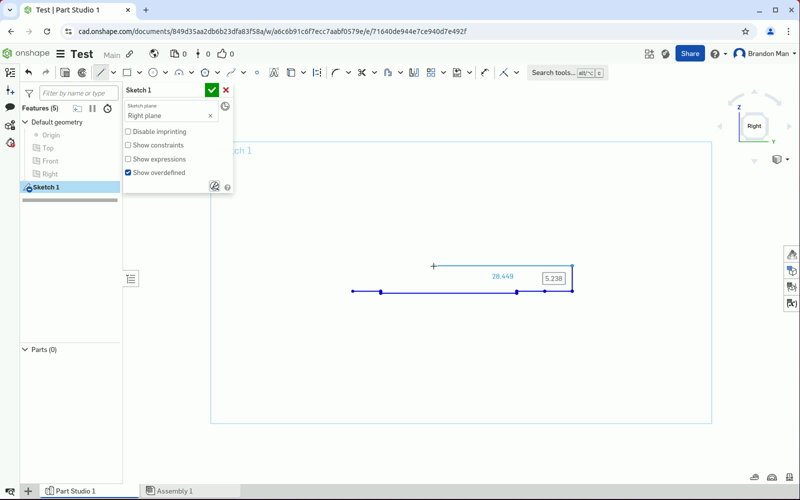
key_up(shift)
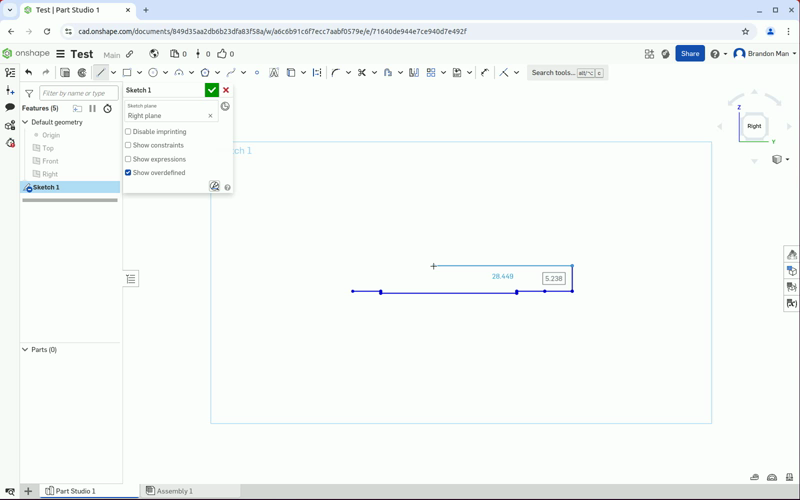
key_down(shift)
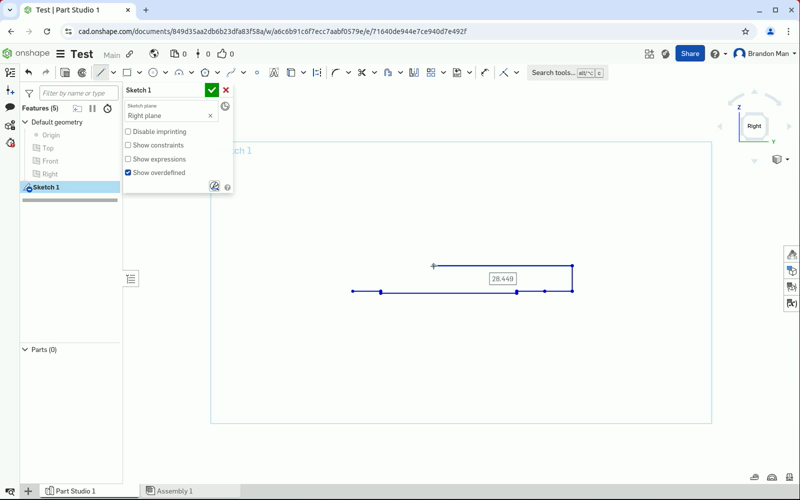
mouse_move(463, 265)
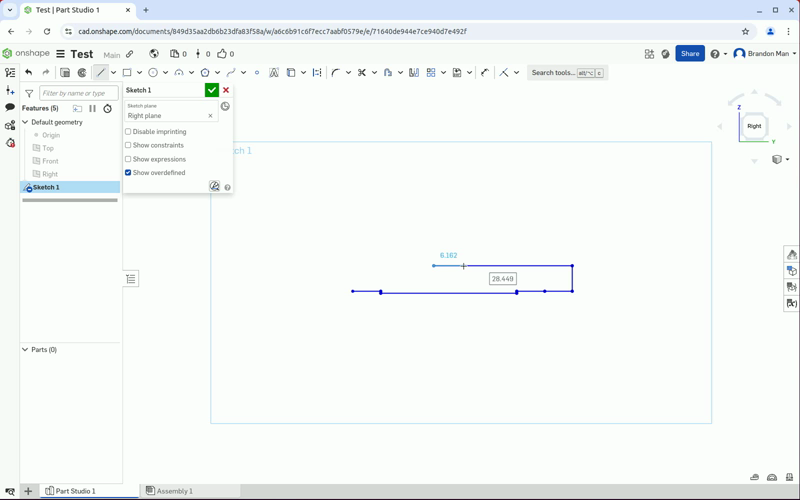
mouse_move(433, 284)
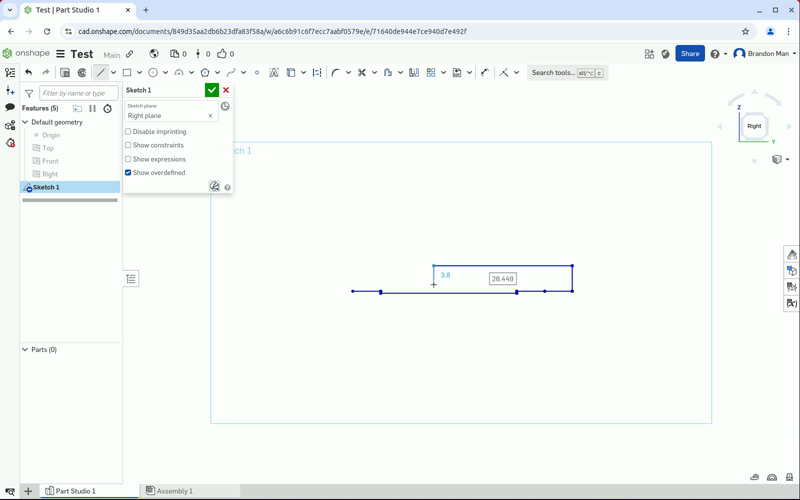
click(433, 284)
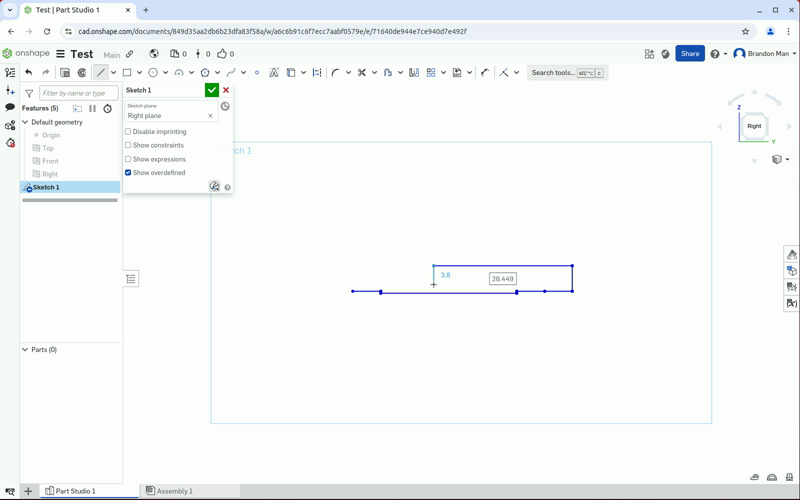
key_up(shift)
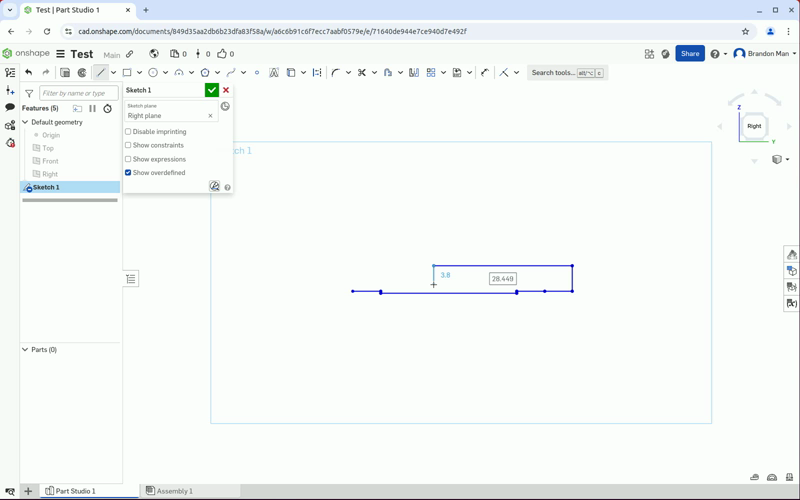
key_down(shift)
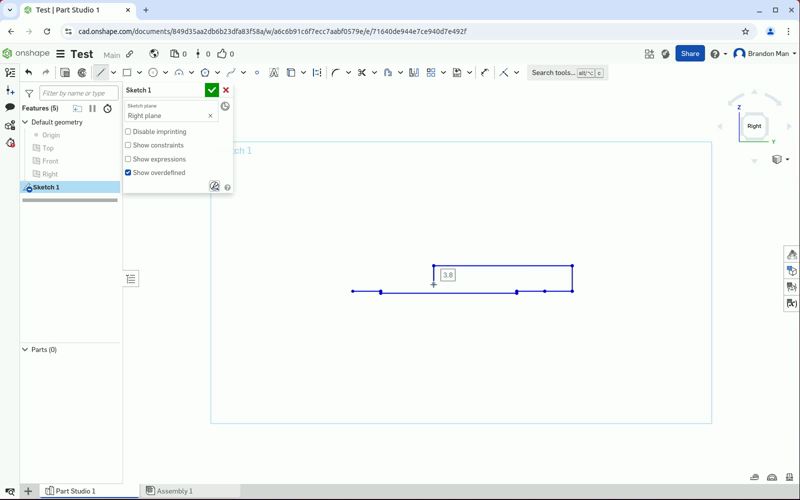
mouse_move(463, 284)
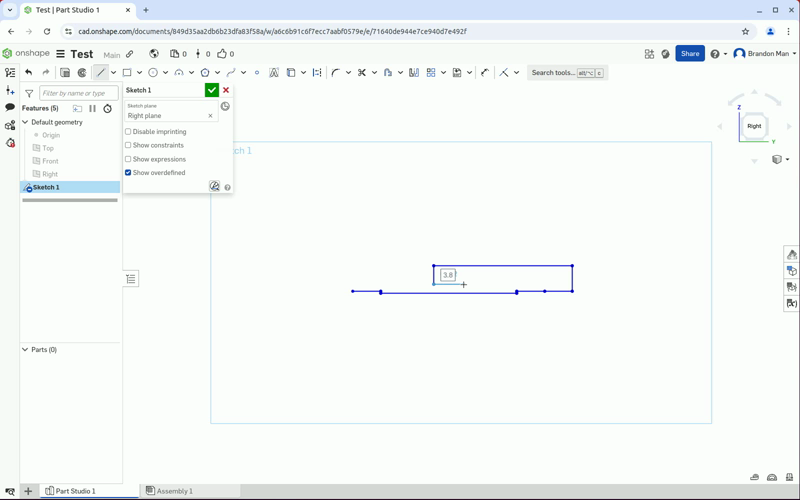
mouse_move(398, 284)
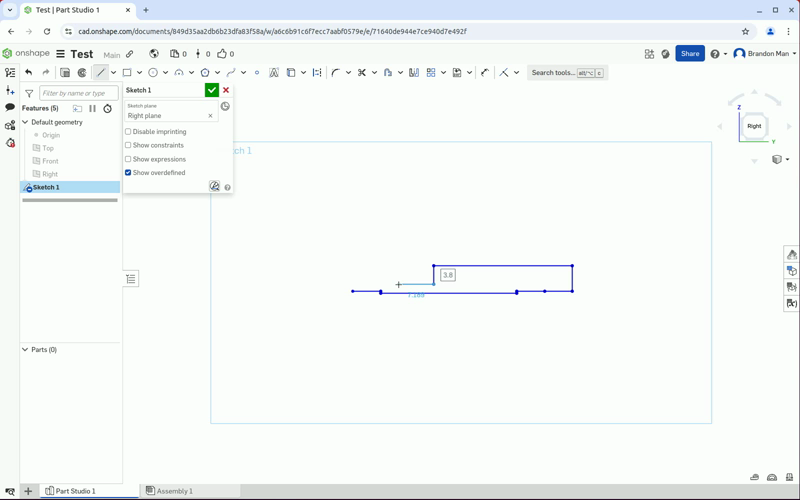
click(398, 284)
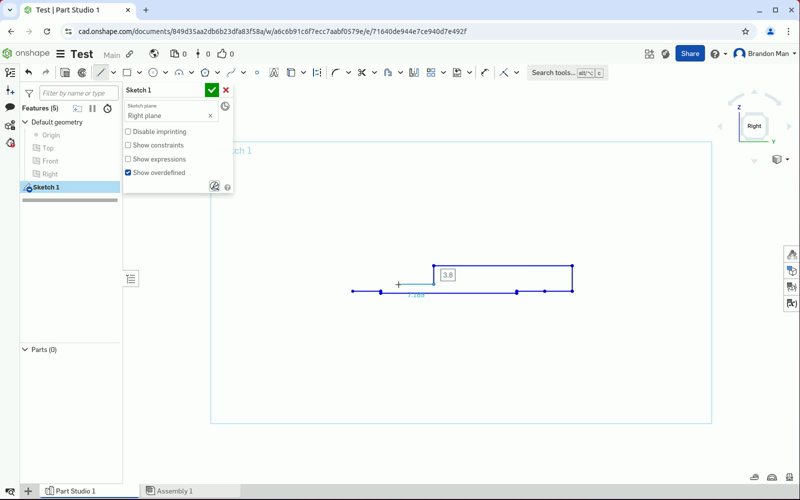
key_up(shift)
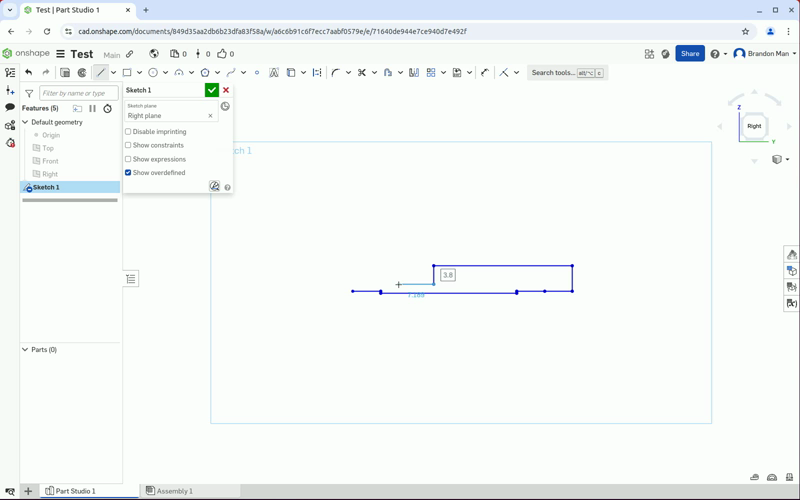
key_down(shift)
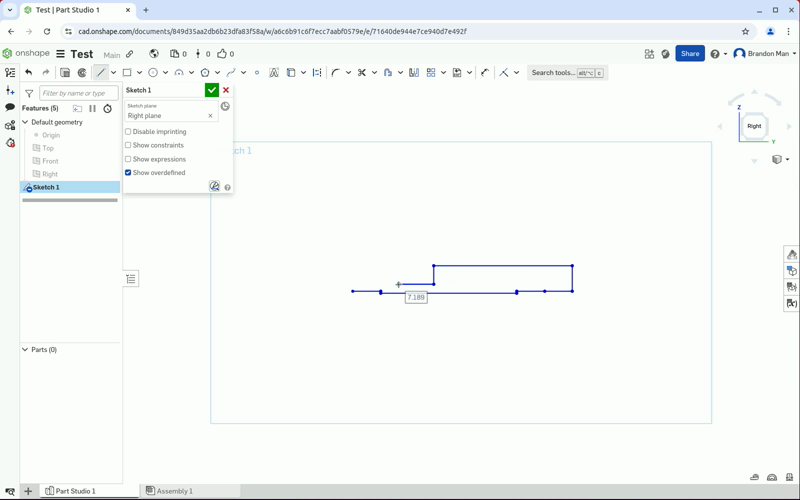
mouse_move(428, 284)
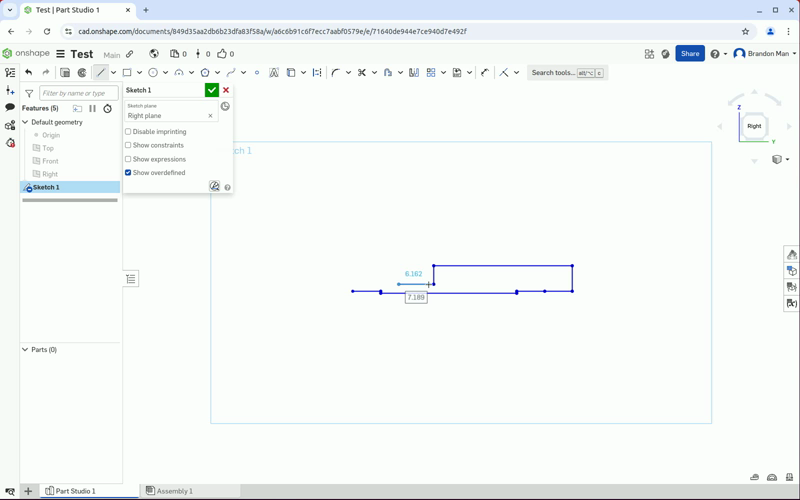
mouse_move(398, 265)
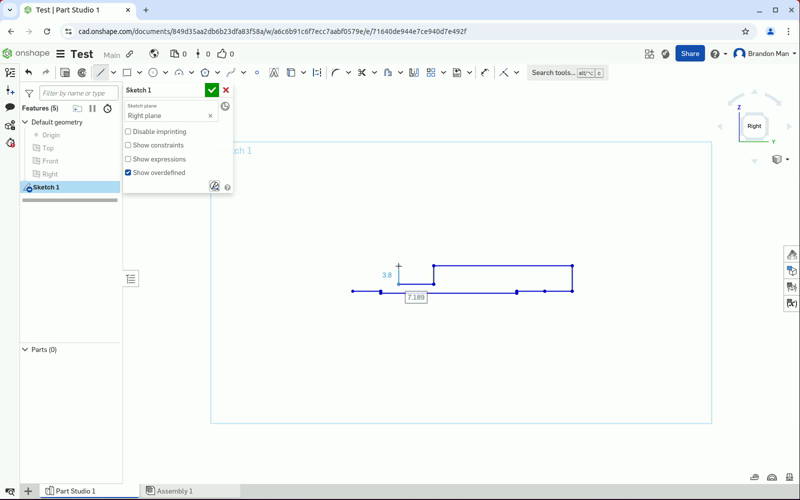
click(398, 265)
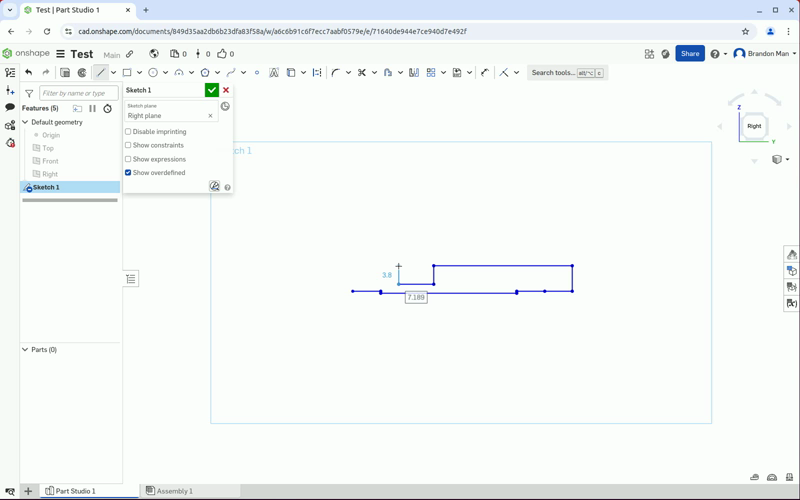
key_up(shift)
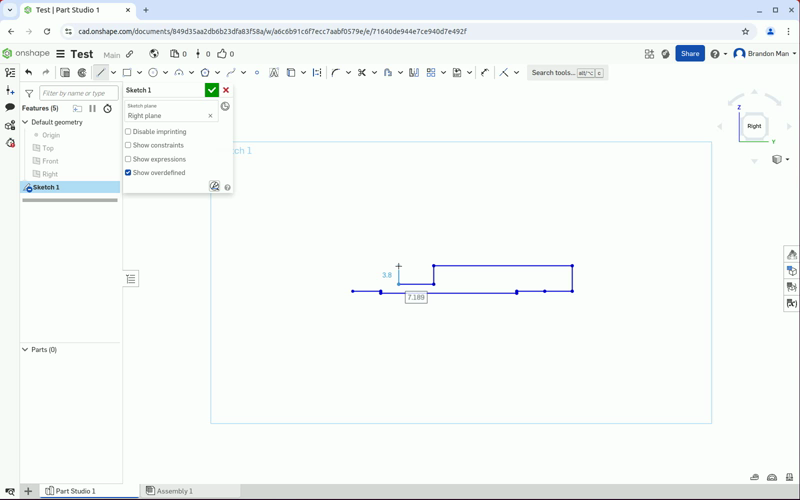
key_down(shift)
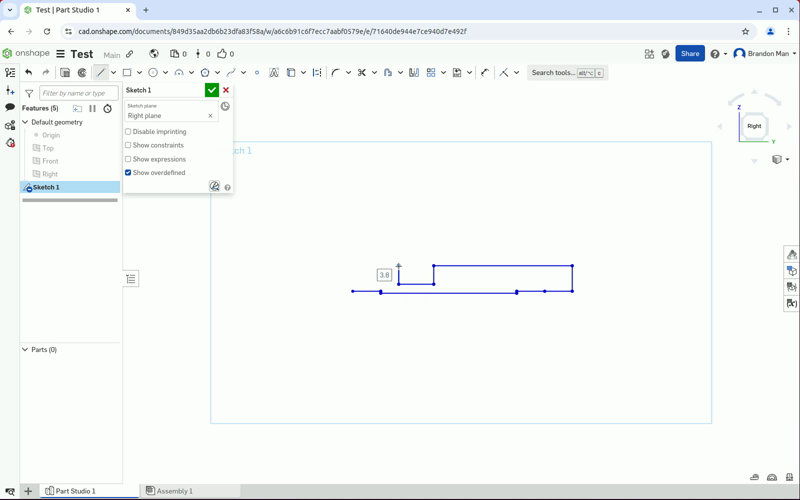
mouse_move(428, 265)
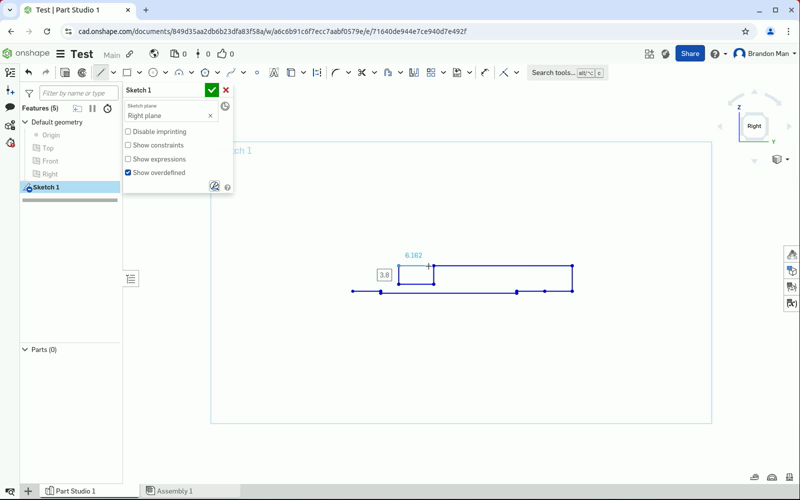
mouse_move(352, 265)
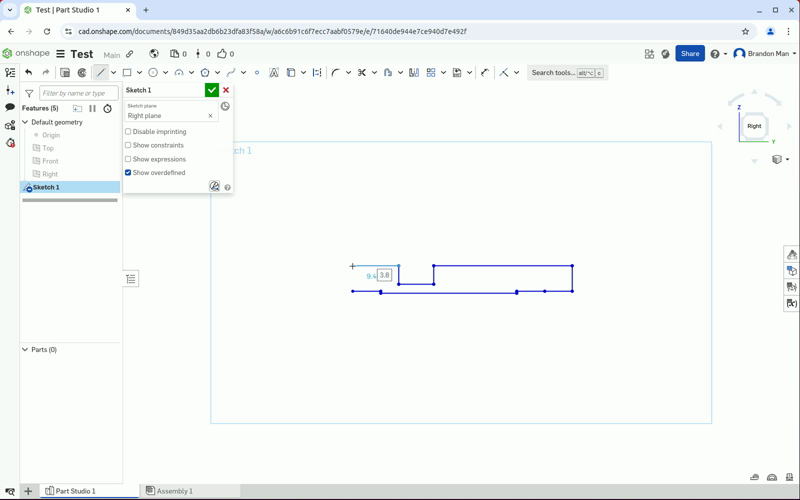
click(352, 265)
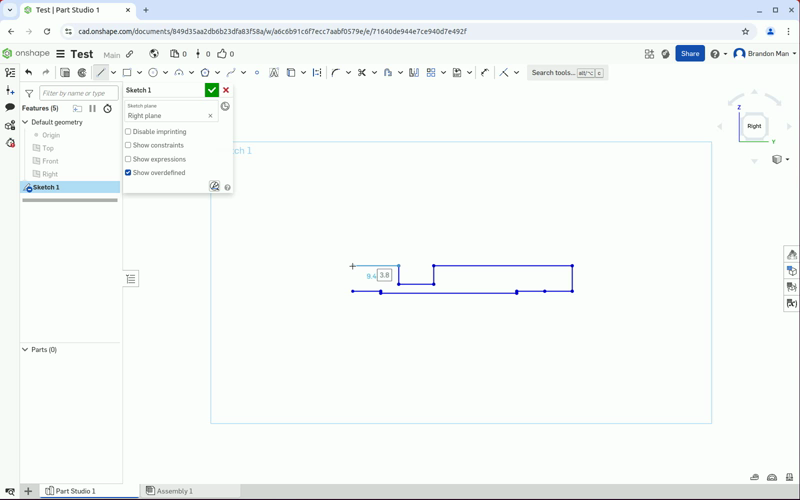
key_up(shift)
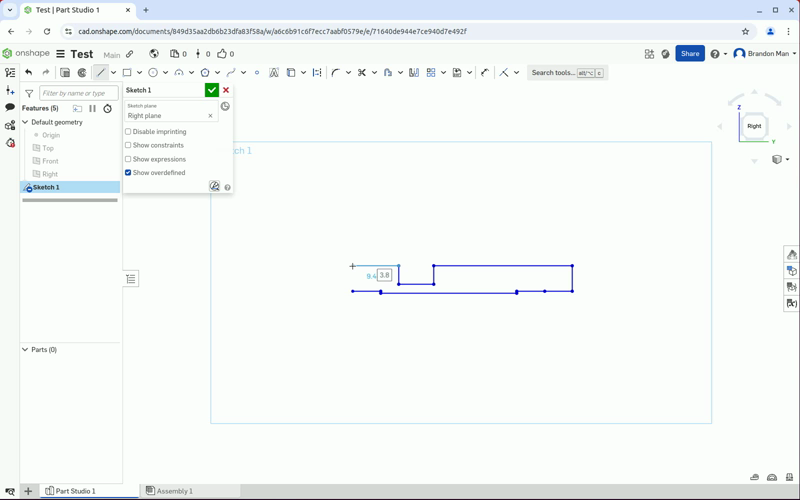
mouse_move(382, 265)
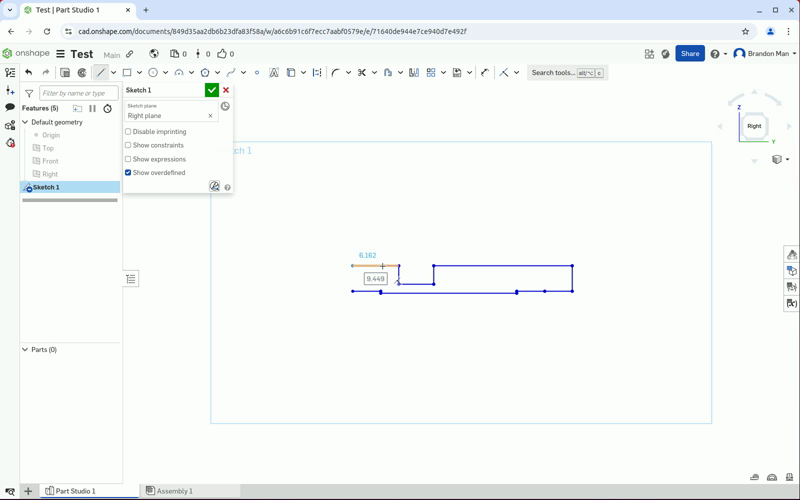
key_down(shift)
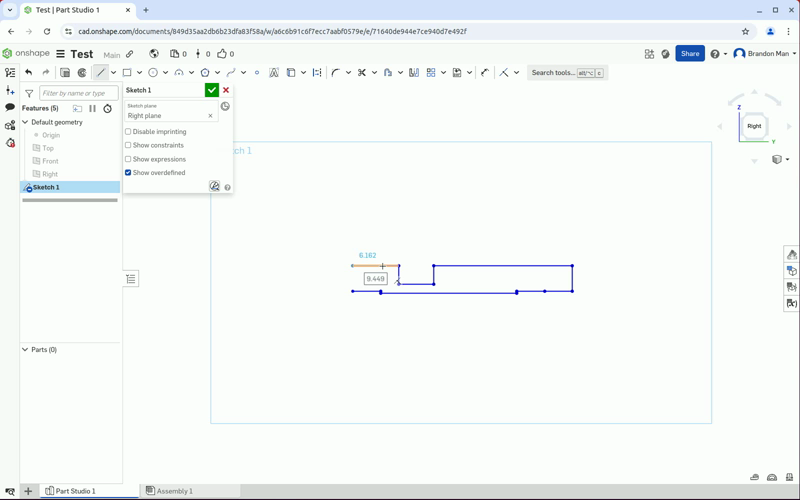
mouse_move(352, 291)
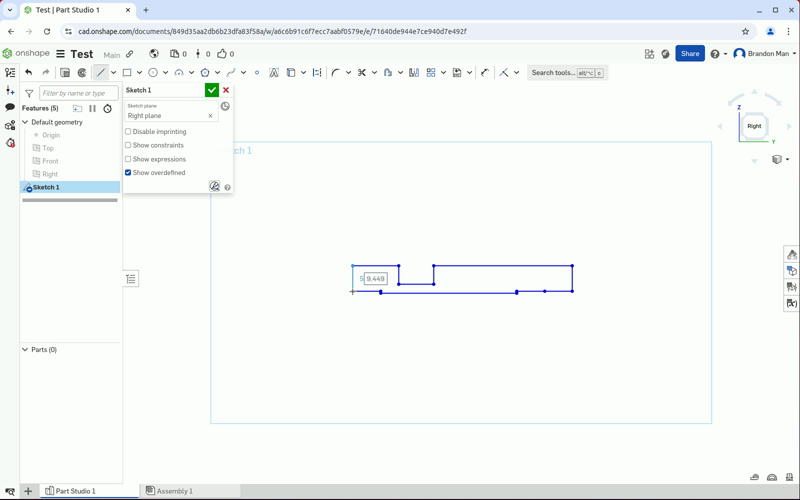
key_up(shift)
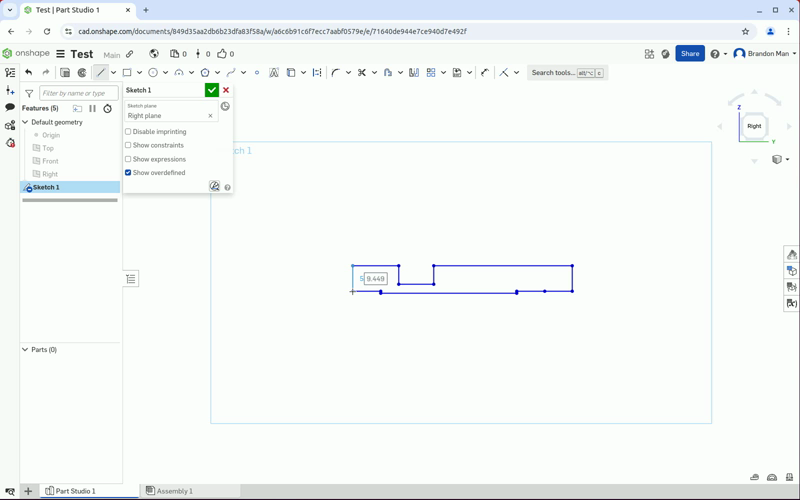
click(352, 291)
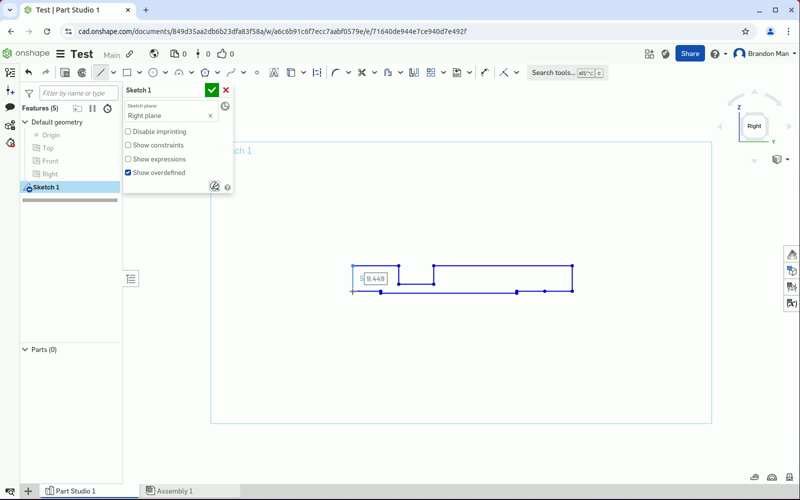
key(esc)
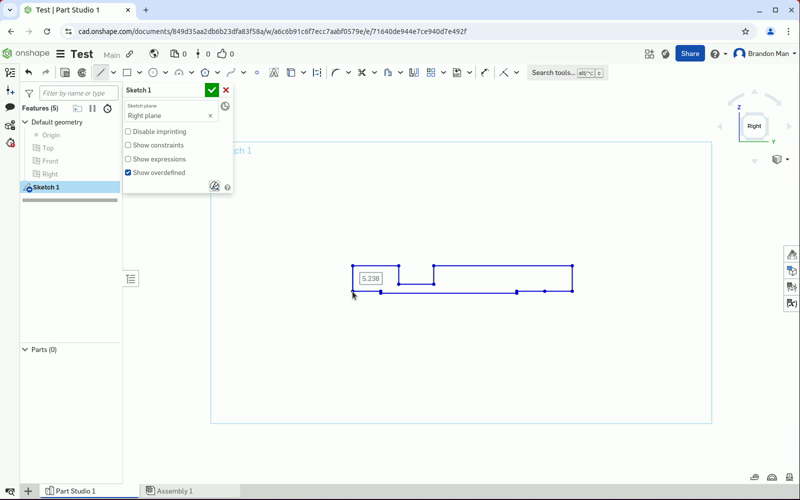
key(c)
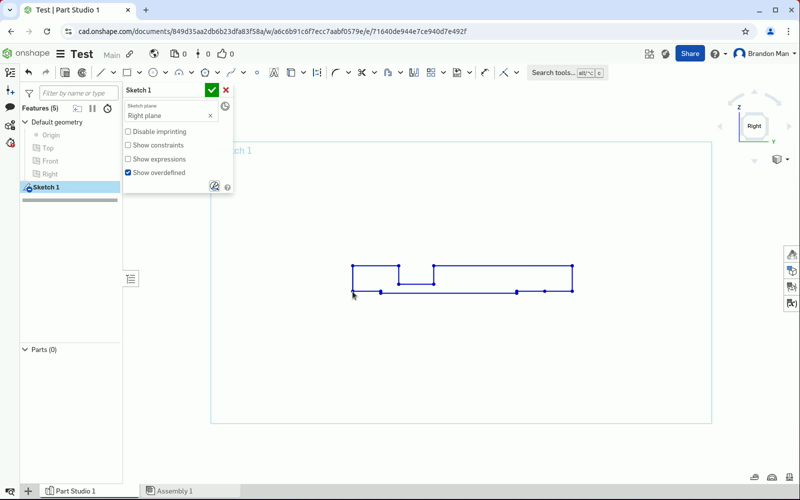
key_down(shift)
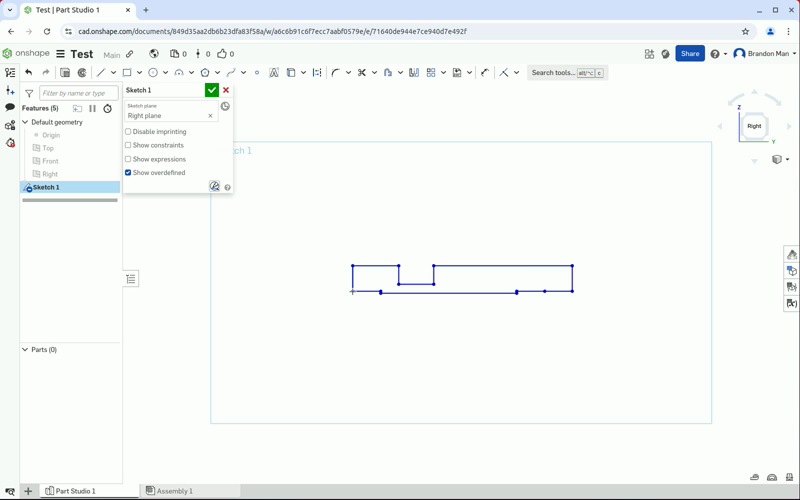
mouse_move(387, 275)
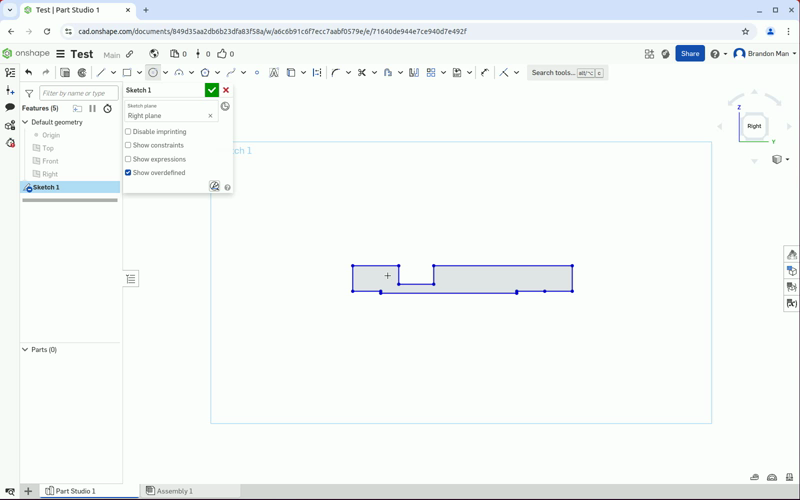
click(387, 275)
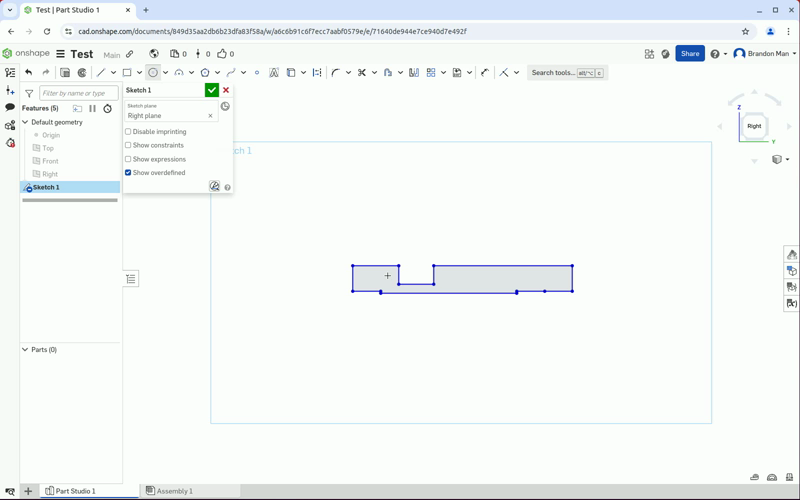
key_up(shift)
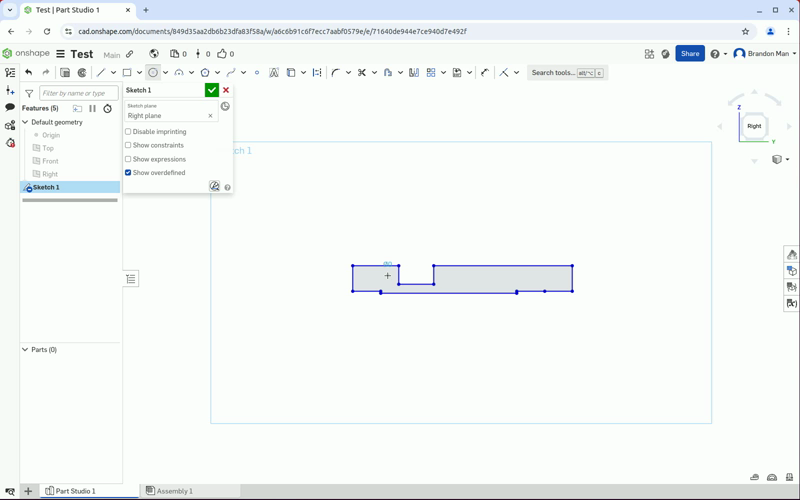
mouse_move(389, 275)
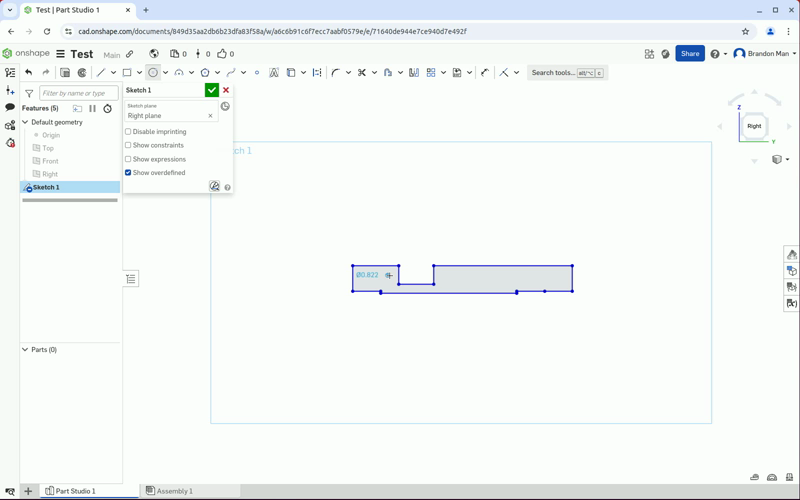
scroll(6)
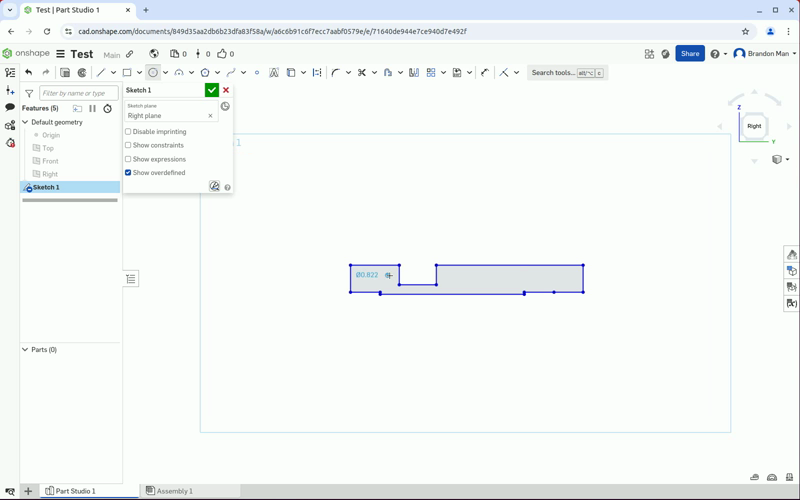
scroll(6)
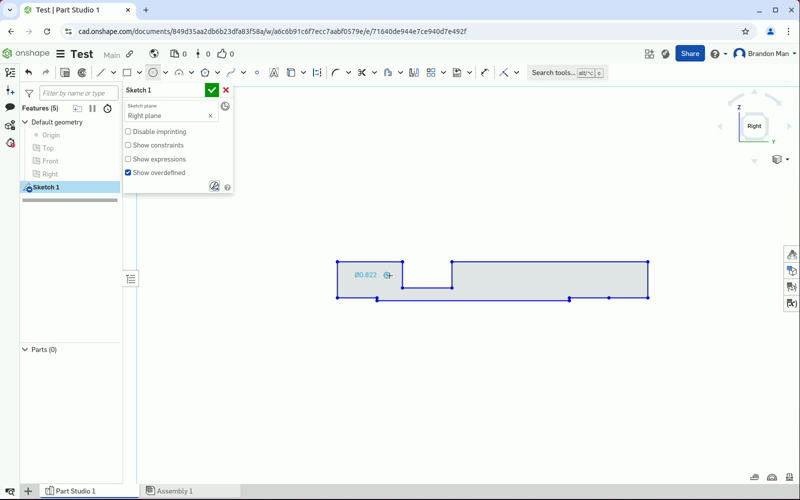
scroll(6)
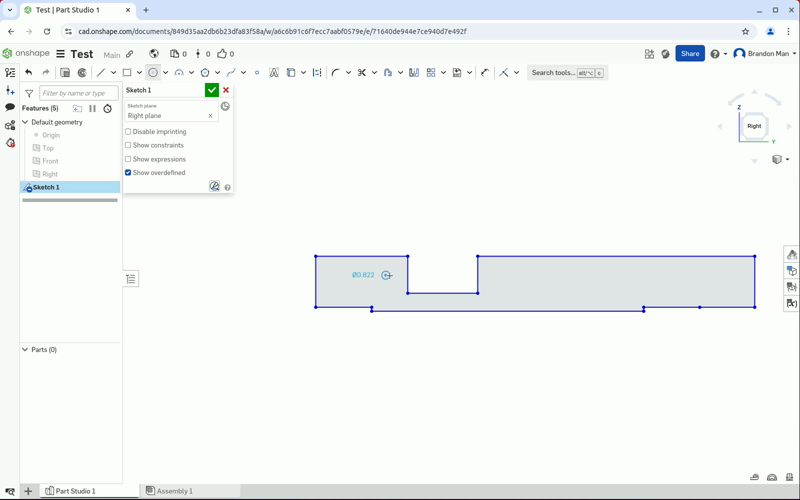
scroll(6)
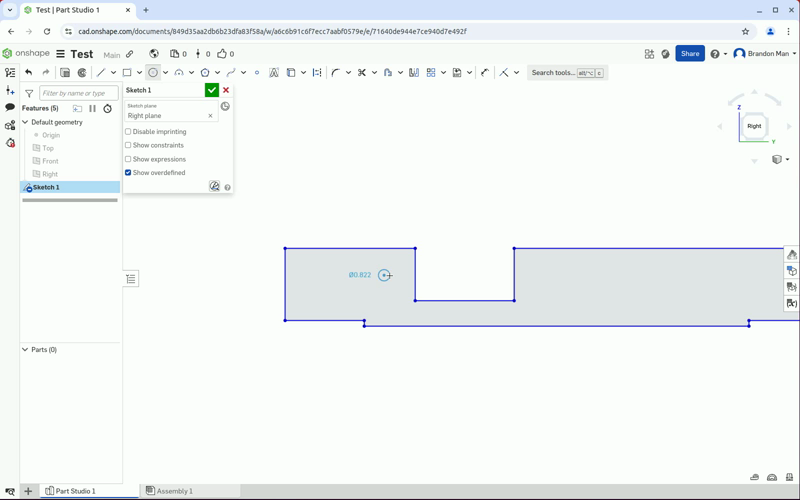
scroll(6)
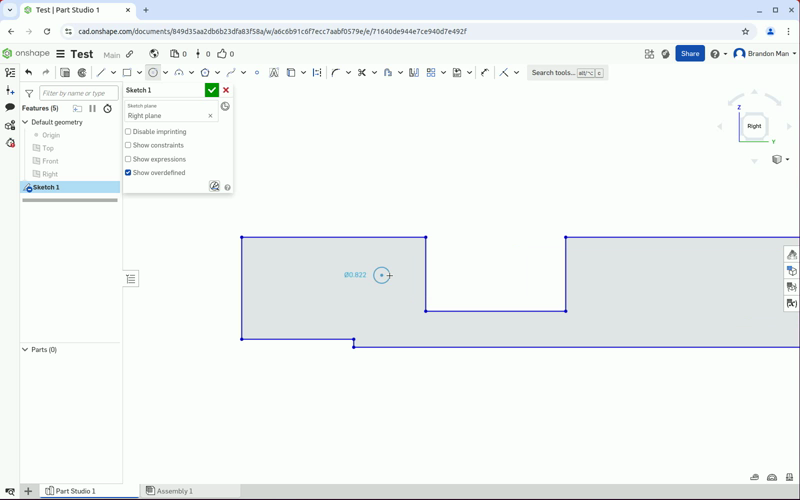
scroll(6)
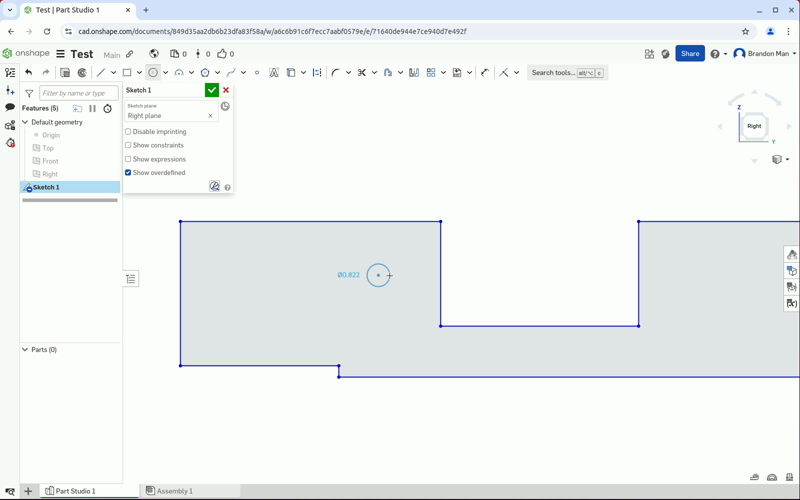
scroll(6)
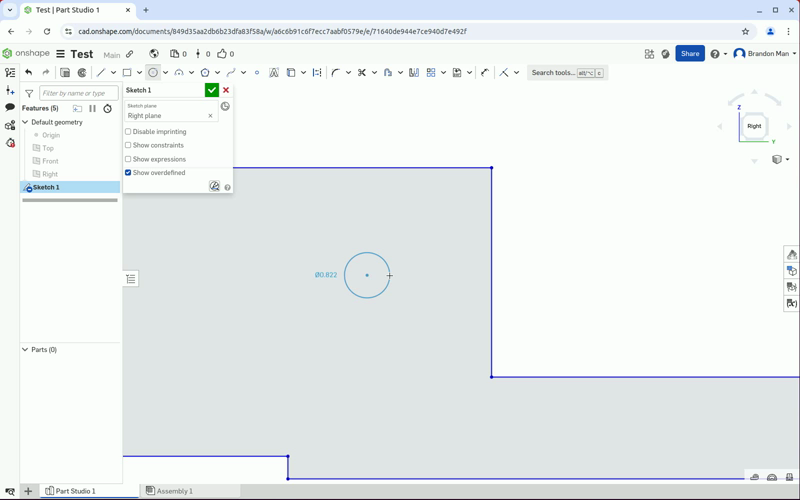
click(389, 275)
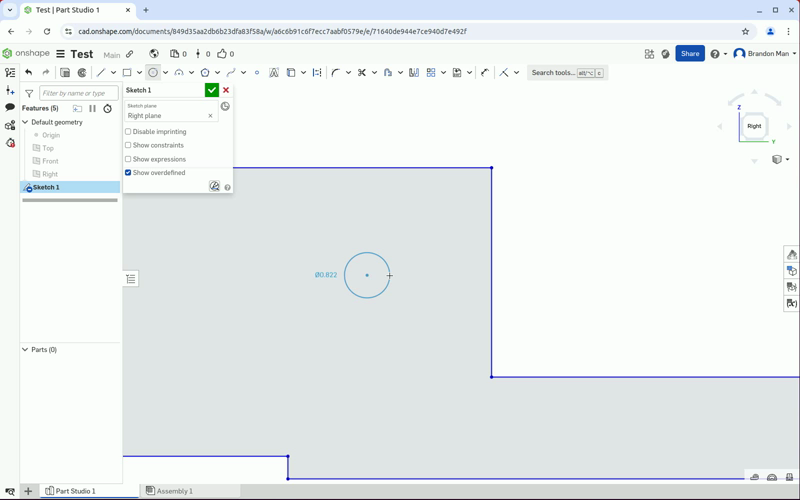
scroll(-6)
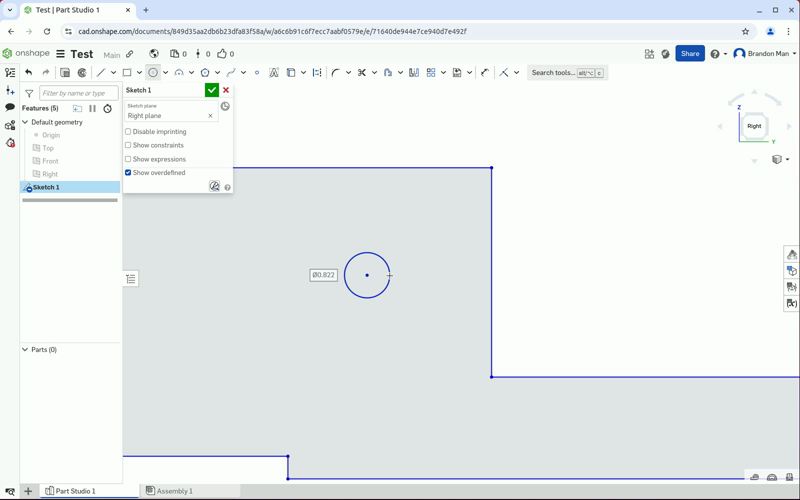
scroll(-6)
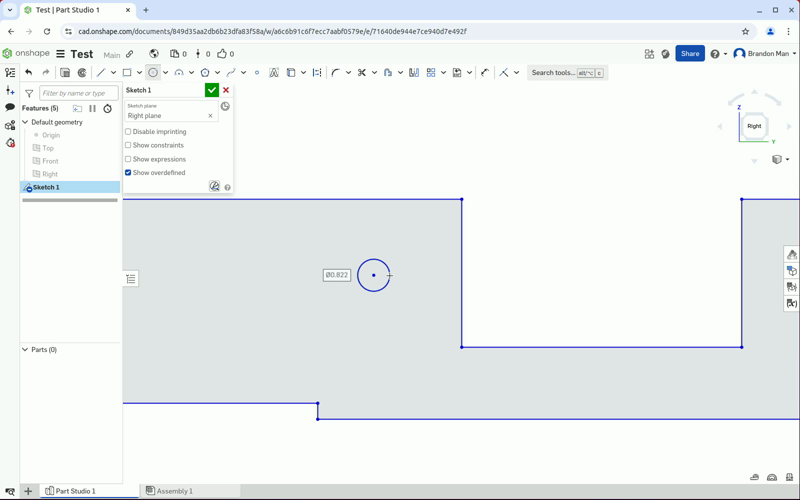
scroll(-6)
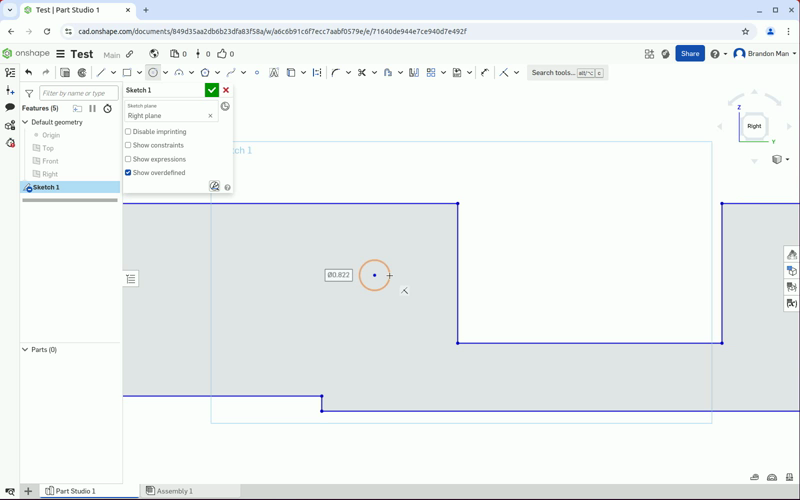
scroll(-6)
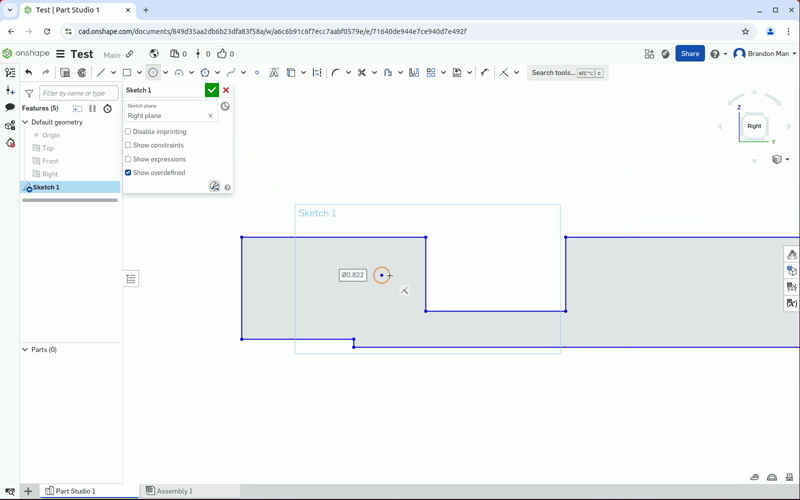
scroll(-6)
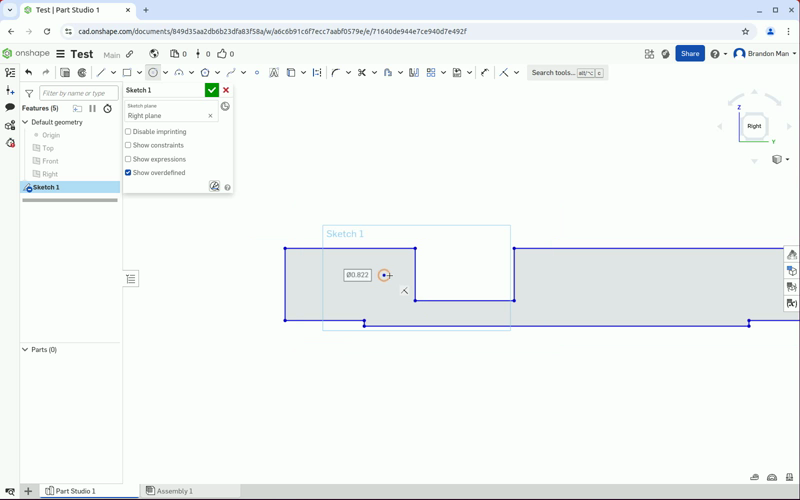
scroll(-6)
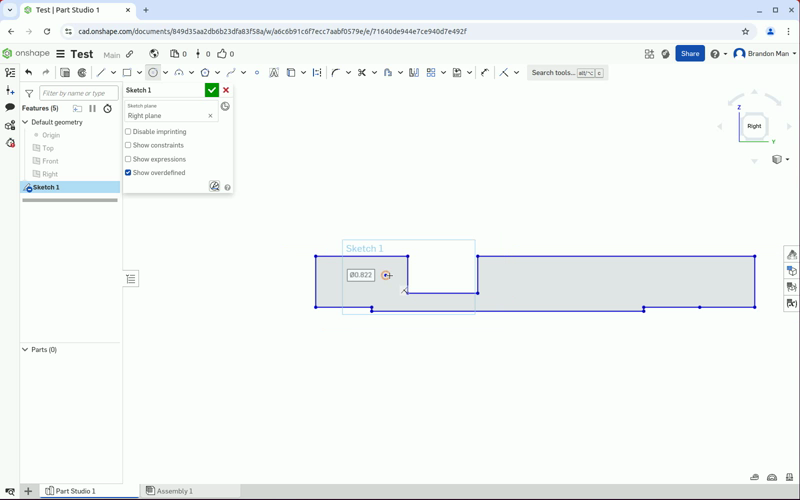
scroll(-6)
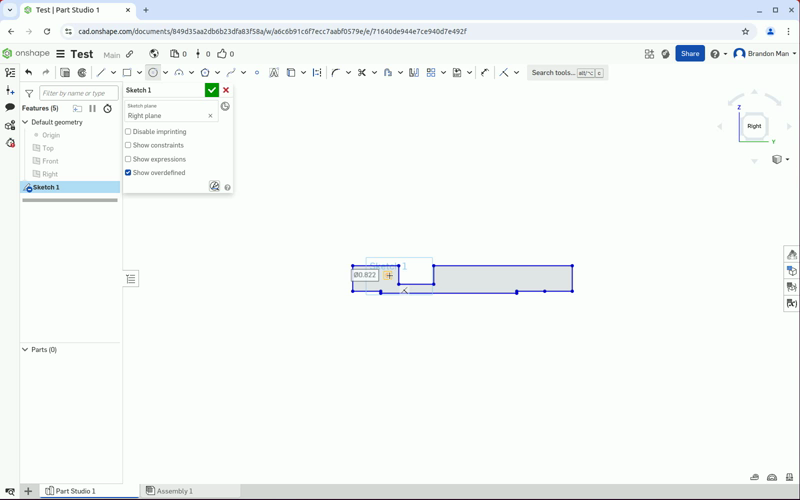
key(esc)
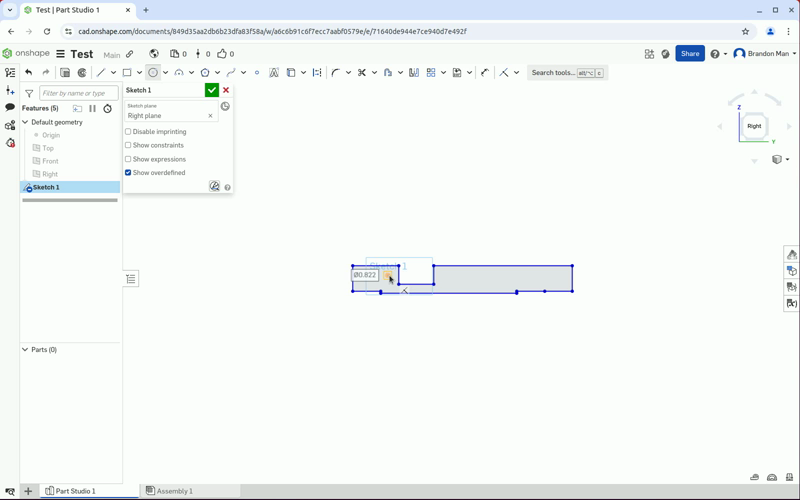
mouse_move(498, 286)
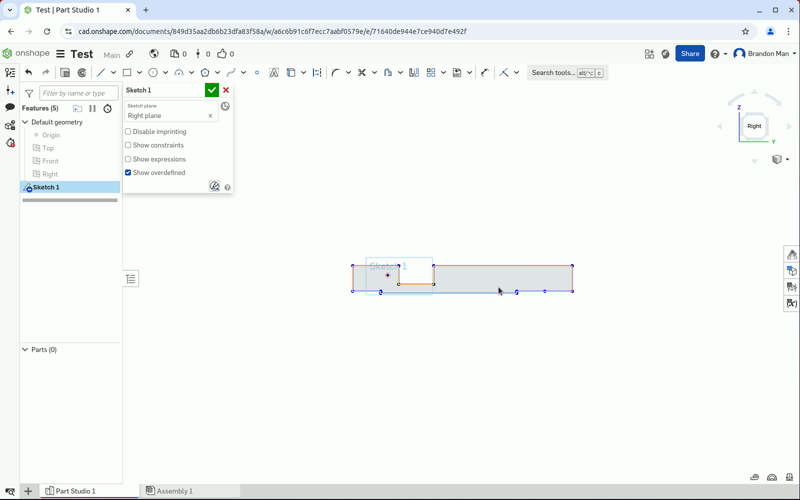
click(498, 286)
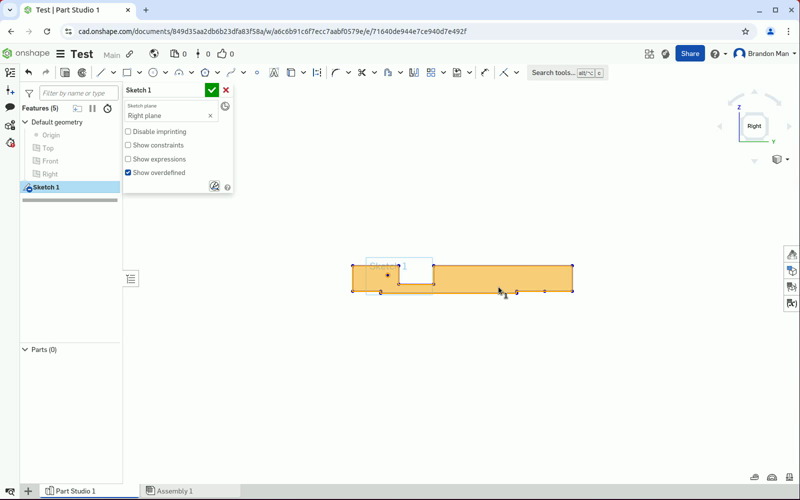
mouse_move(73, 352)
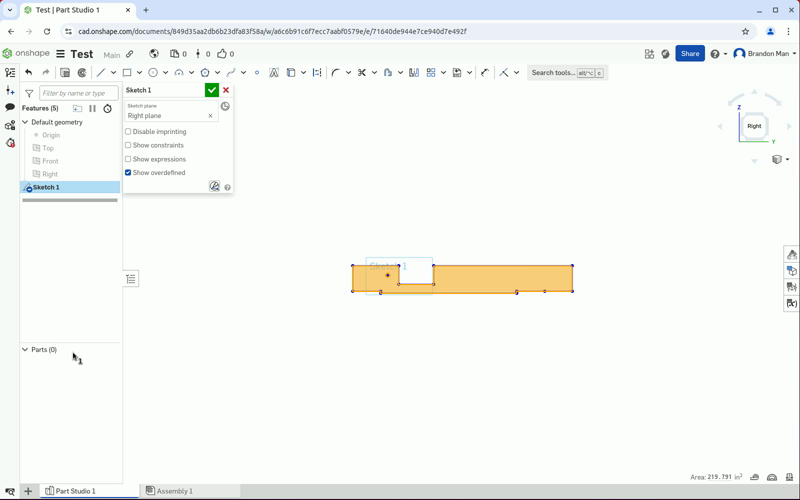
key(shift+y)
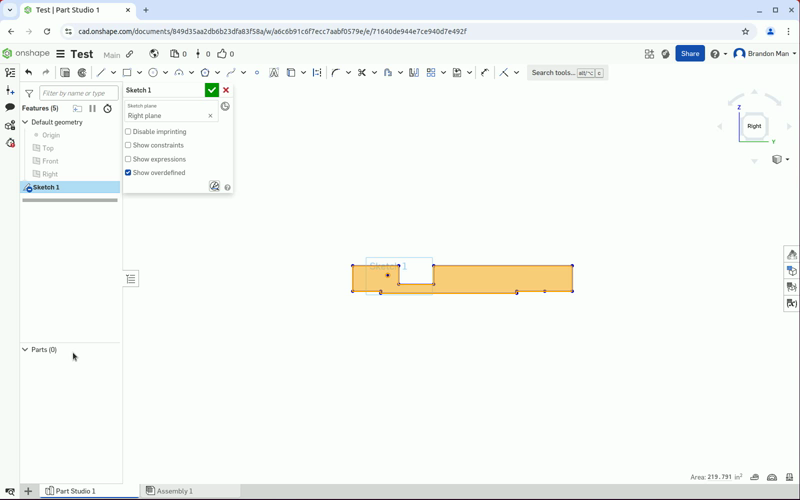
key(shift+e)
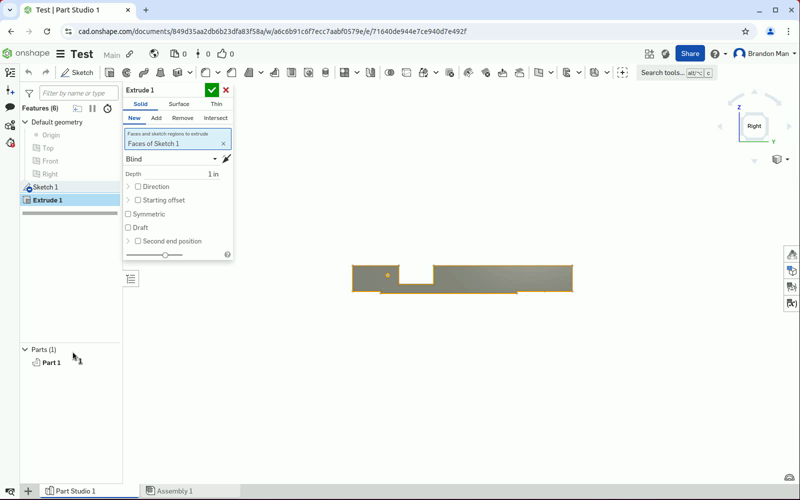
mouse_move(143, 106)
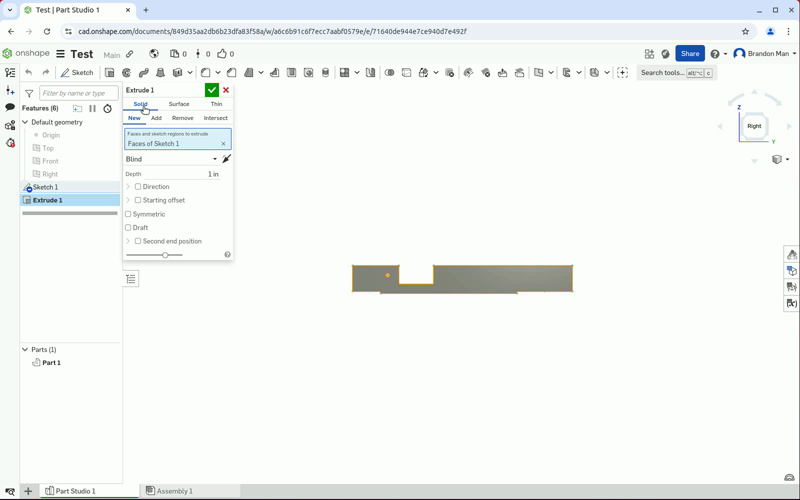
click(143, 106)
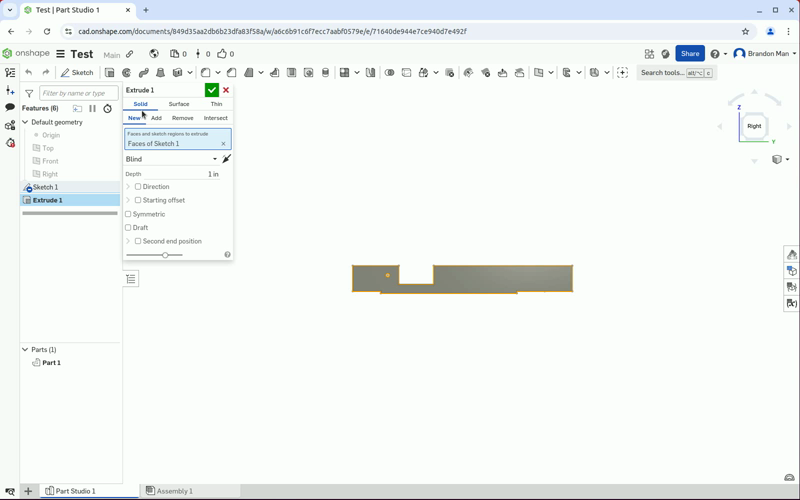
mouse_move(137, 120)
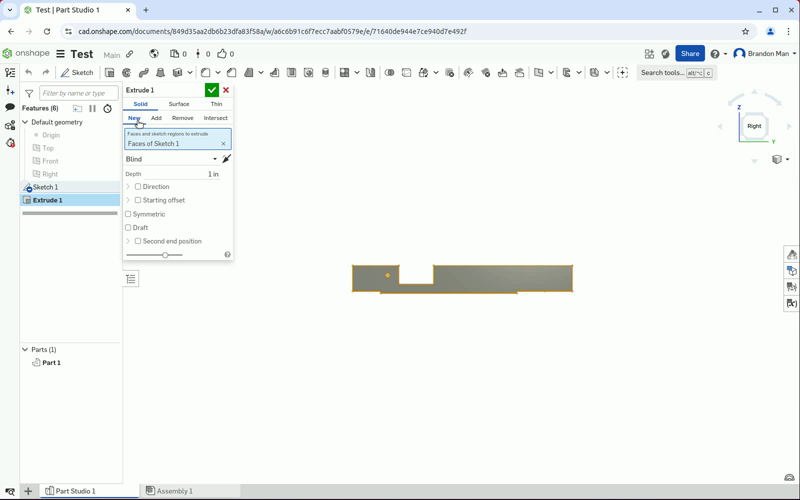
click(137, 120)
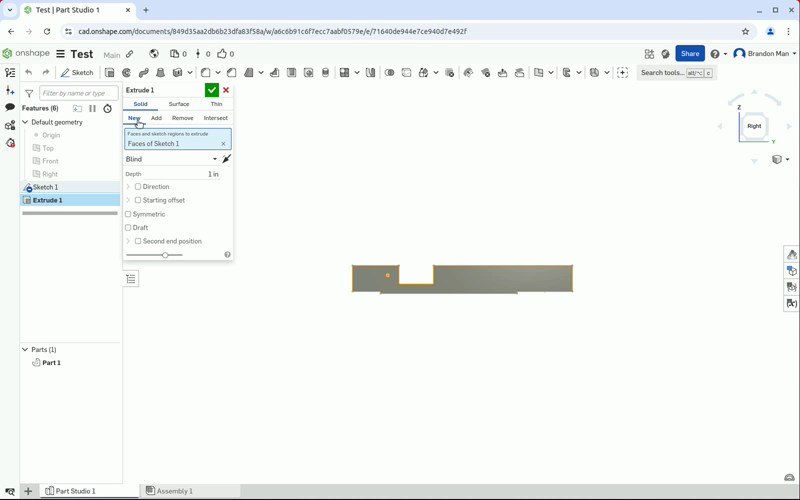
key(tab, 4)
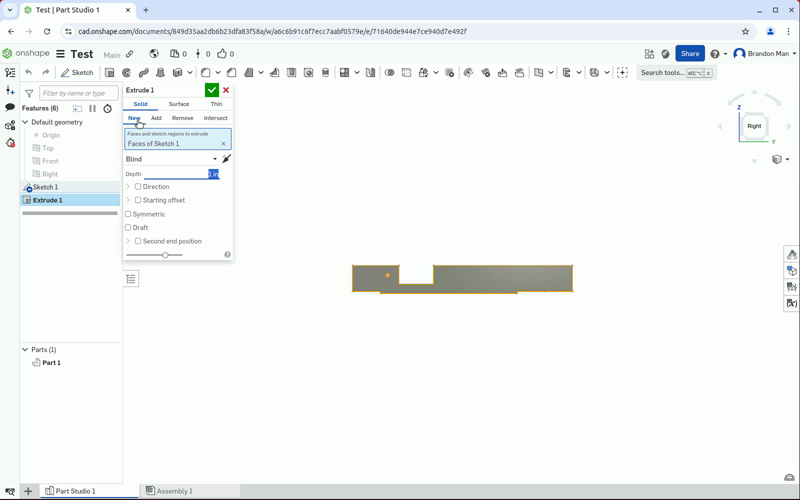
text(0.963)
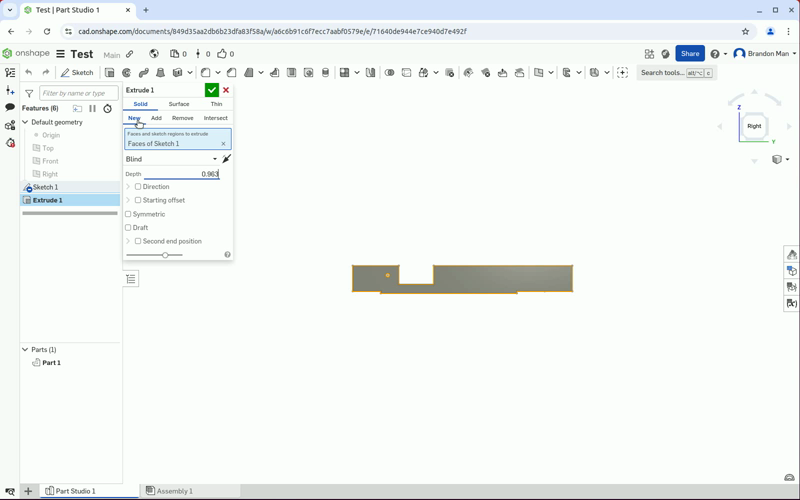
key(enter)
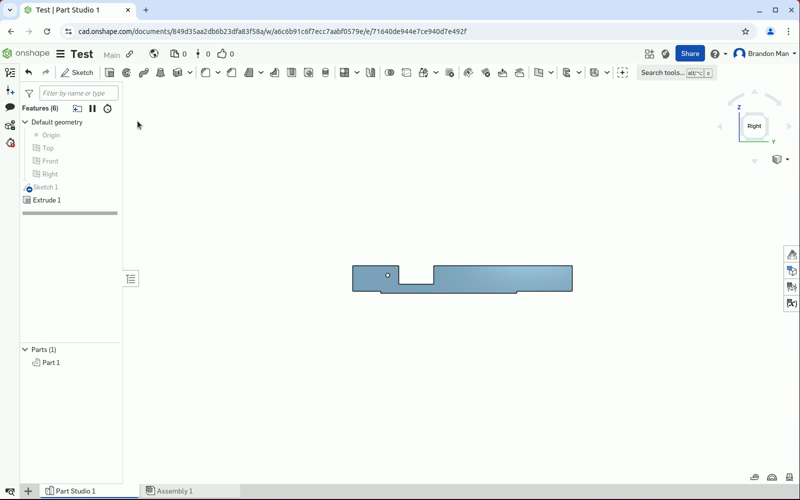
key(shift+h)
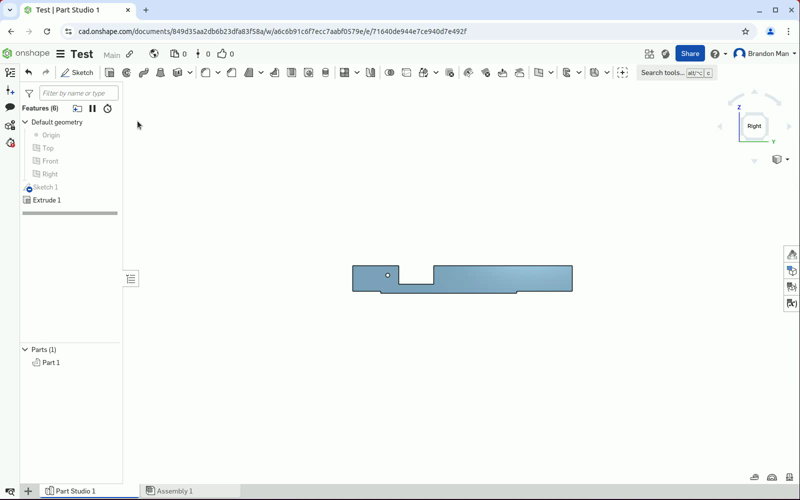
key(shift+h)
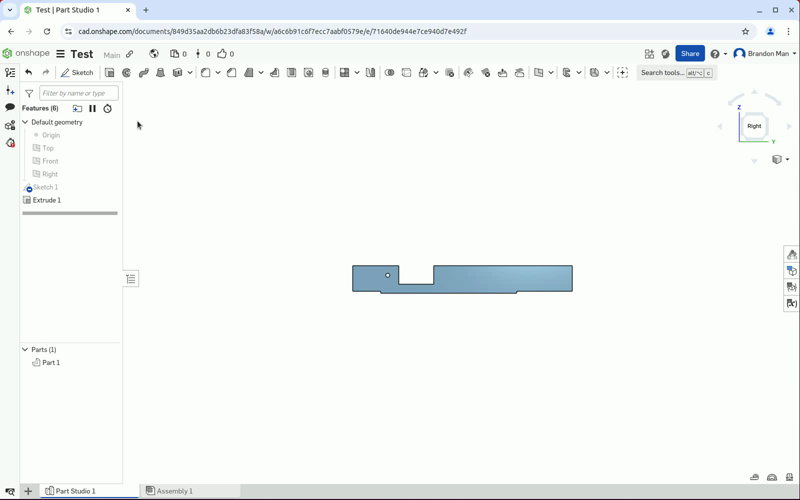
mouse_move(73, 189)
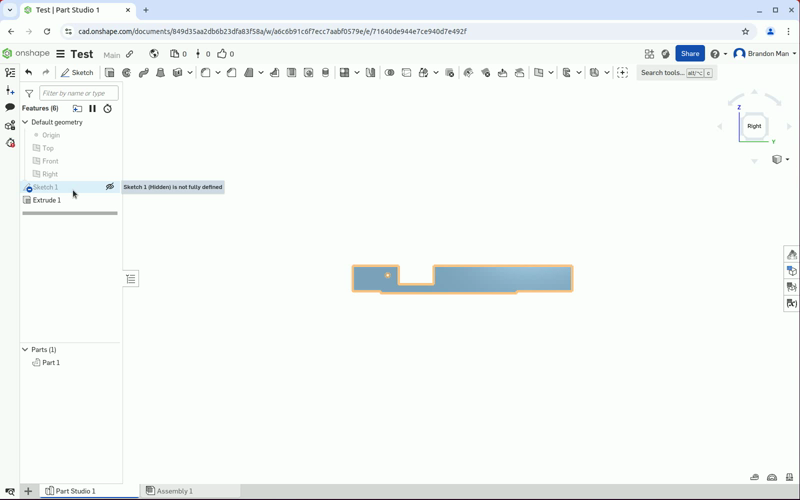
click(73, 189)
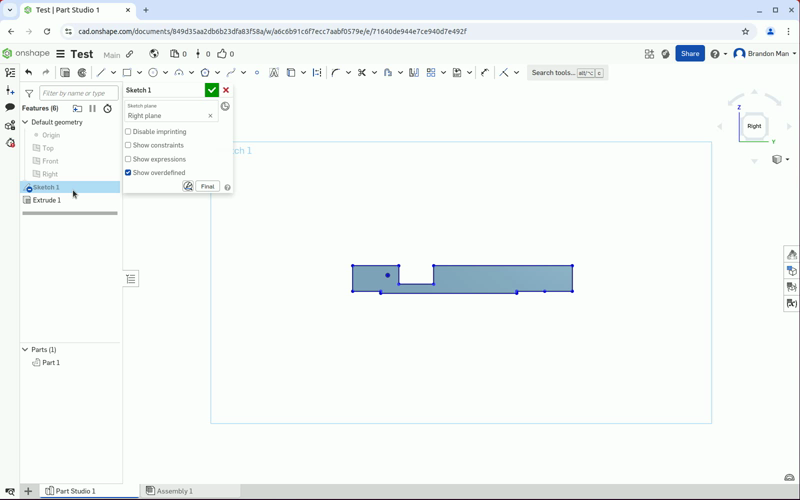
mouse_move(229, 92)
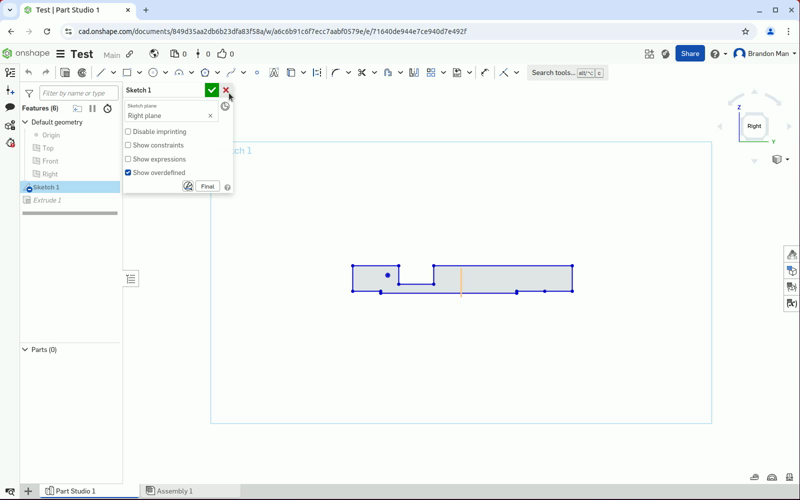
click(229, 92)
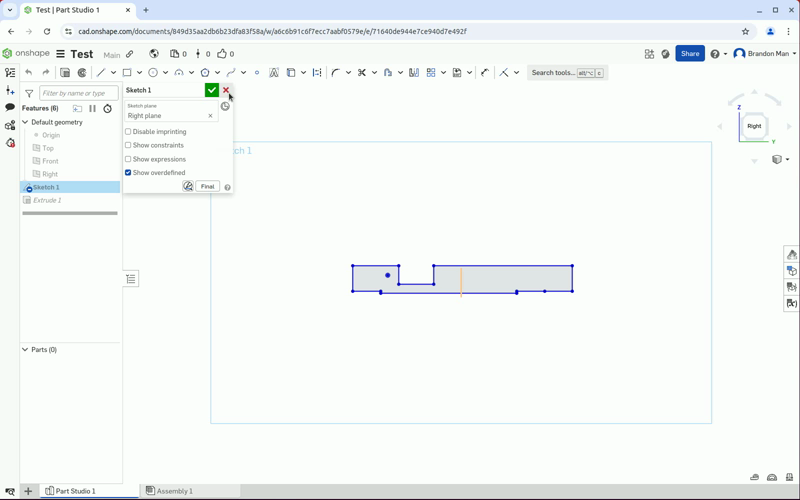
key(shift+s)
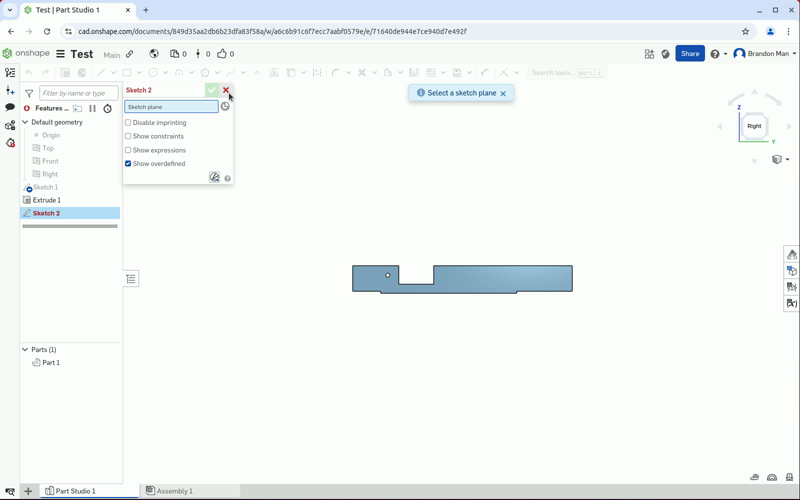
mouse_move(73, 176)
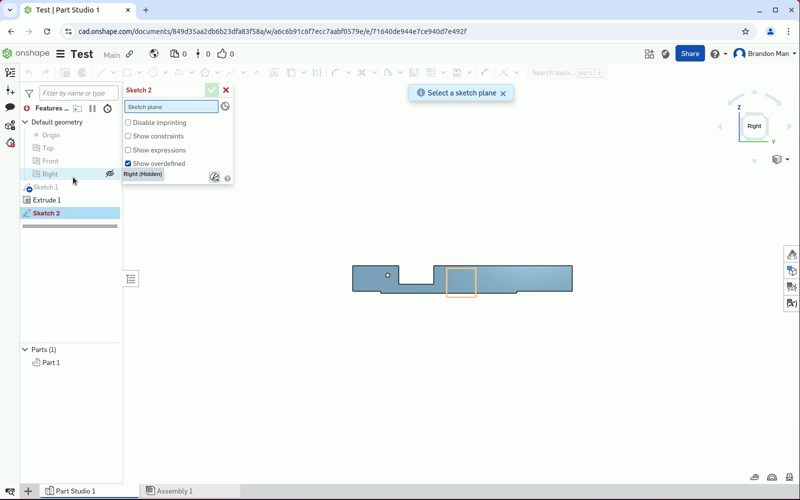
click(73, 176)
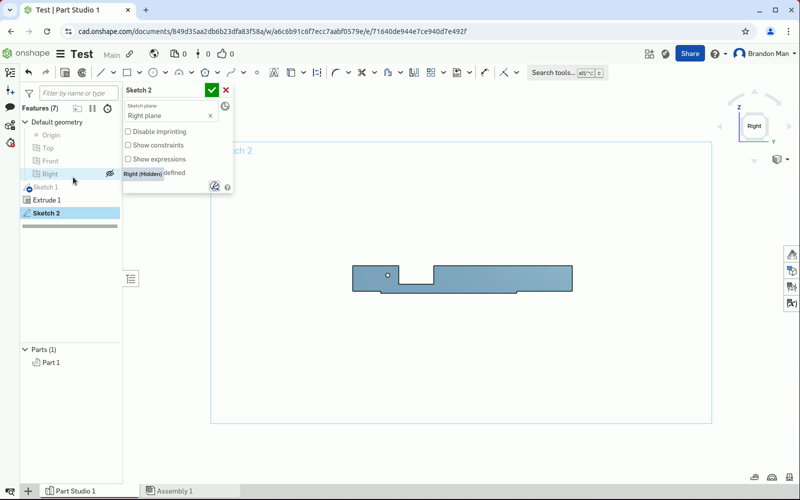
mouse_move(73, 352)
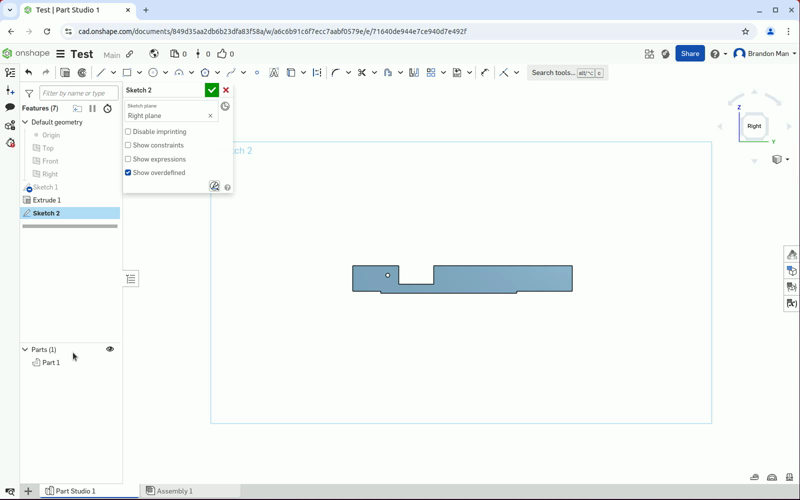
key(y)
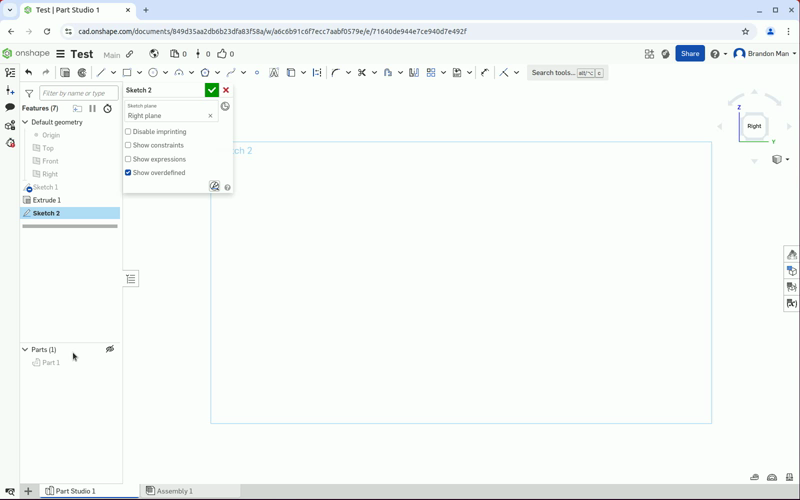
key(l)
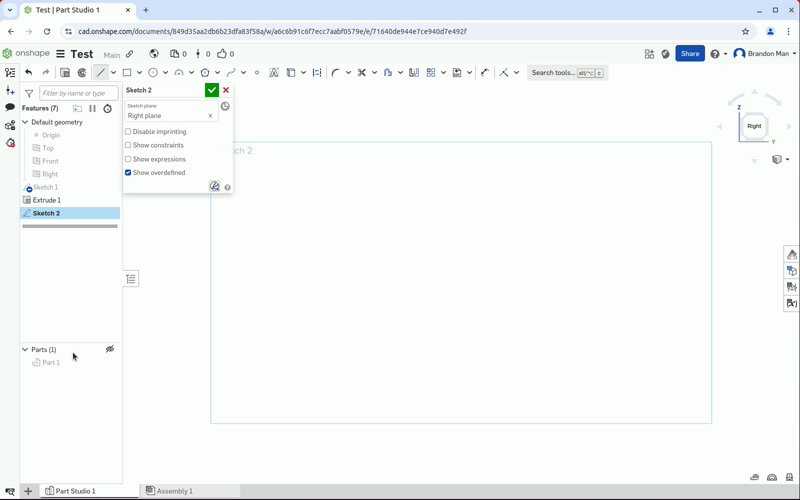
key_down(shift)
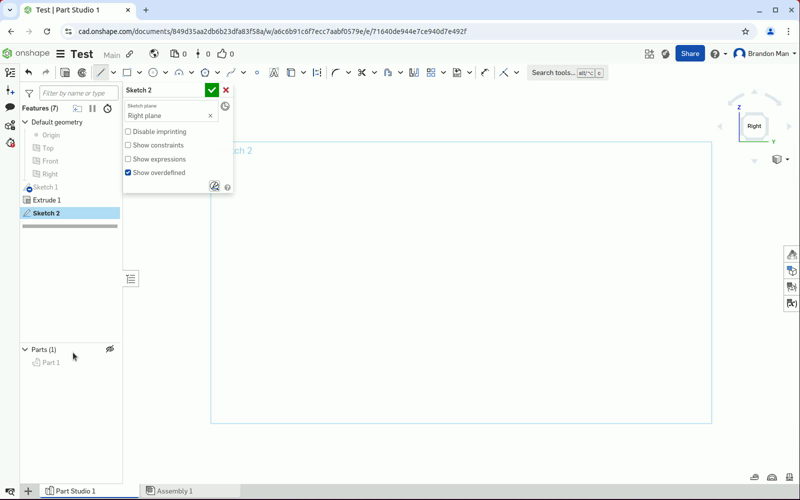
mouse_move(352, 321)
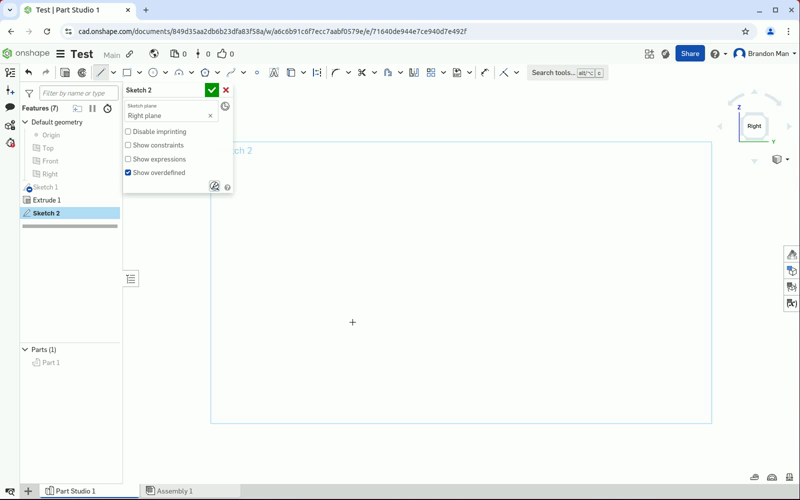
click(352, 321)
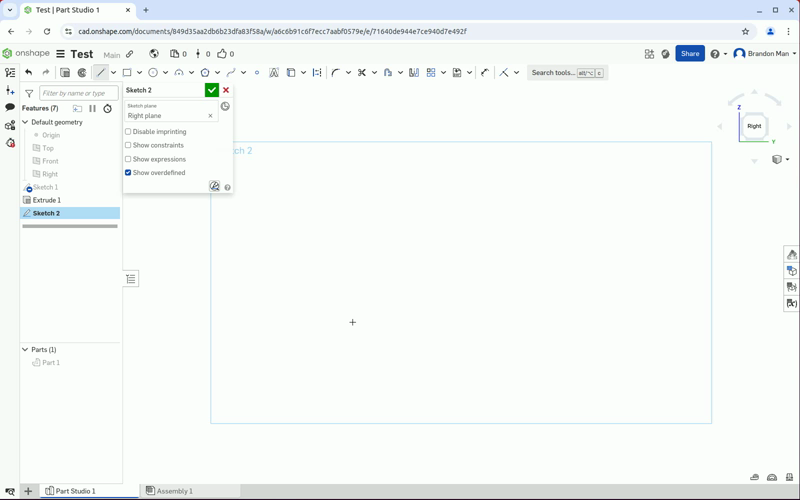
key_up(shift)
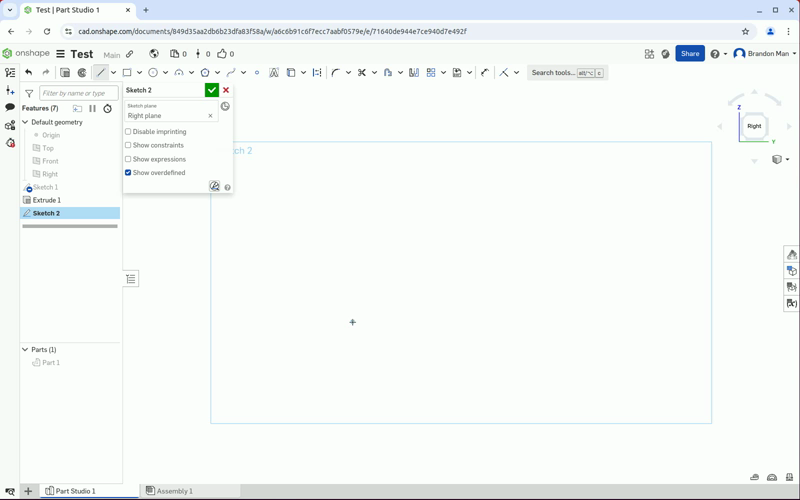
key_down(shift)
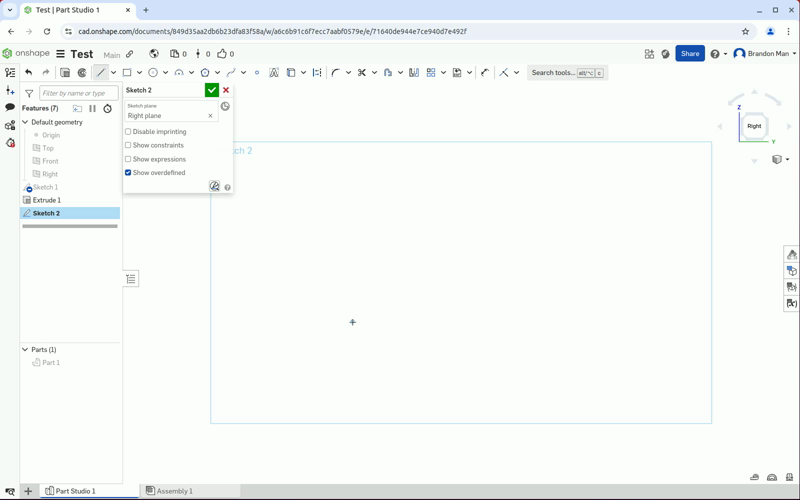
mouse_move(463, 321)
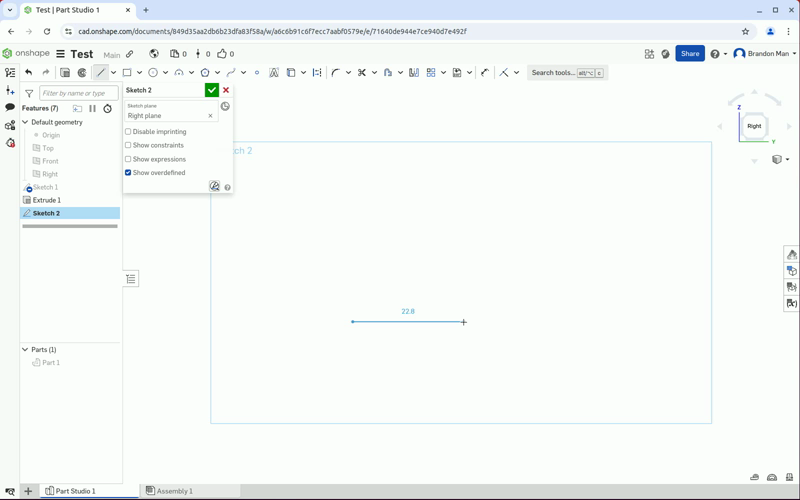
click(463, 321)
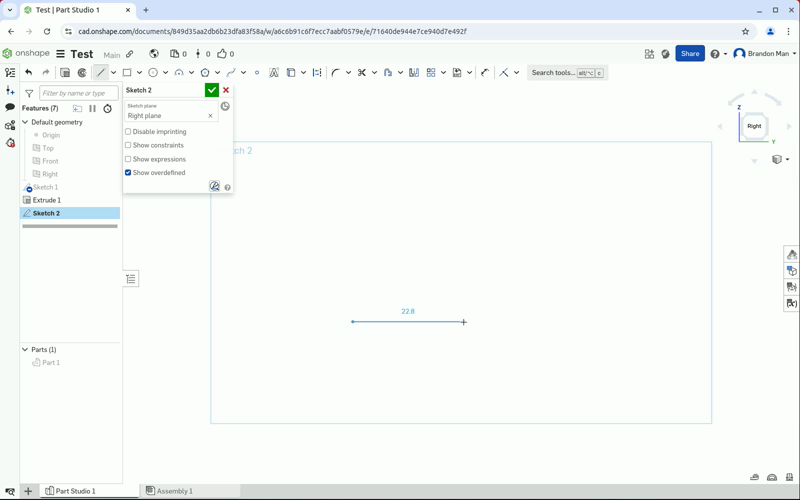
key_up(shift)
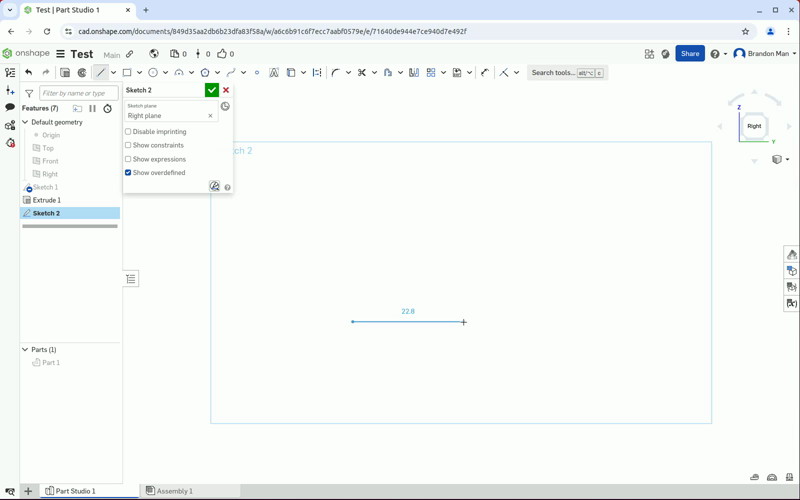
key_down(shift)
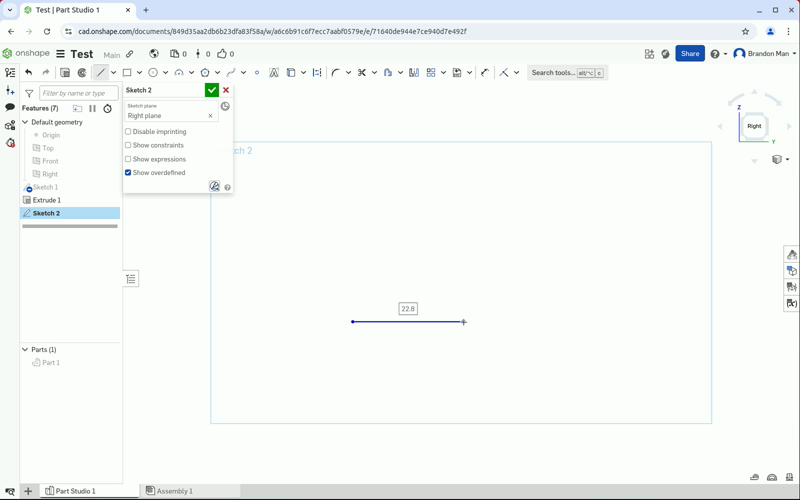
mouse_move(572, 321)
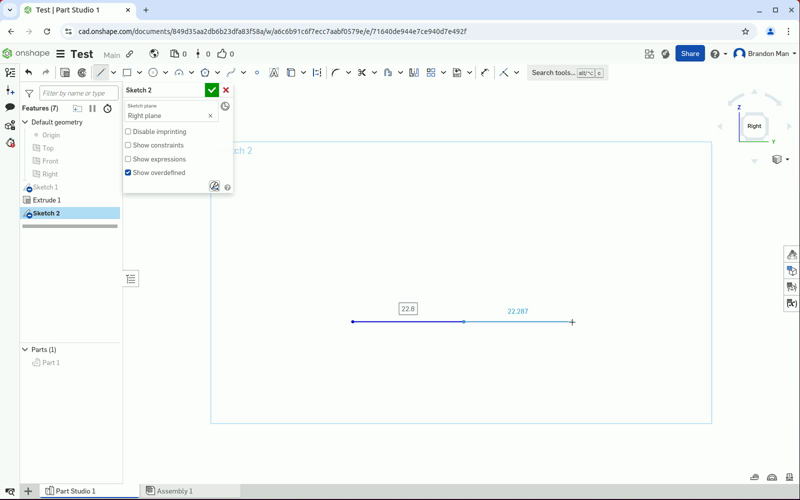
click(572, 321)
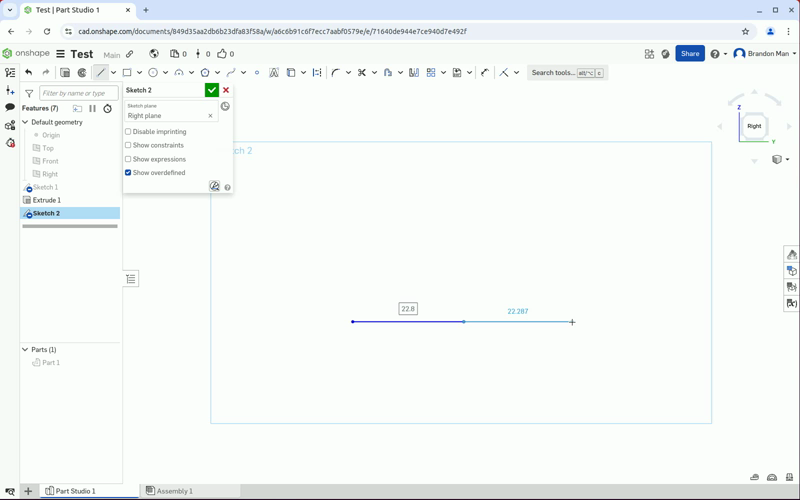
key_up(shift)
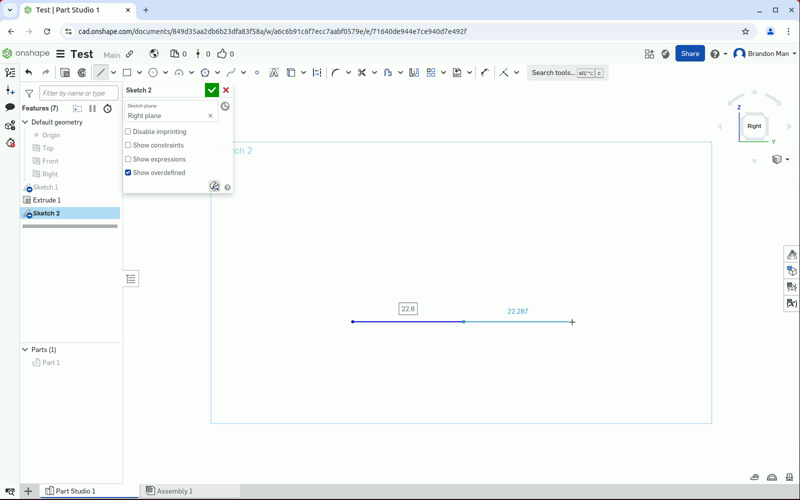
key_down(shift)
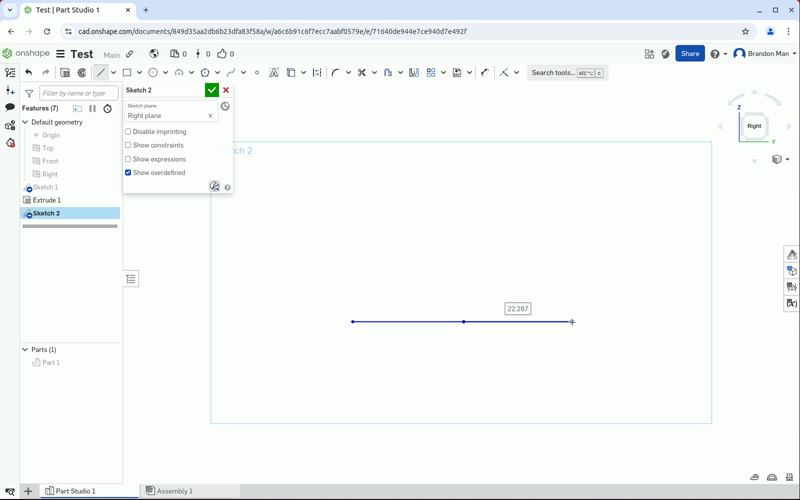
mouse_move(589, 321)
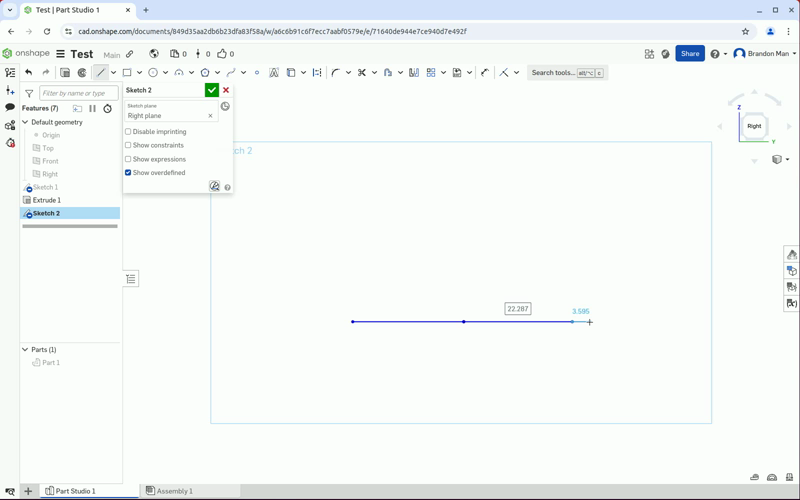
mouse_move(572, 296)
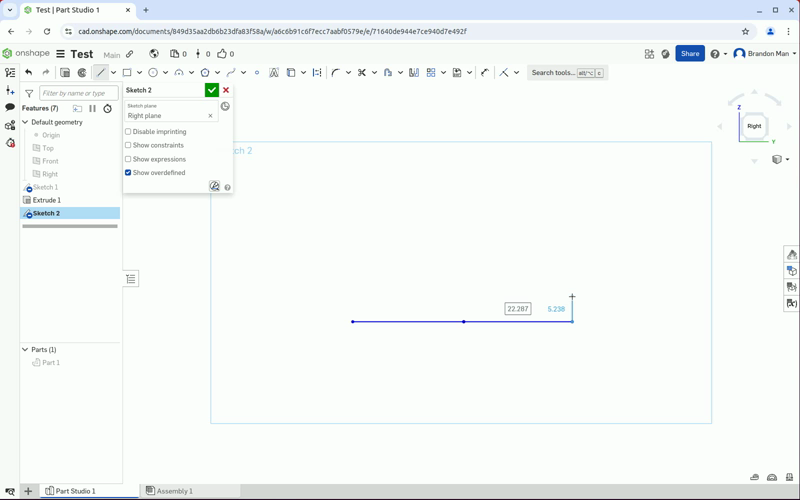
click(572, 296)
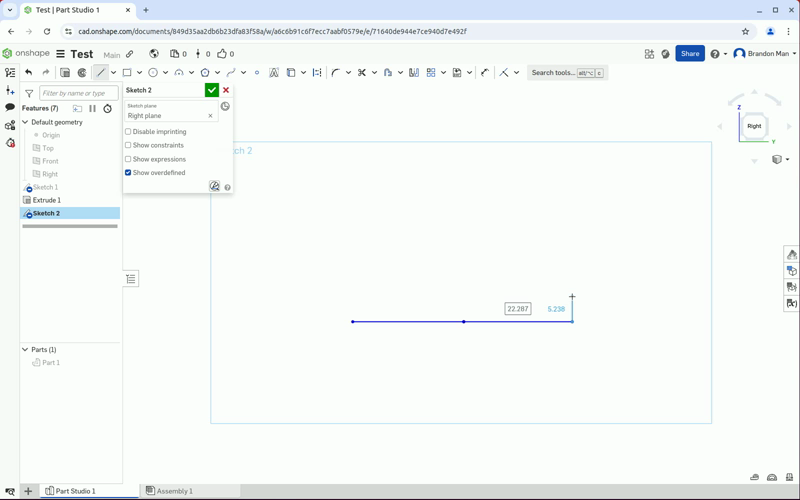
key_up(shift)
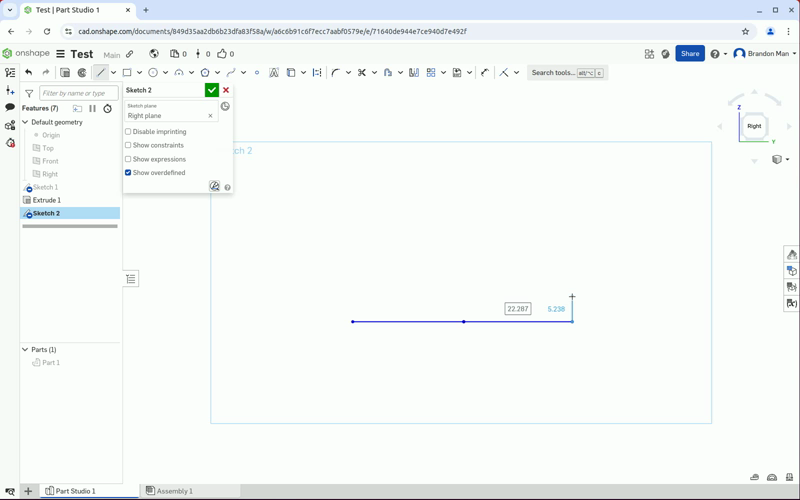
key_down(shift)
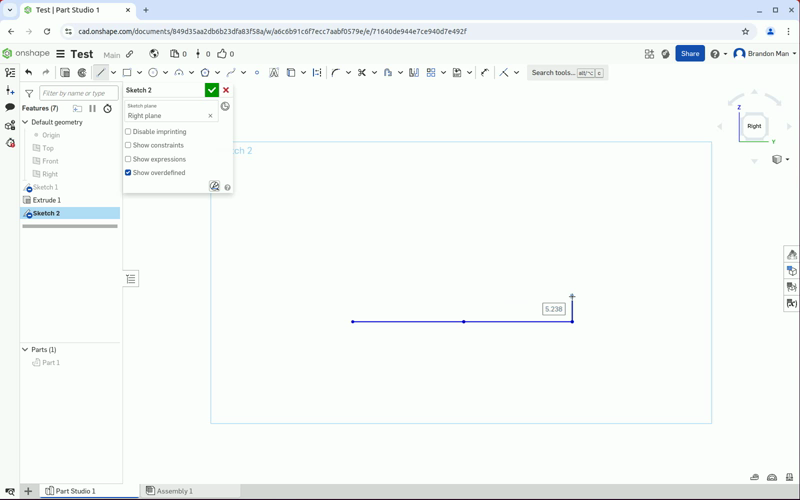
mouse_move(589, 296)
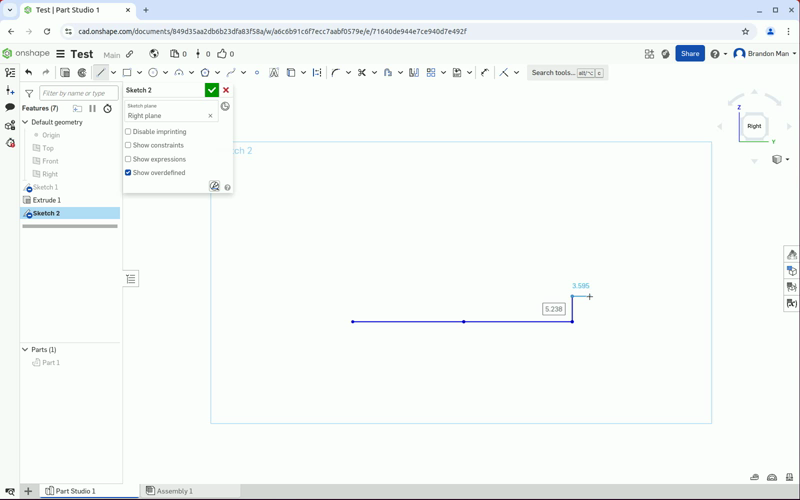
mouse_move(544, 296)
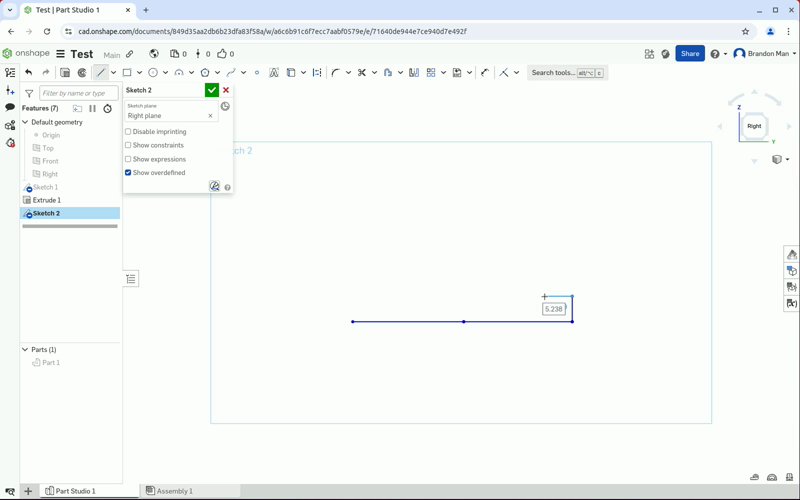
click(544, 296)
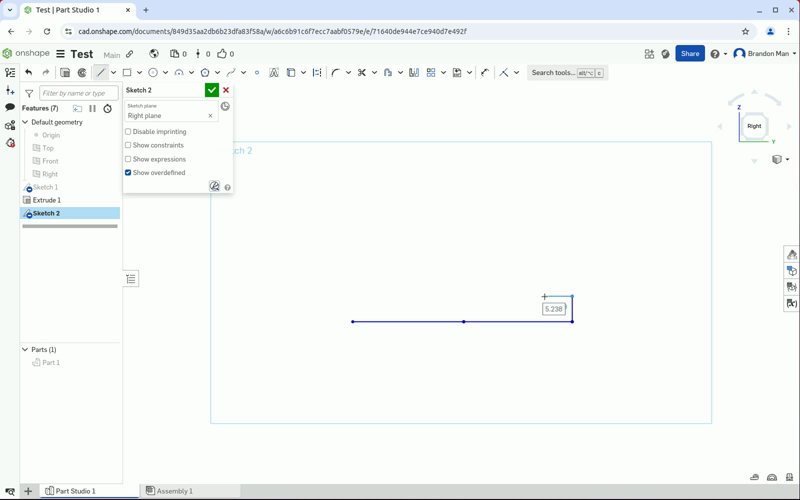
key_up(shift)
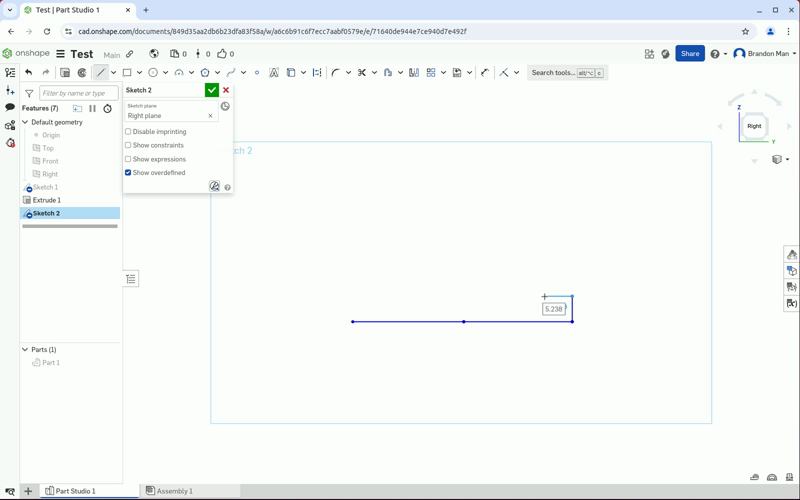
key_down(shift)
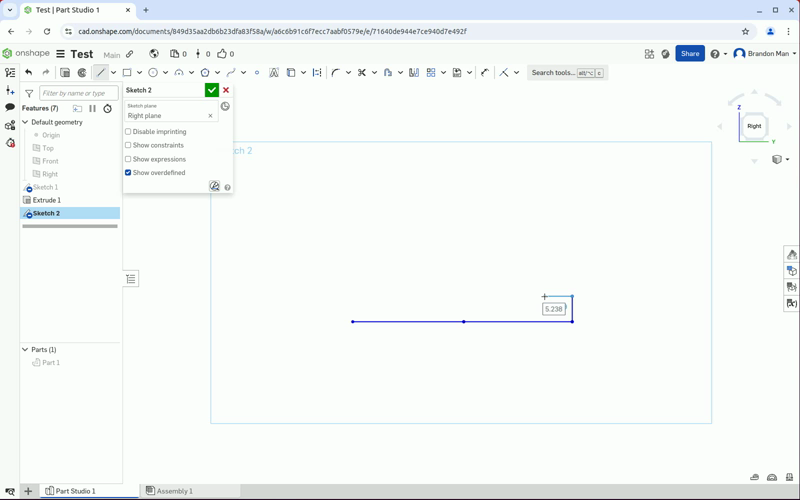
mouse_move(574, 296)
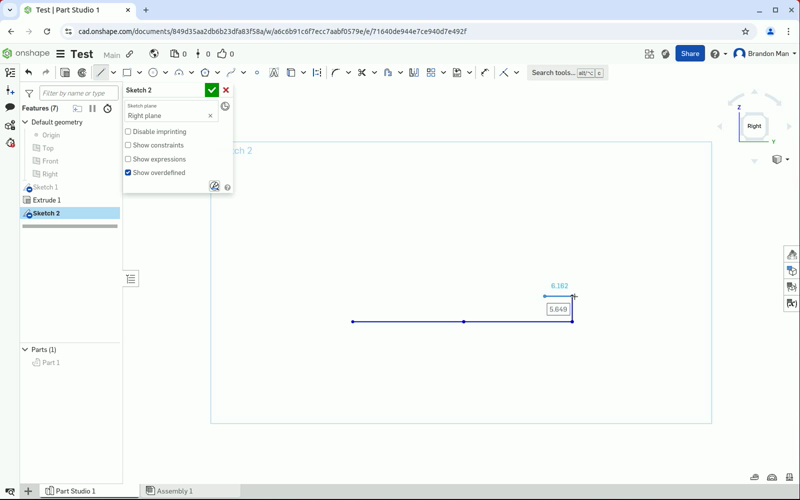
mouse_move(516, 296)
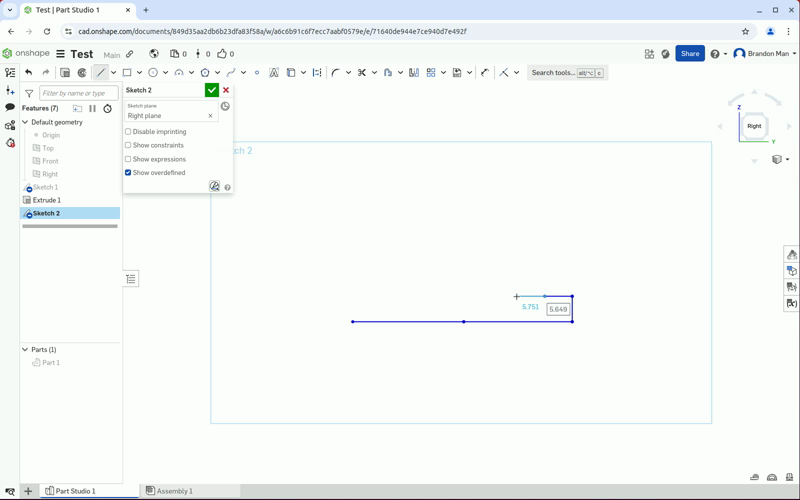
click(516, 296)
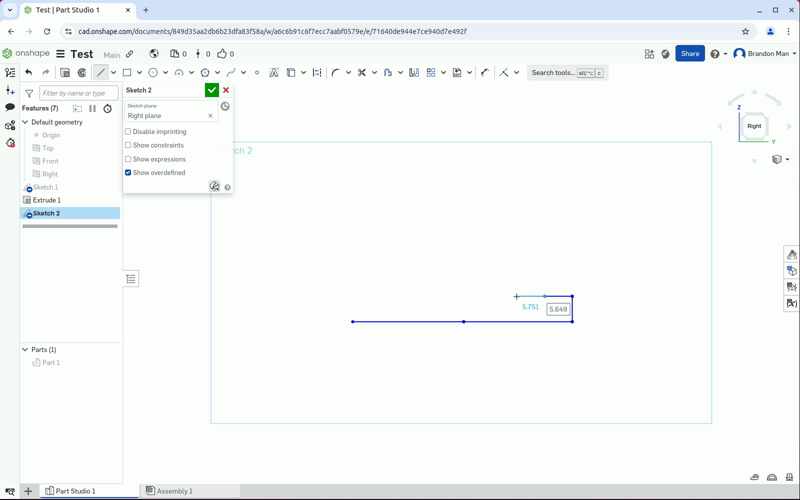
key_up(shift)
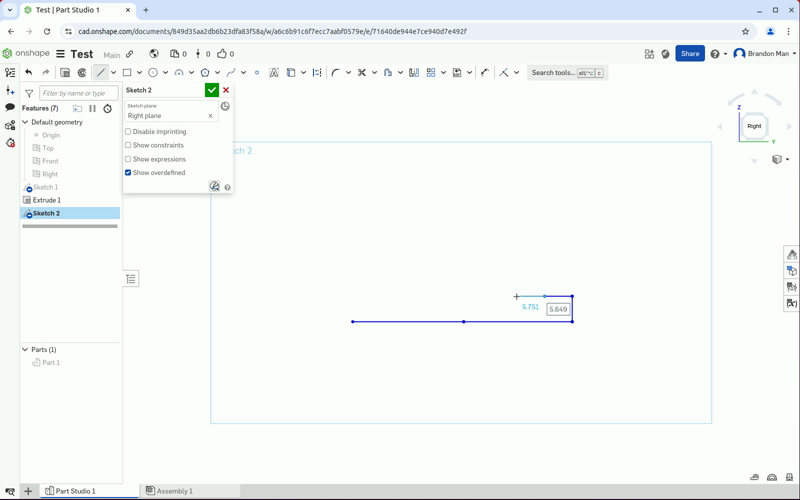
key_down(shift)
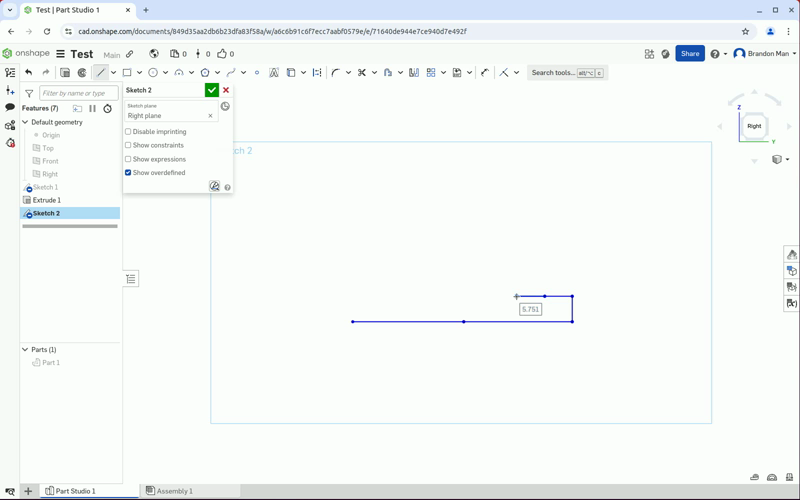
mouse_move(546, 296)
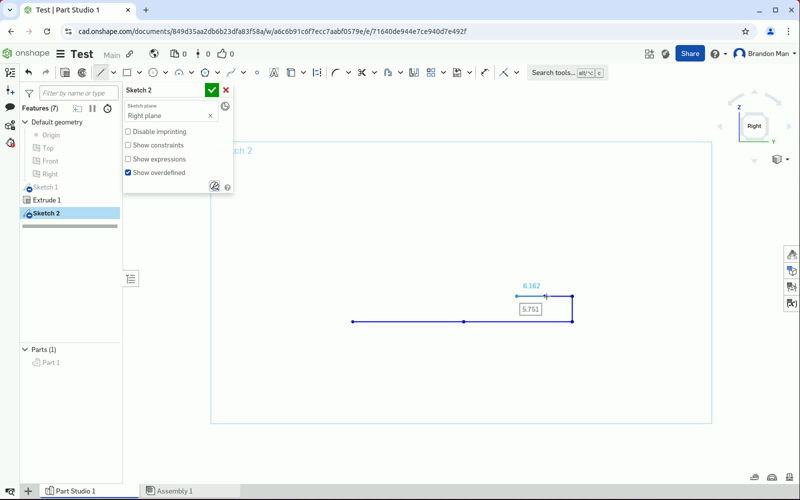
mouse_move(516, 294)
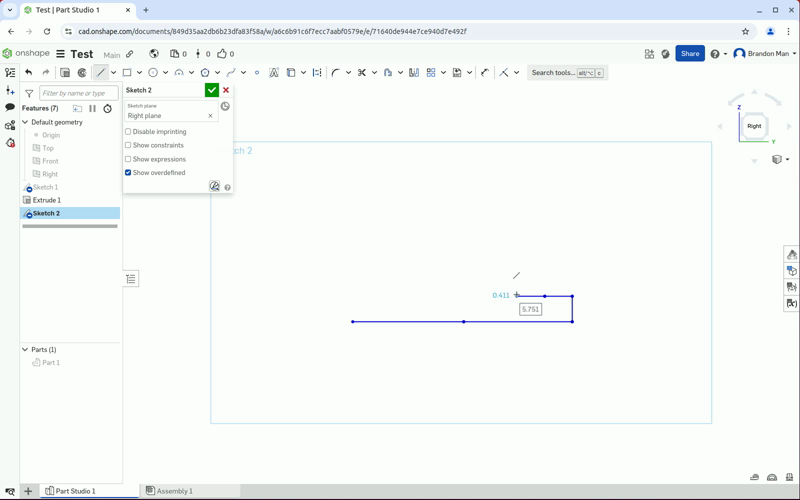
scroll(6)
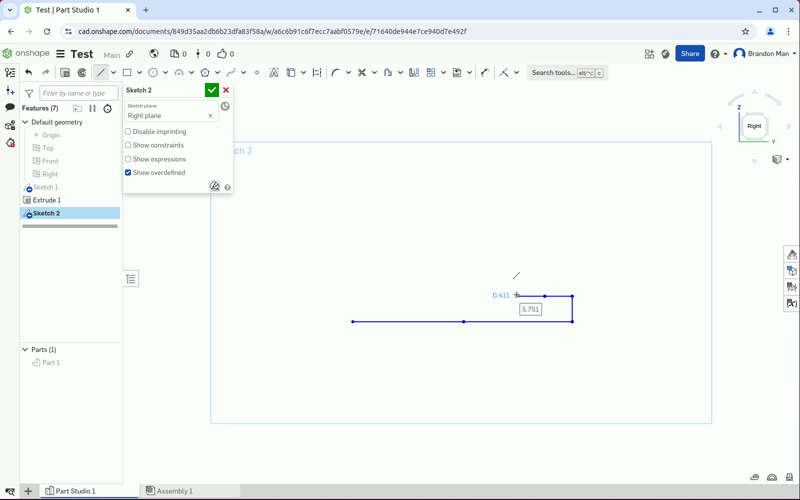
scroll(6)
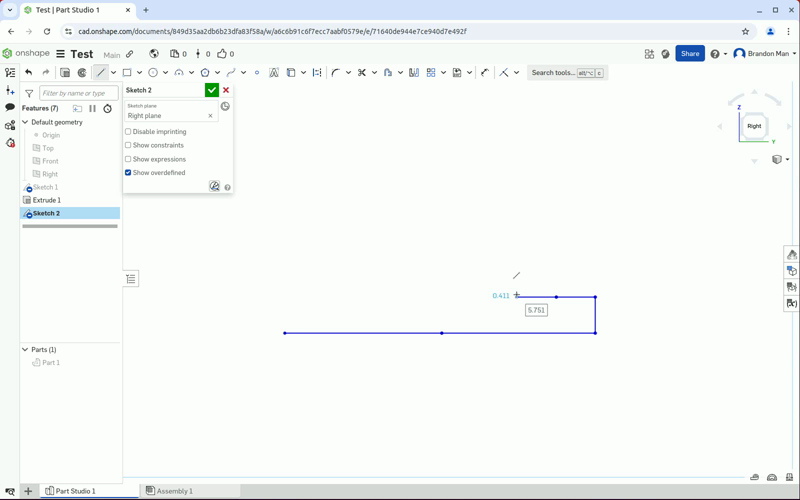
scroll(6)
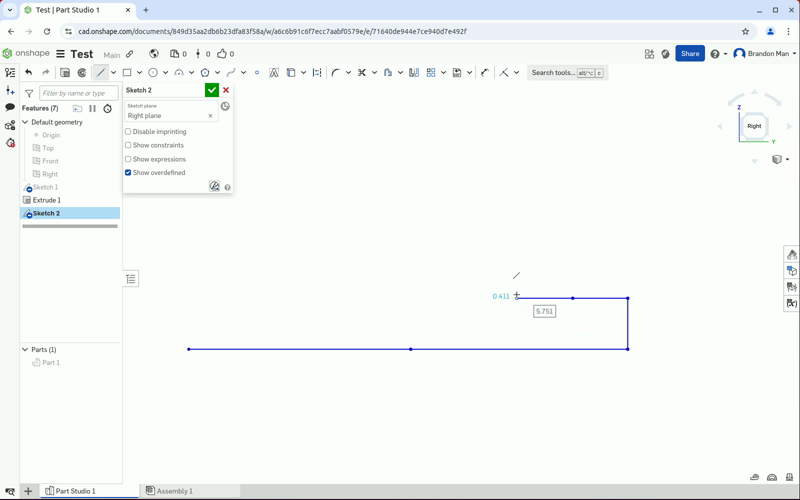
scroll(6)
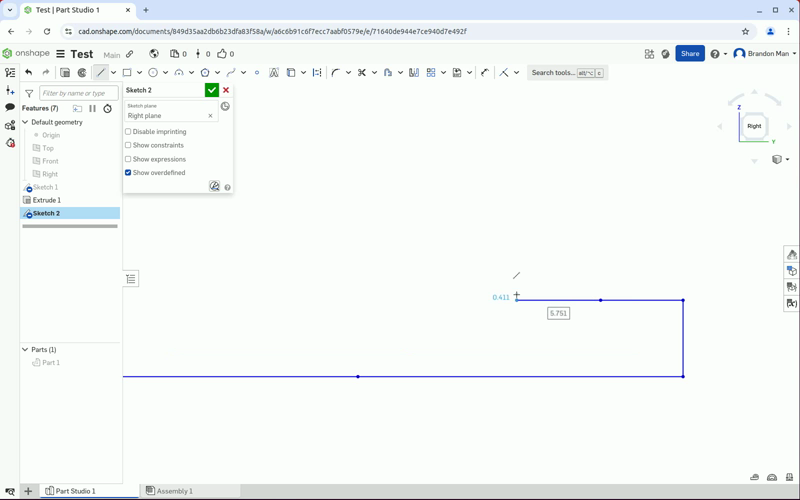
scroll(6)
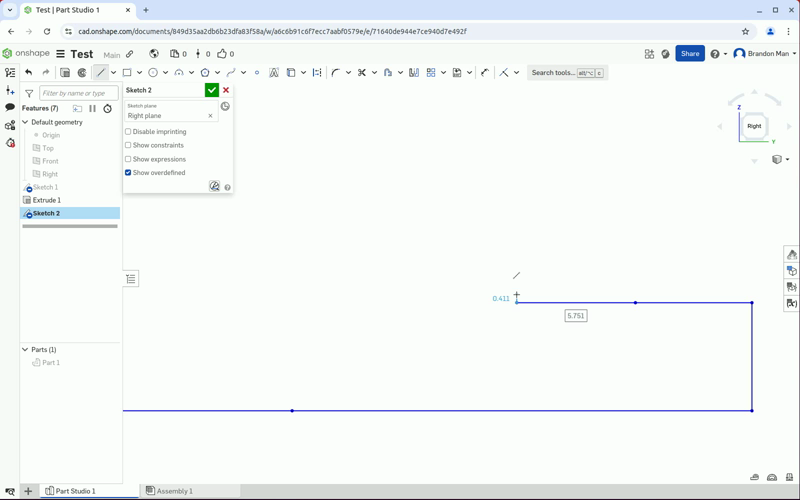
scroll(6)
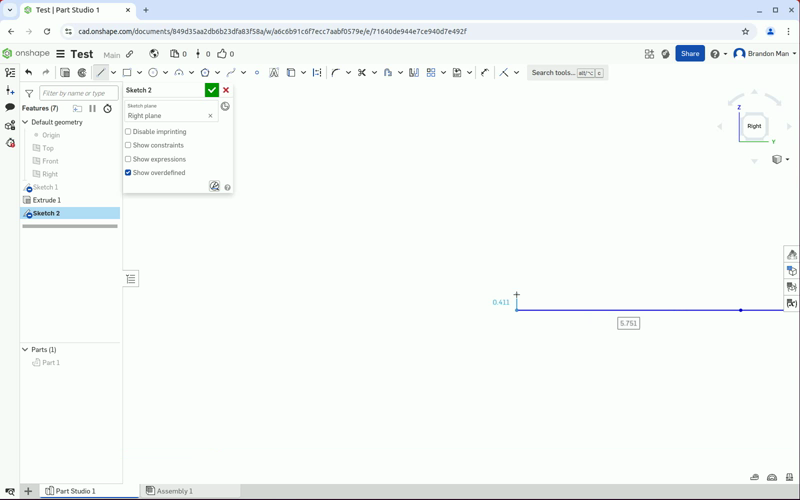
scroll(6)
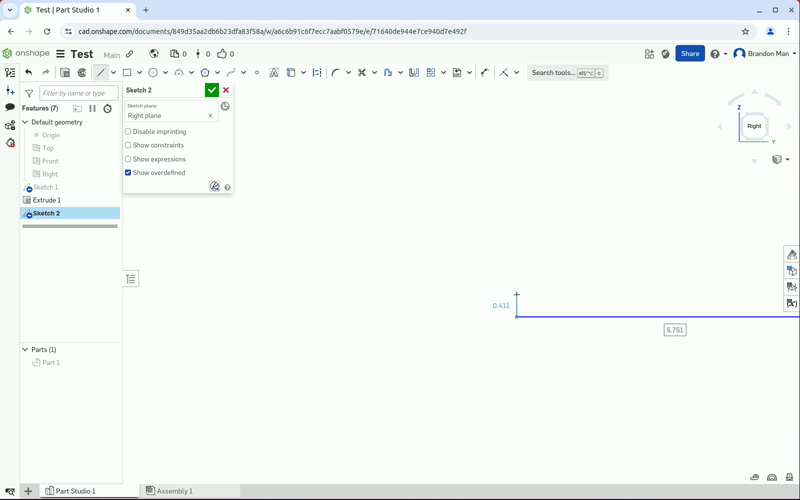
click(516, 294)
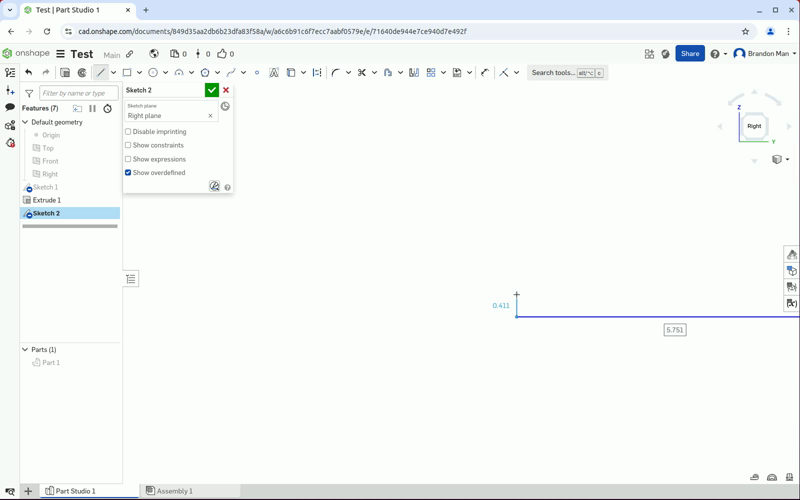
scroll(-6)
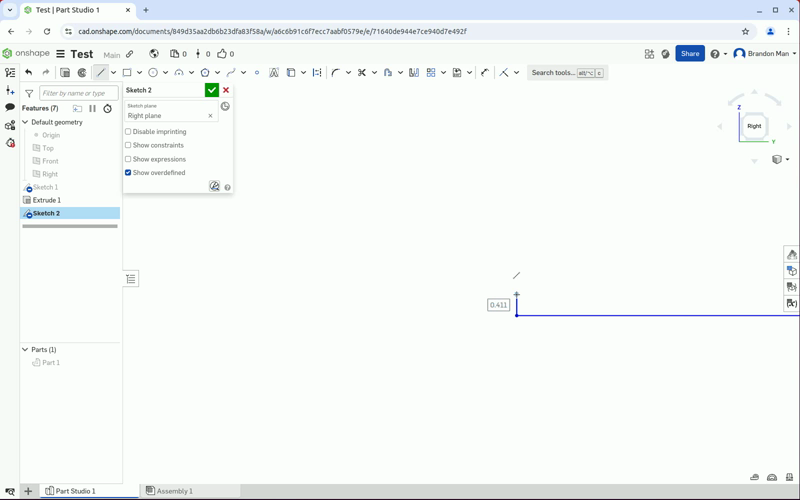
scroll(-6)
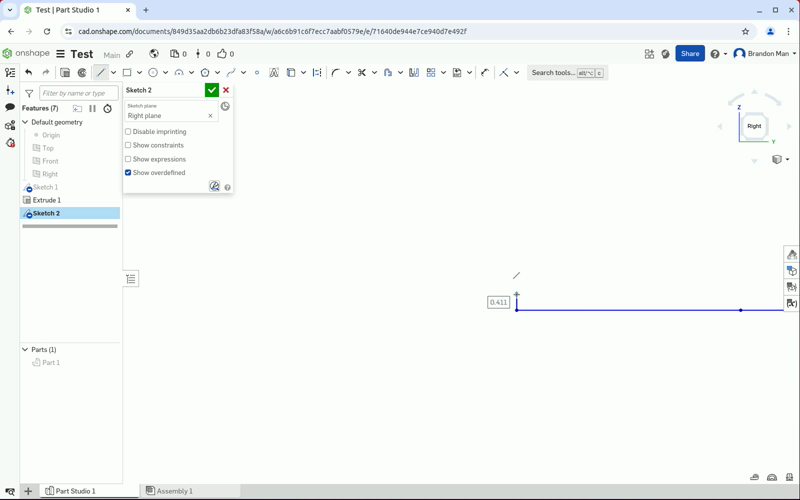
scroll(-6)
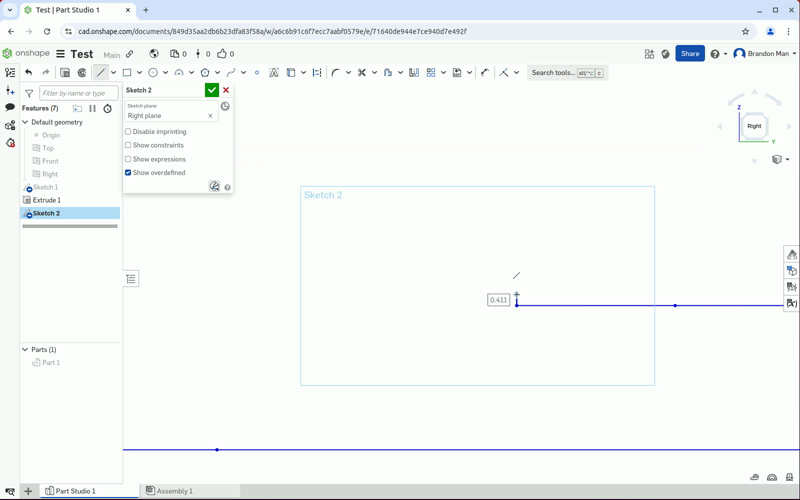
scroll(-6)
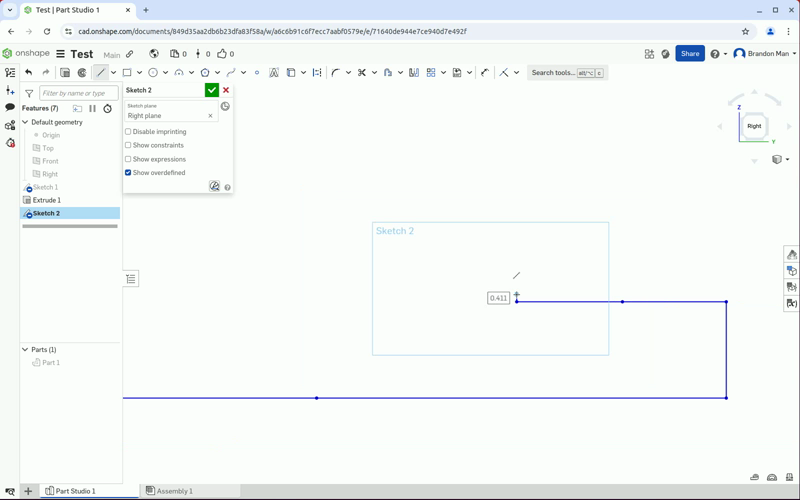
scroll(-6)
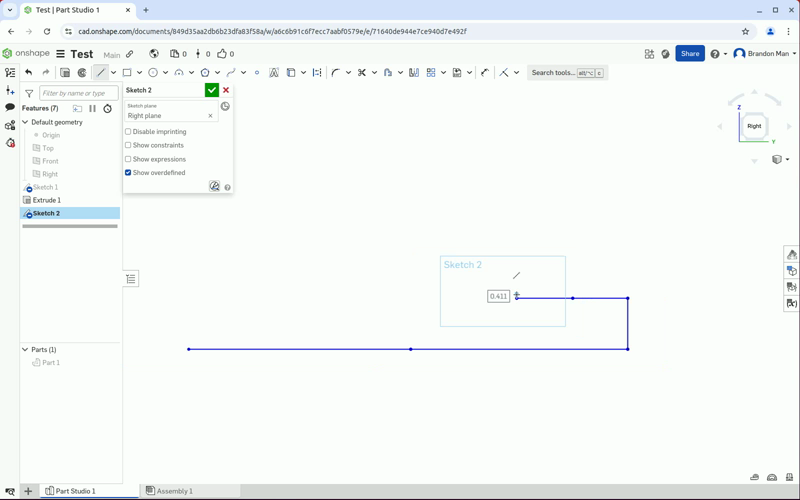
scroll(-6)
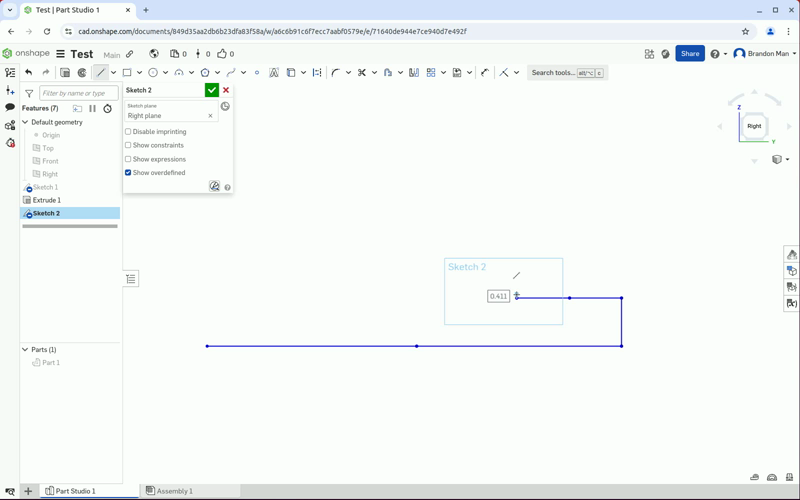
scroll(-6)
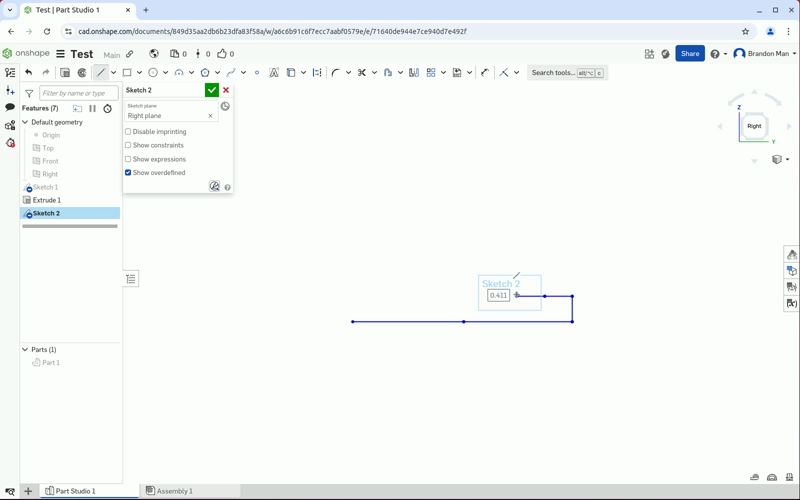
key_up(shift)
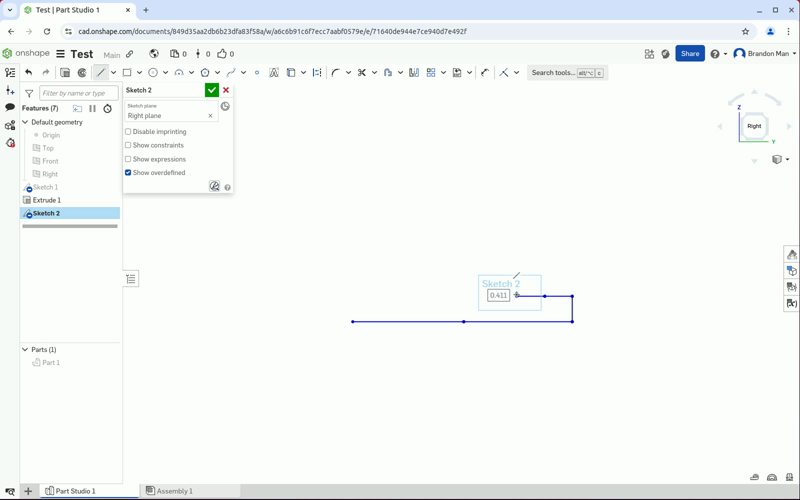
key_down(shift)
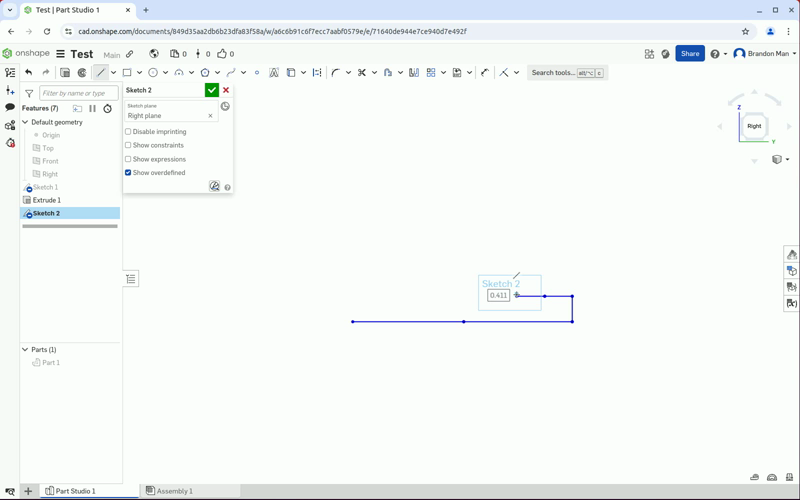
mouse_move(380, 294)
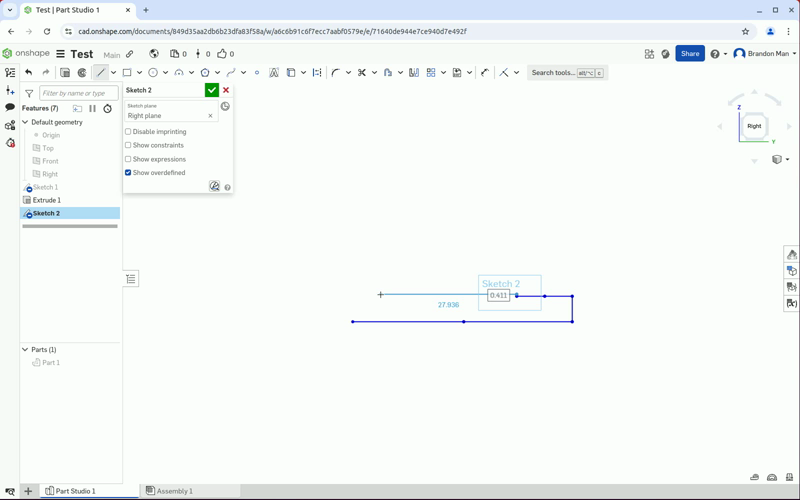
click(380, 294)
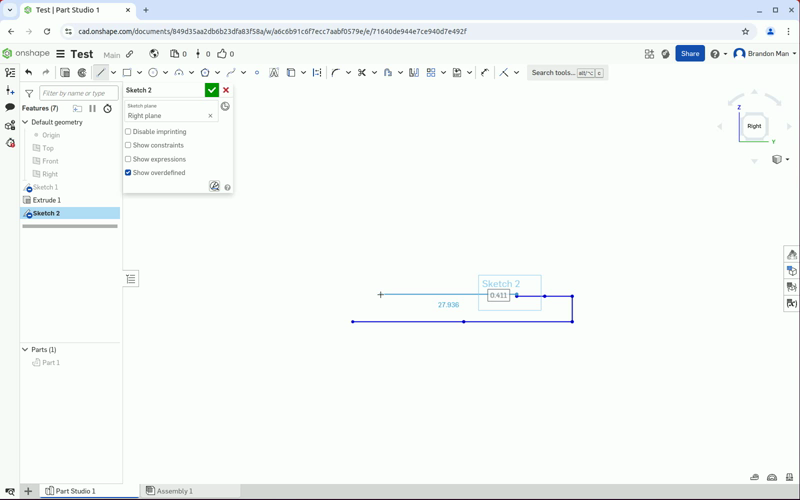
key_up(shift)
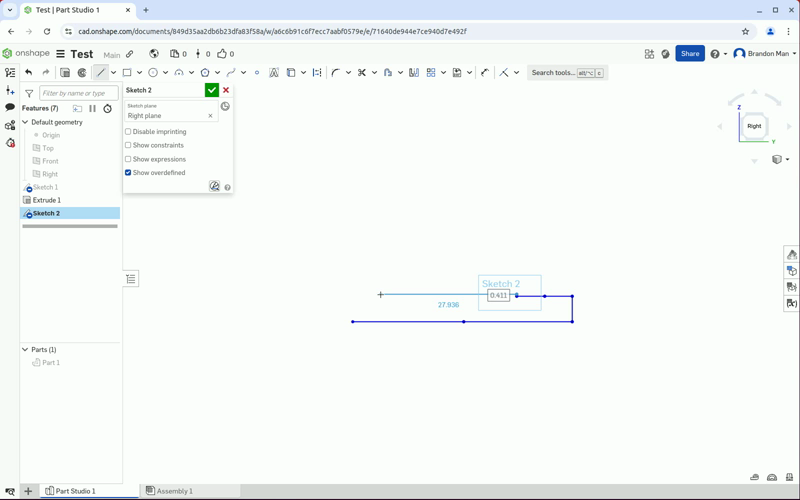
key_down(shift)
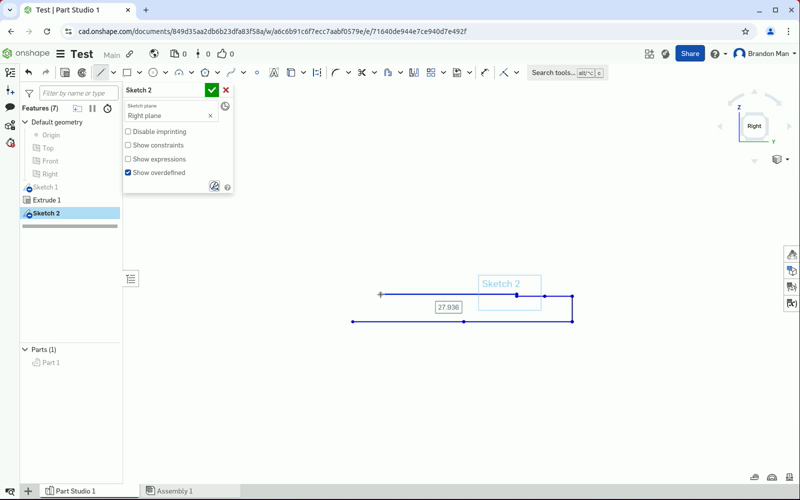
mouse_move(410, 294)
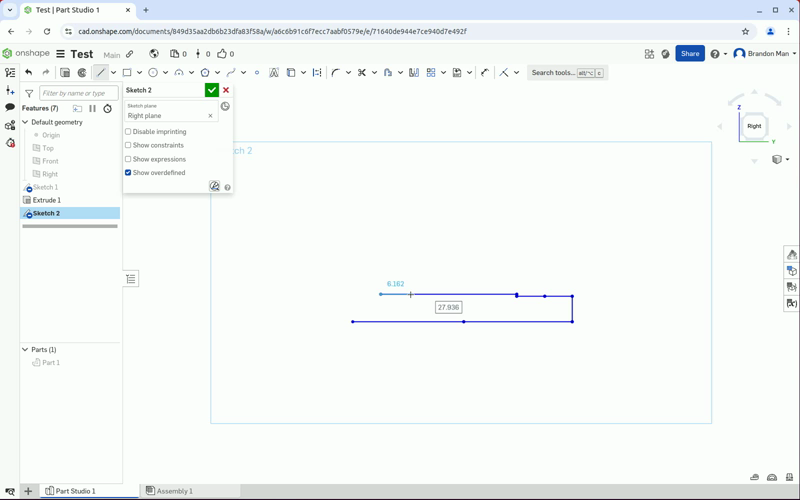
mouse_move(380, 296)
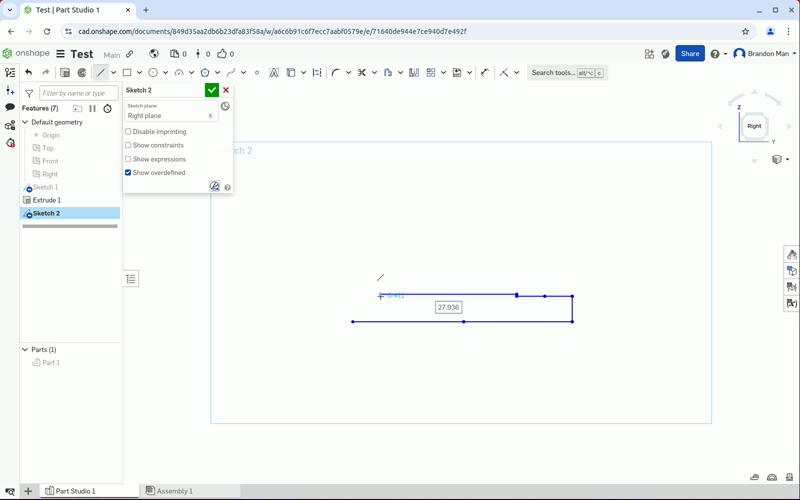
scroll(6)
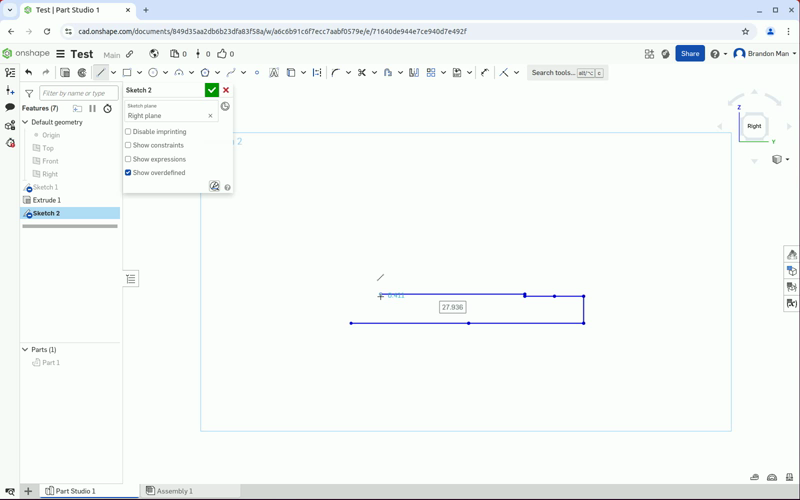
scroll(6)
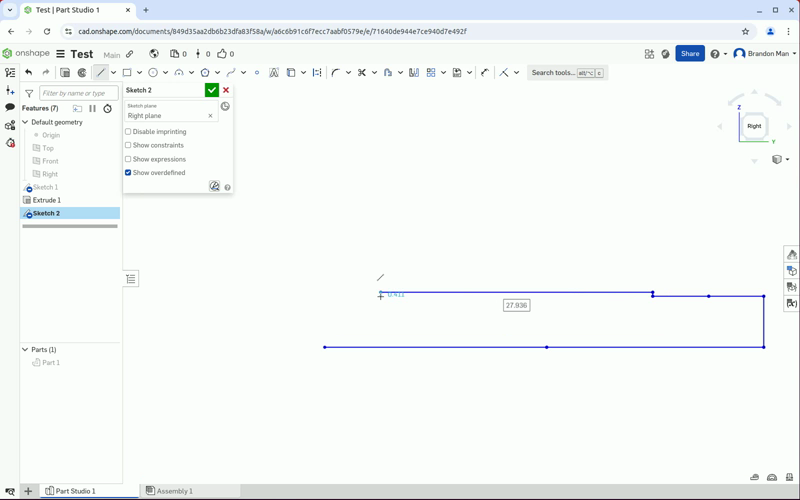
scroll(6)
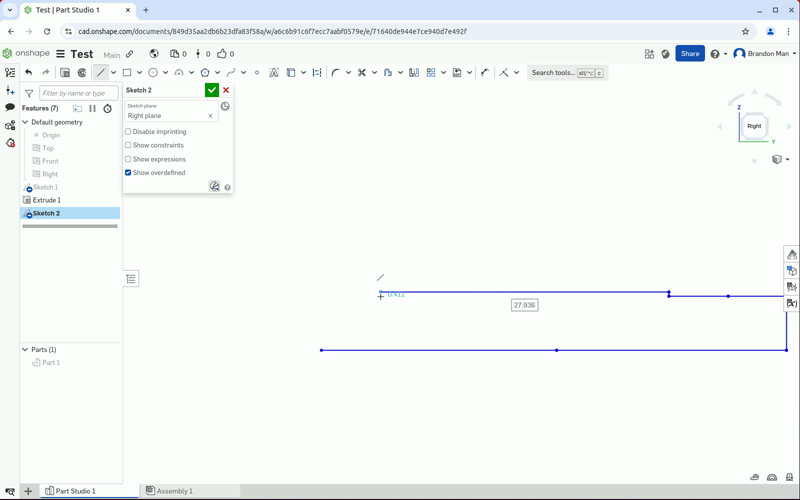
scroll(6)
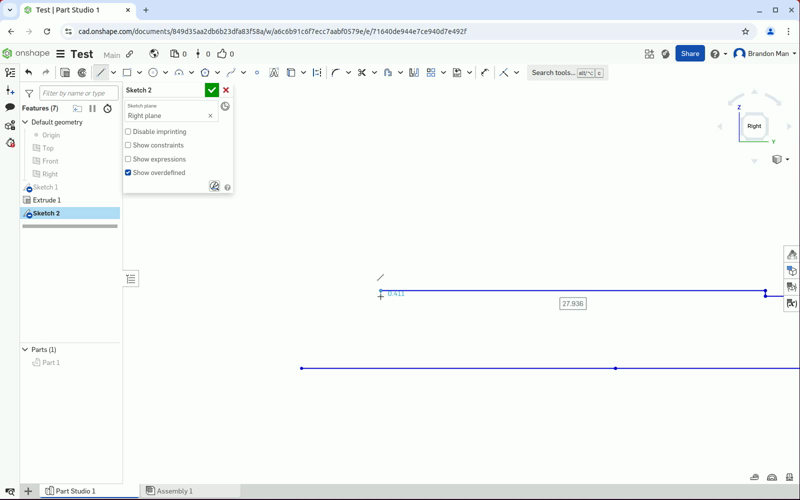
scroll(6)
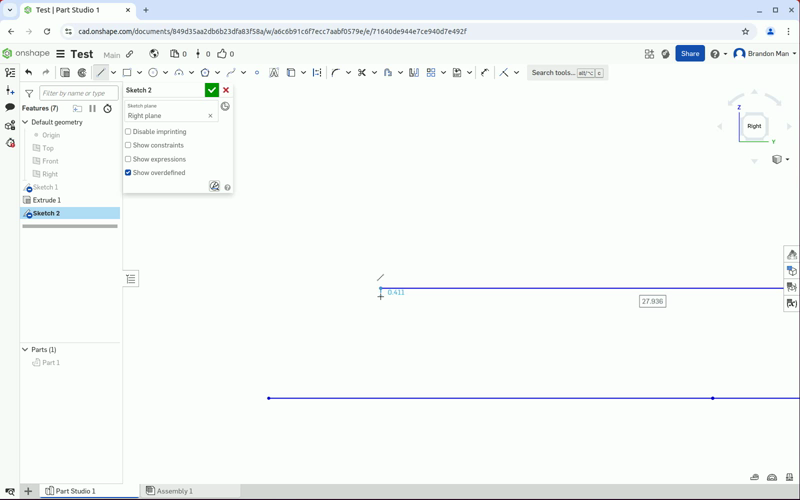
scroll(6)
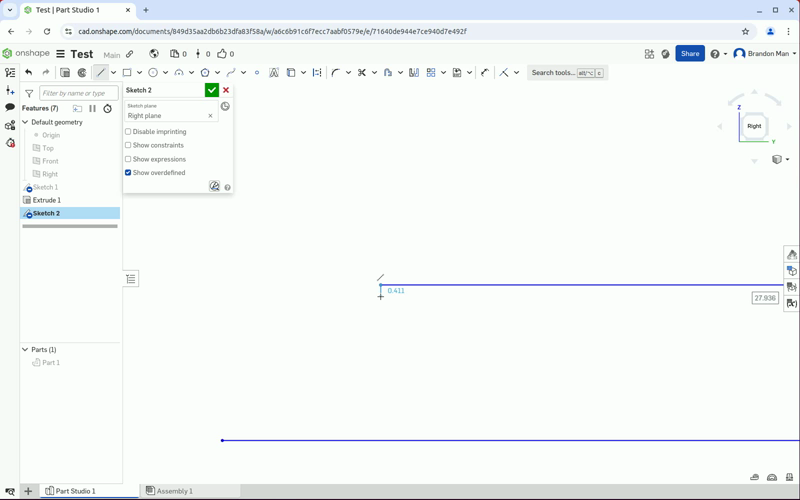
scroll(6)
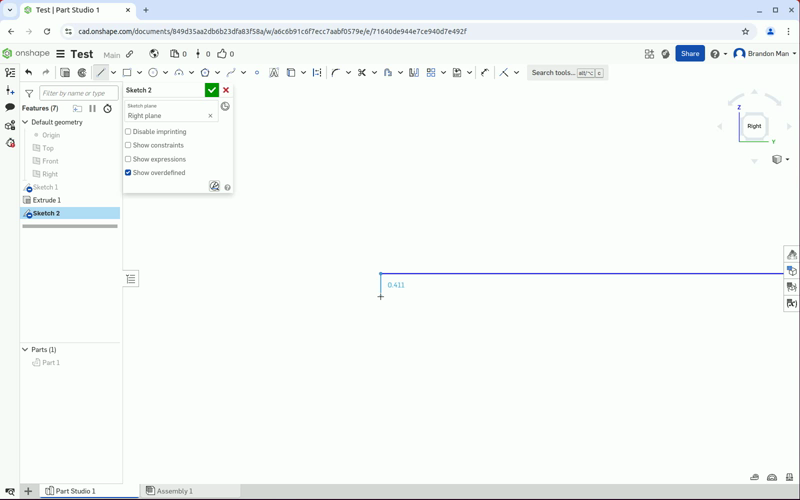
click(380, 296)
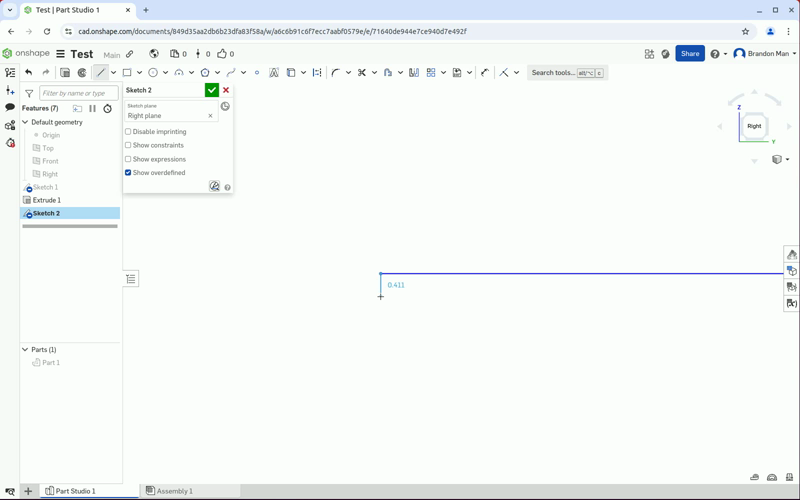
scroll(-6)
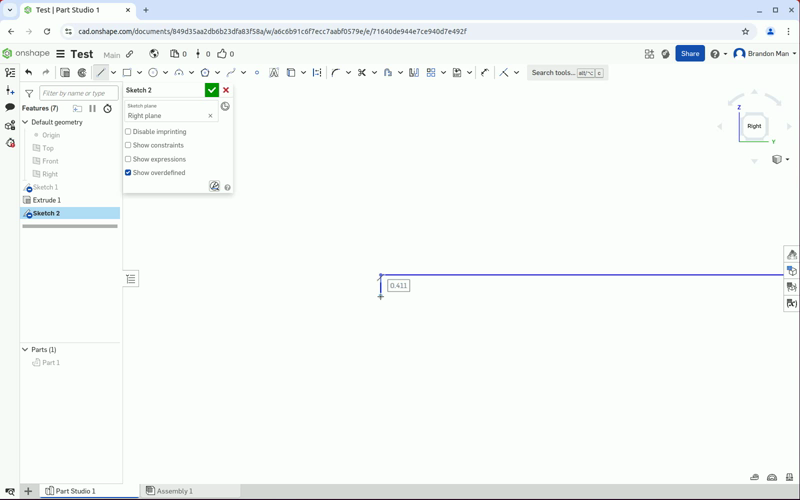
scroll(-6)
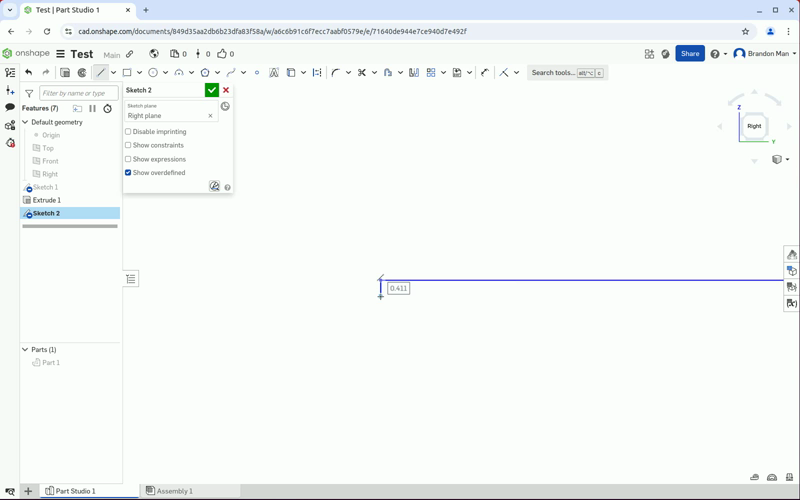
scroll(-6)
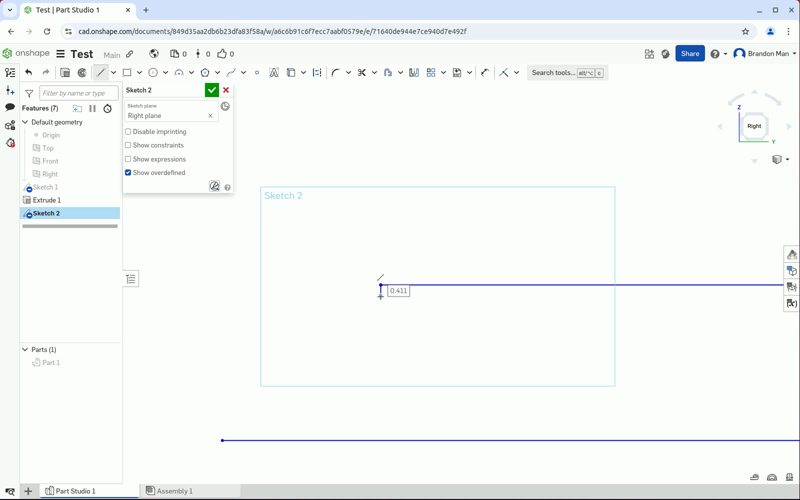
scroll(-6)
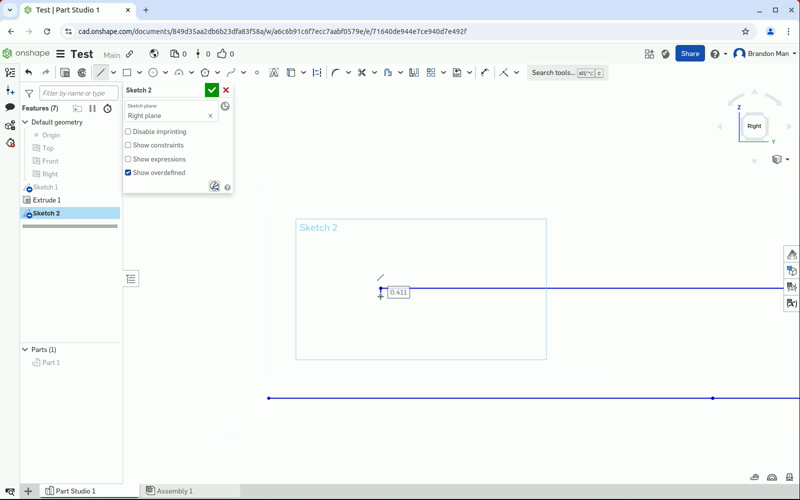
scroll(-6)
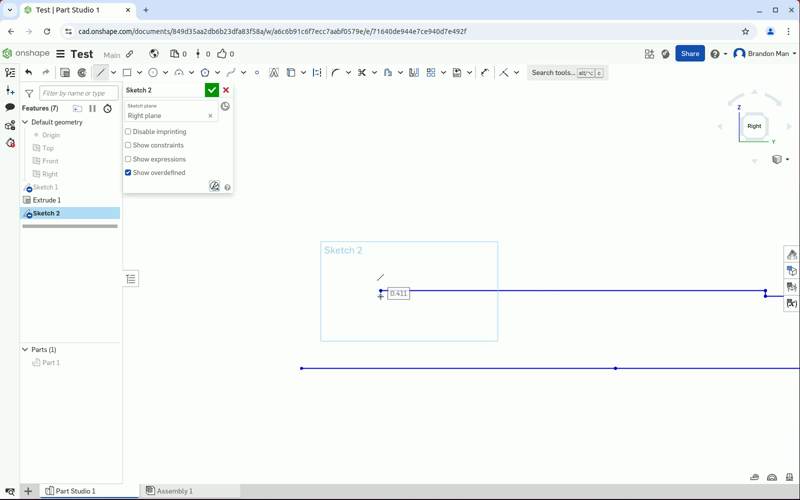
scroll(-6)
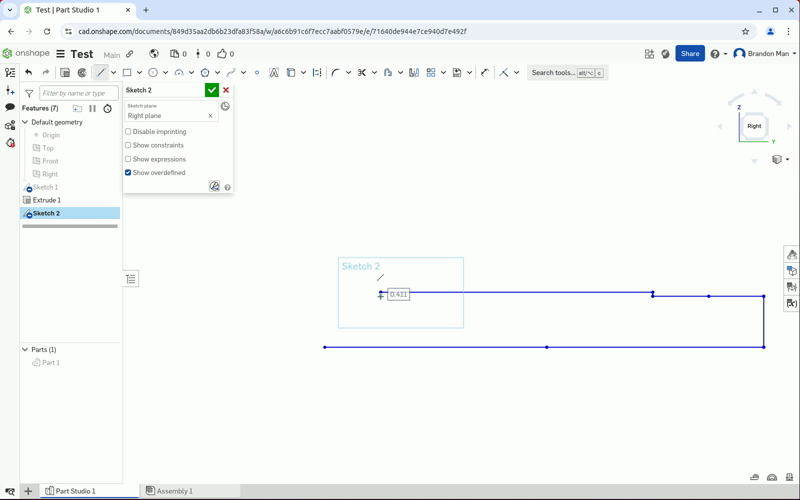
scroll(-6)
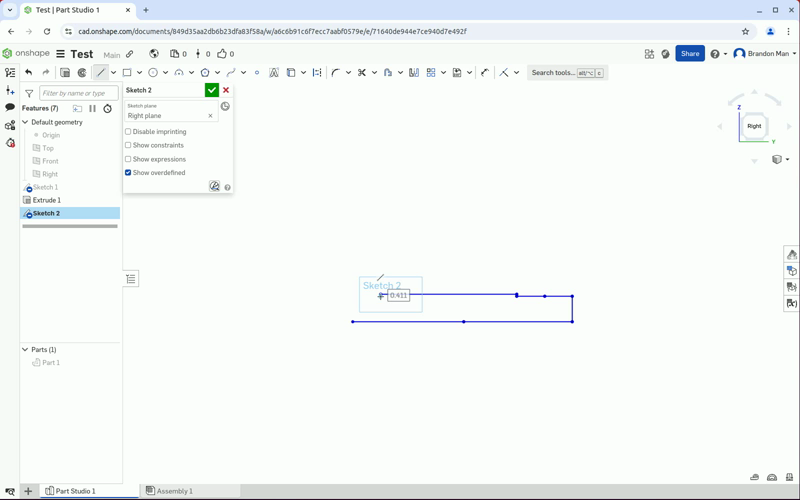
key_up(shift)
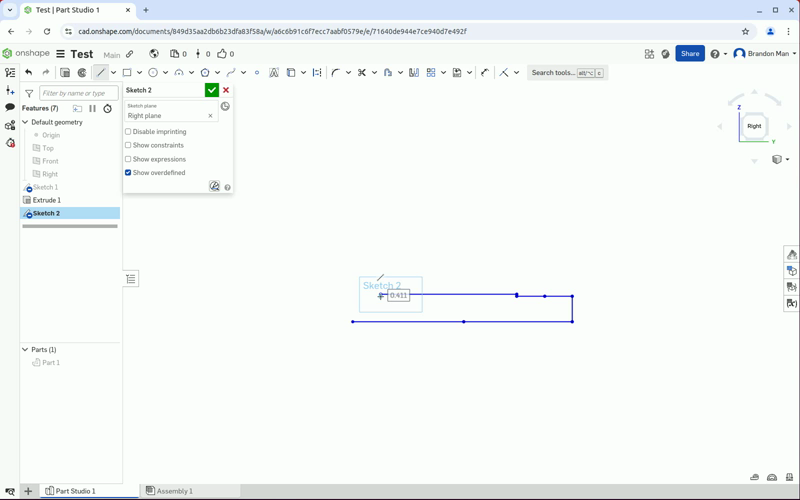
key_down(shift)
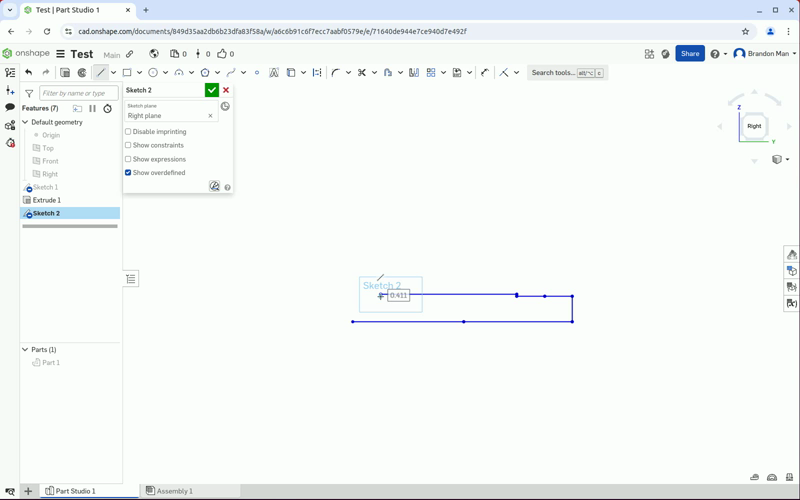
mouse_move(410, 296)
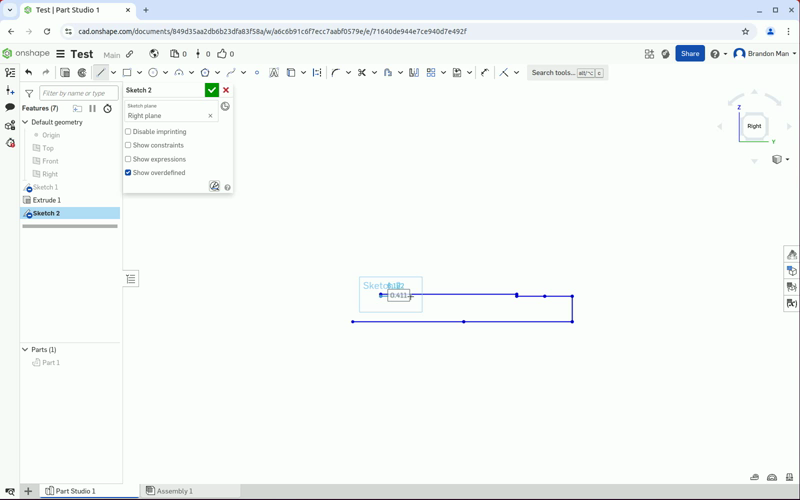
mouse_move(352, 296)
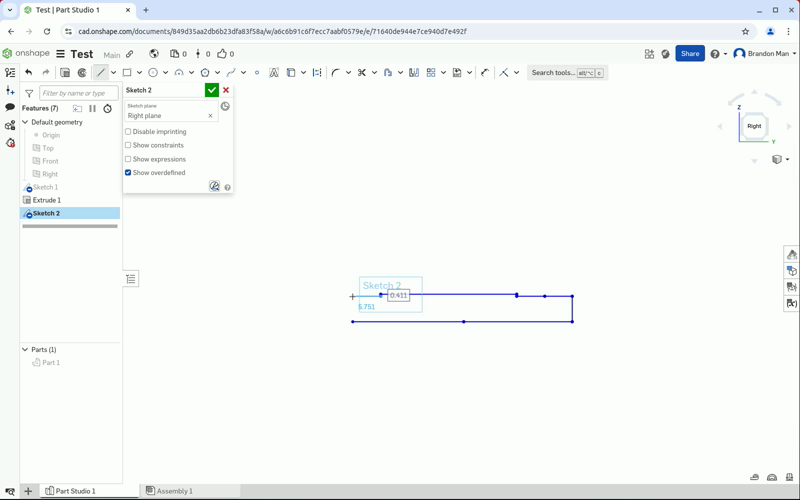
click(352, 296)
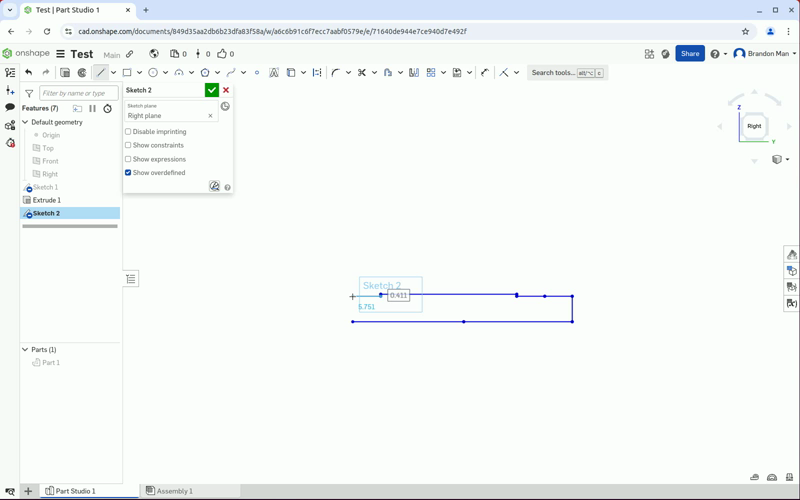
key_up(shift)
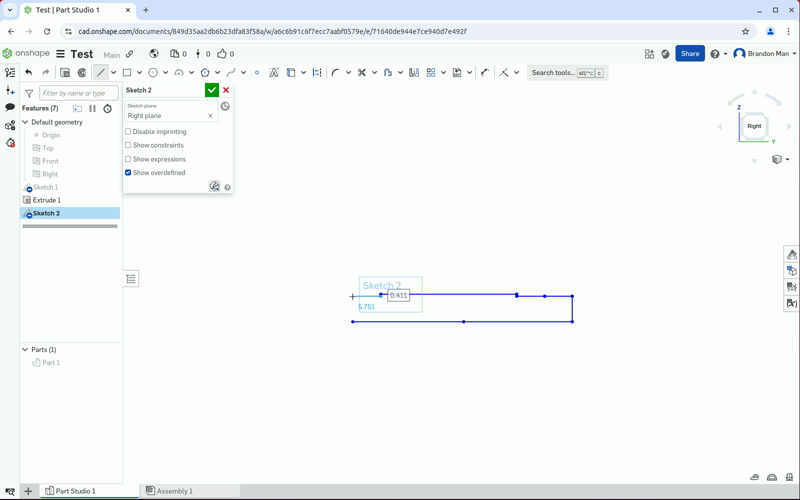
mouse_move(382, 296)
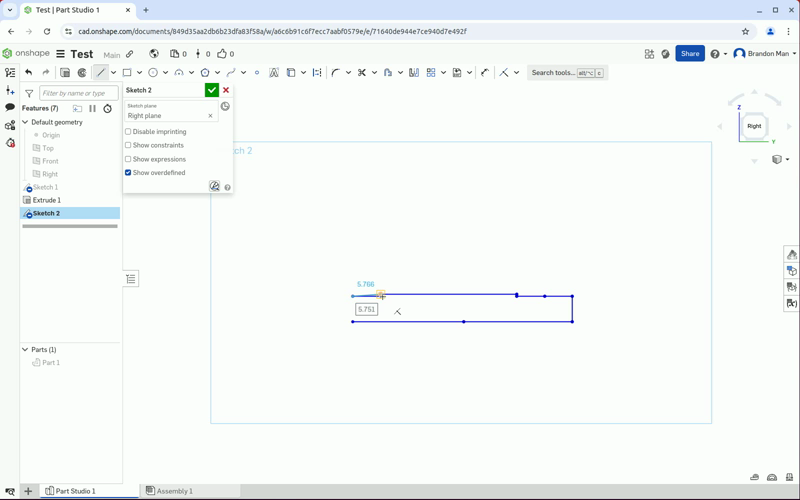
key_down(shift)
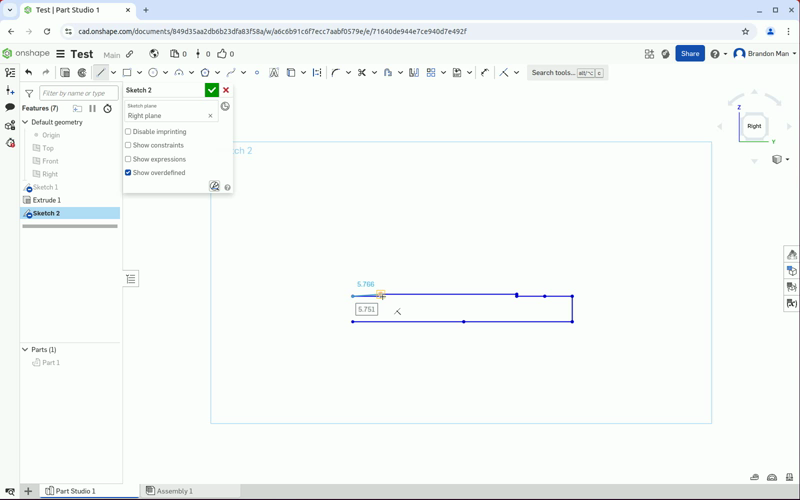
mouse_move(352, 321)
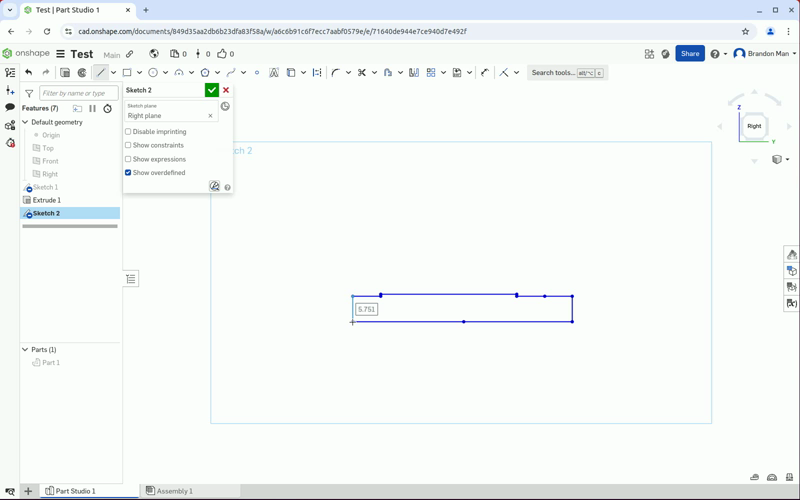
key_up(shift)
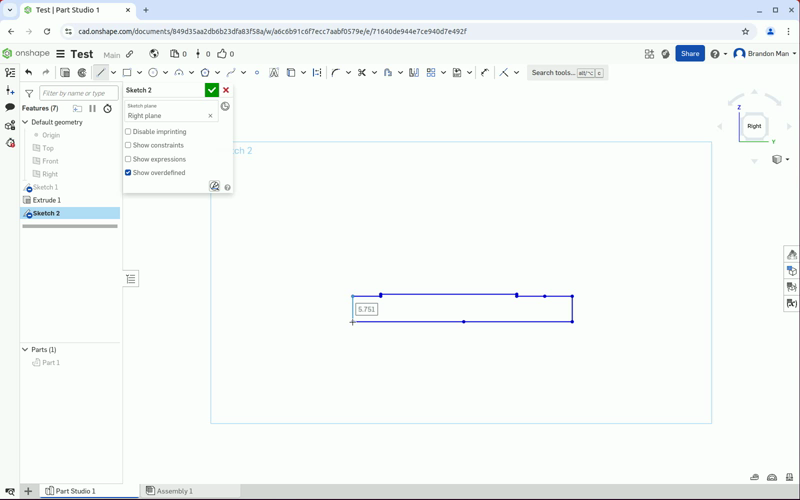
click(352, 321)
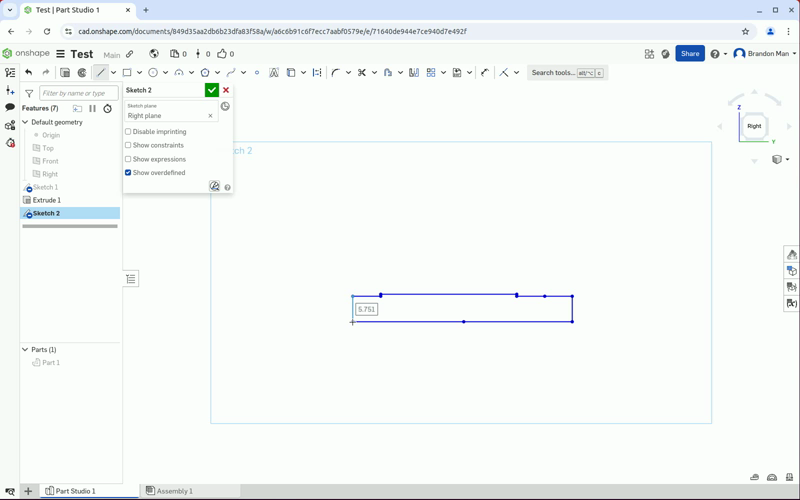
key(esc)
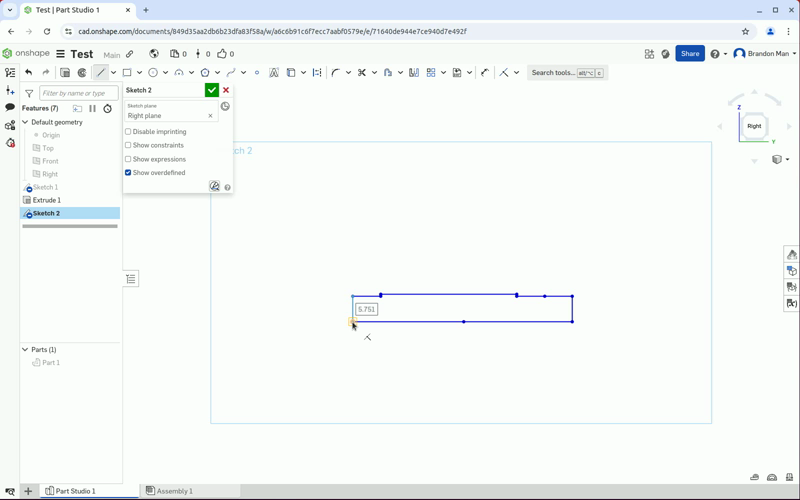
mouse_move(518, 315)
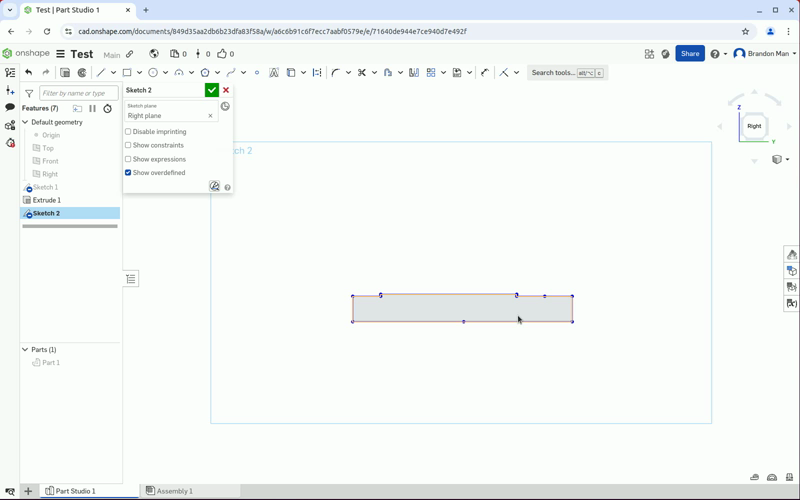
click(518, 315)
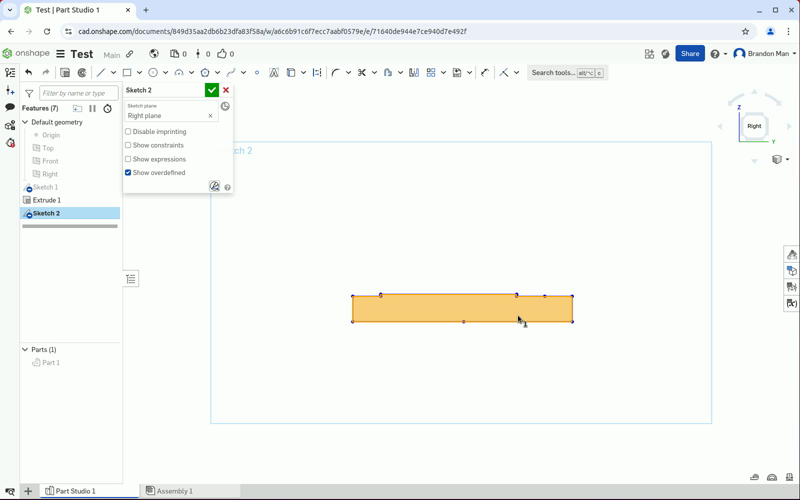
mouse_move(73, 352)
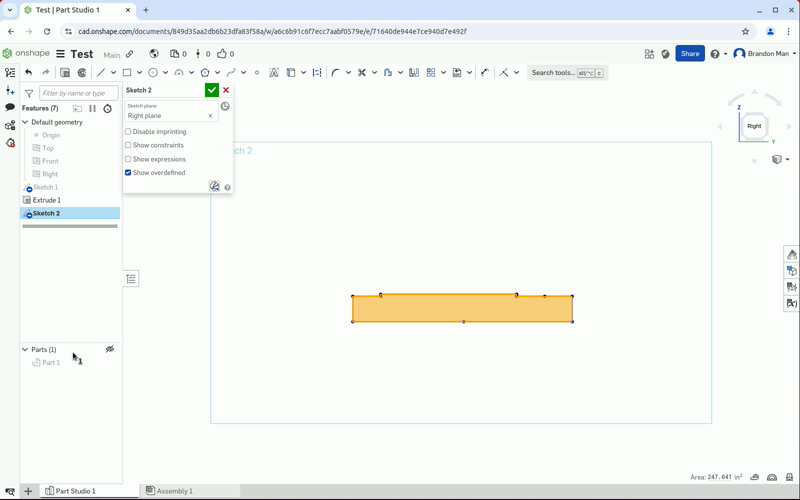
key(shift+y)
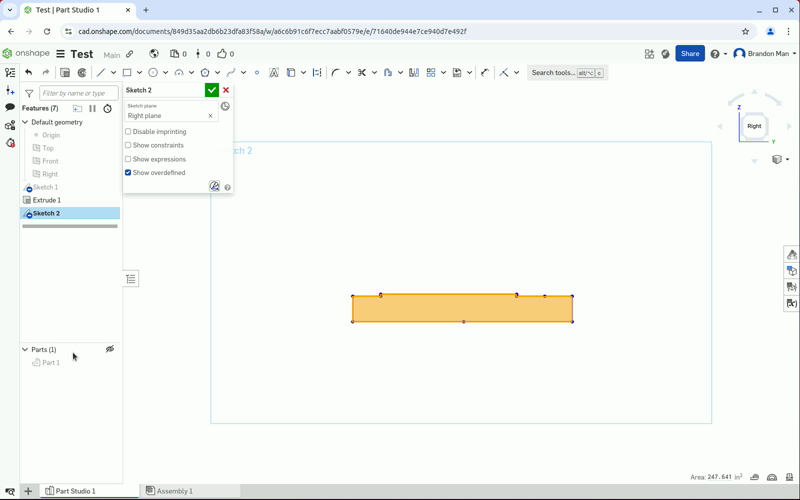
key(shift+e)
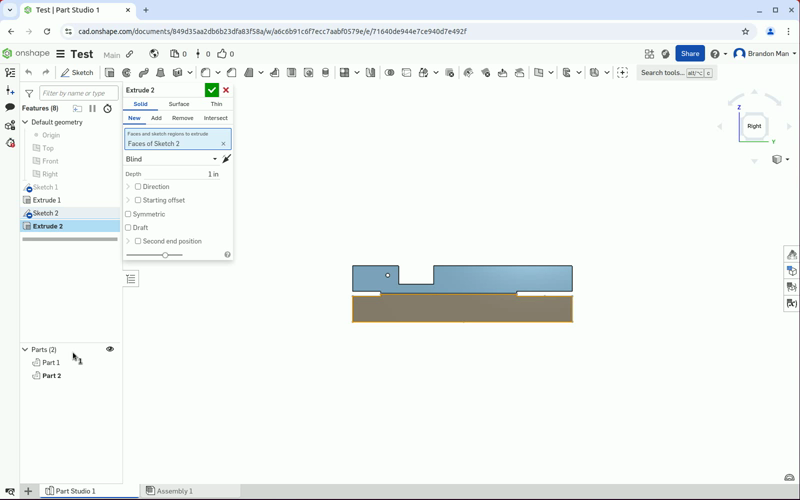
mouse_move(143, 106)
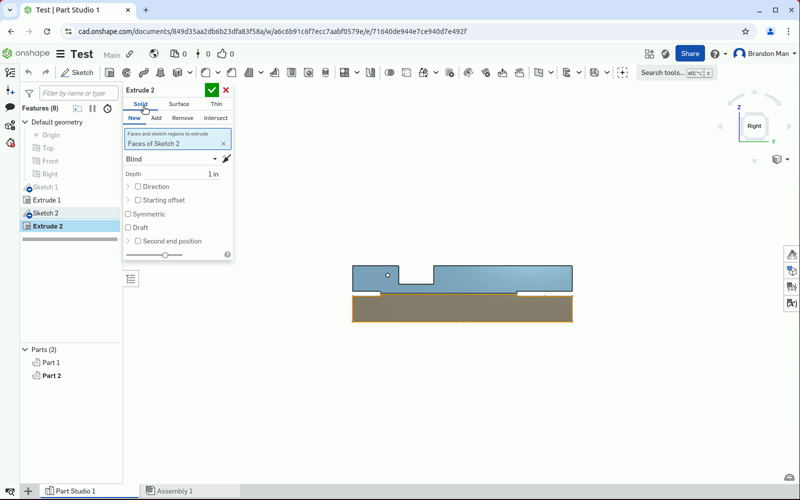
click(143, 106)
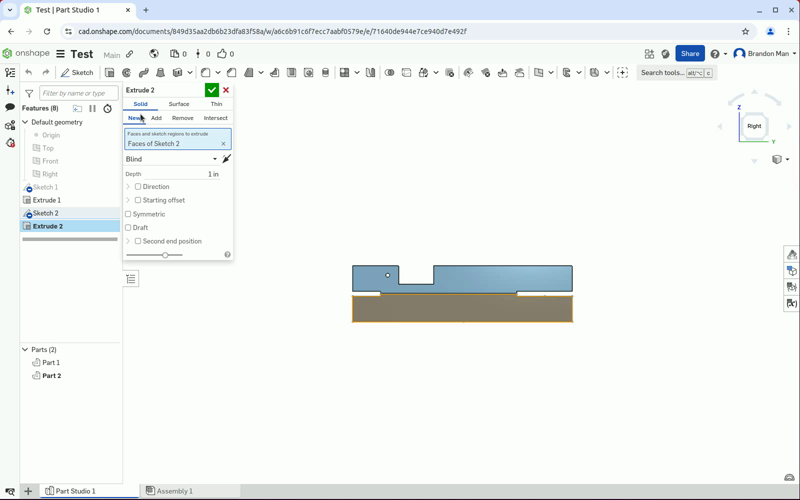
mouse_move(137, 120)
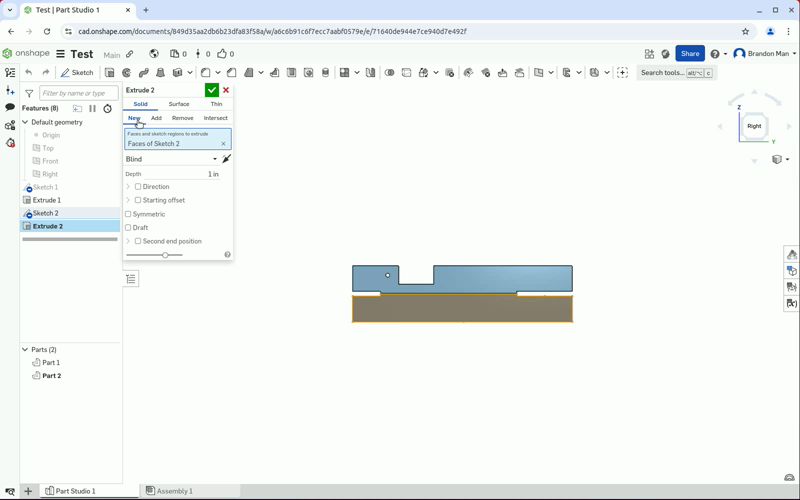
click(137, 120)
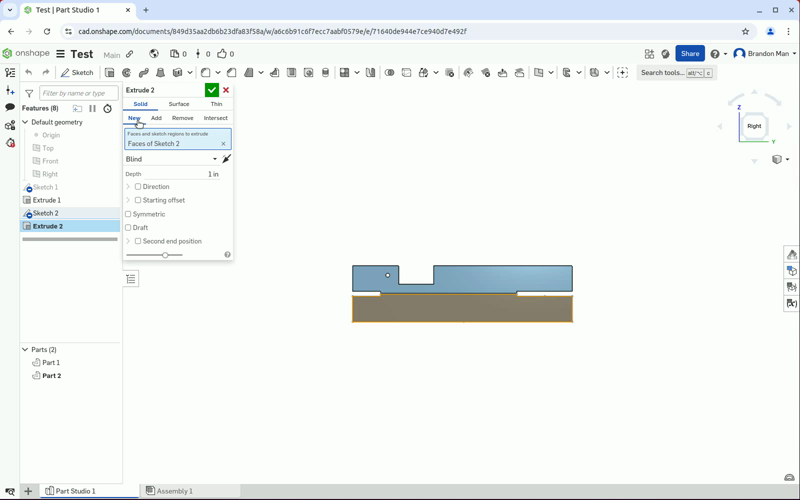
key(tab, 4)
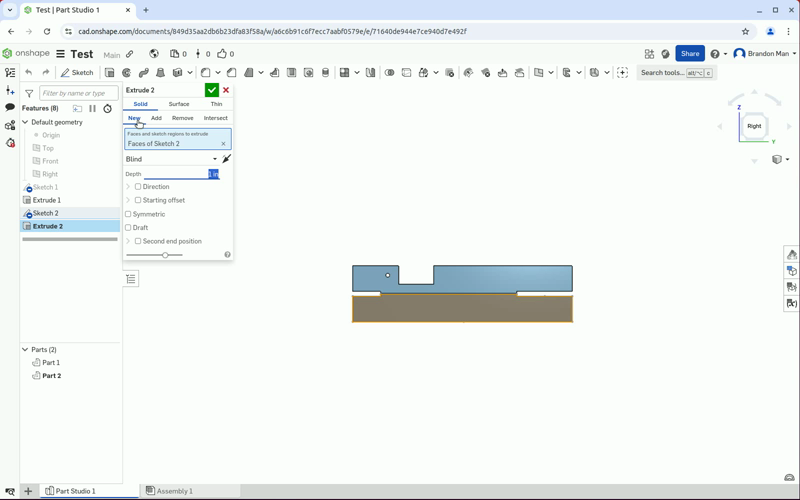
text(0.963)
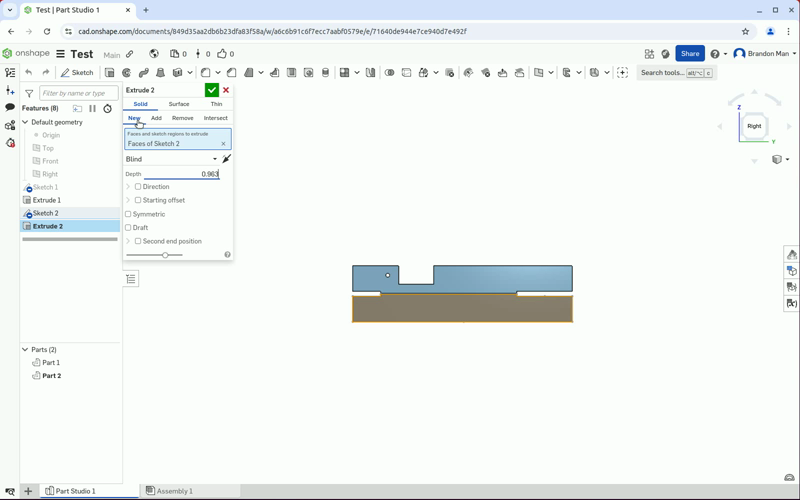
key(enter)
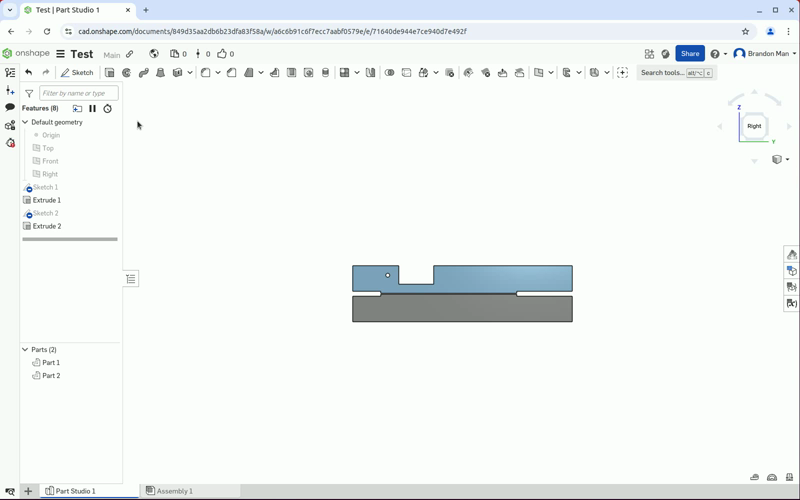
key(shift+h)
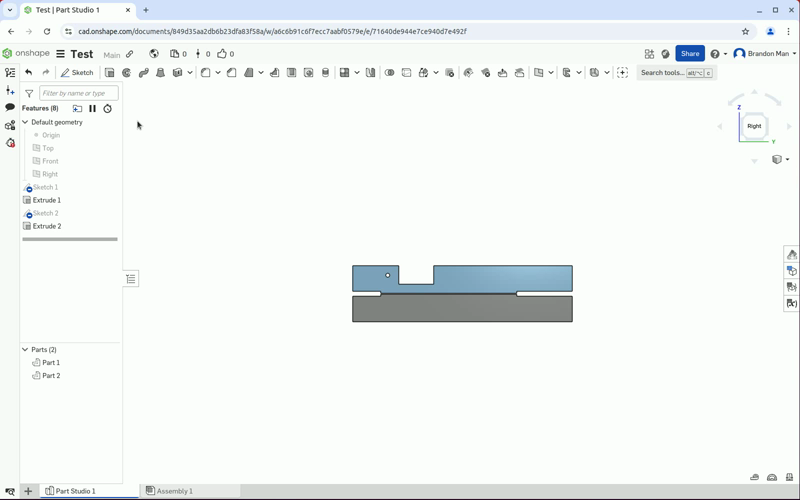
key(shift+h)
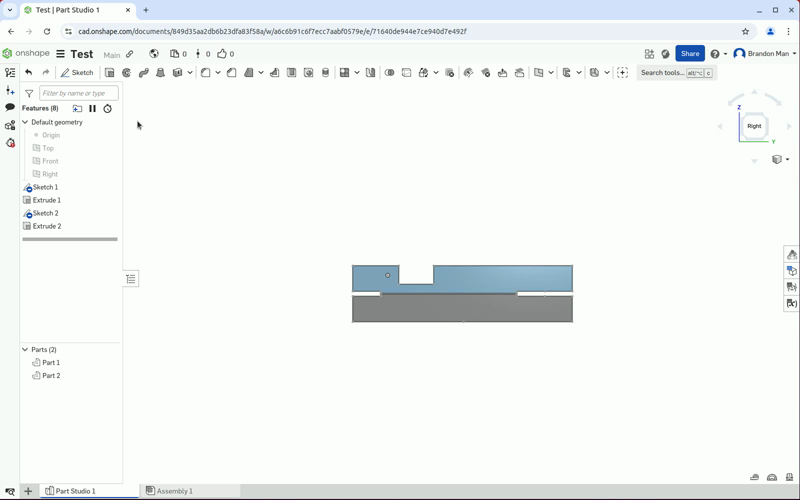
key(shift+7)
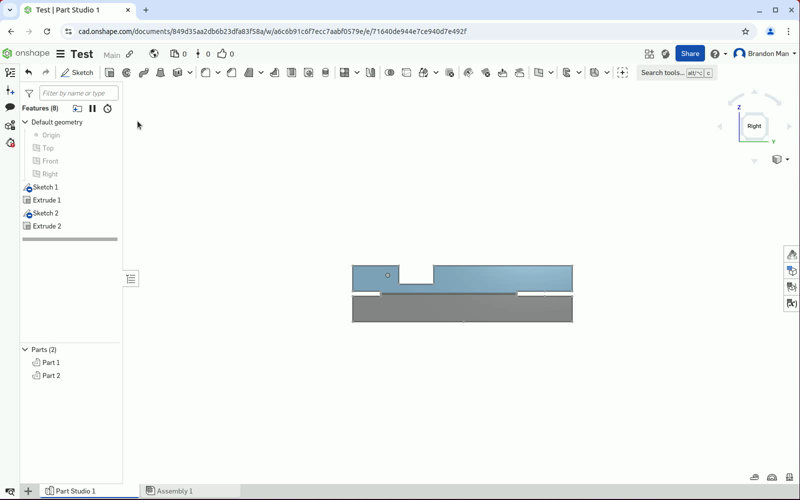
key(right, 2)
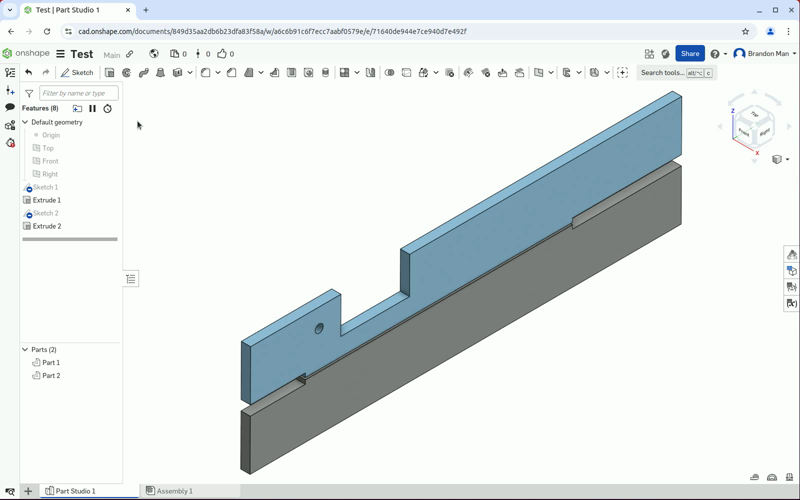
key(down, 2)
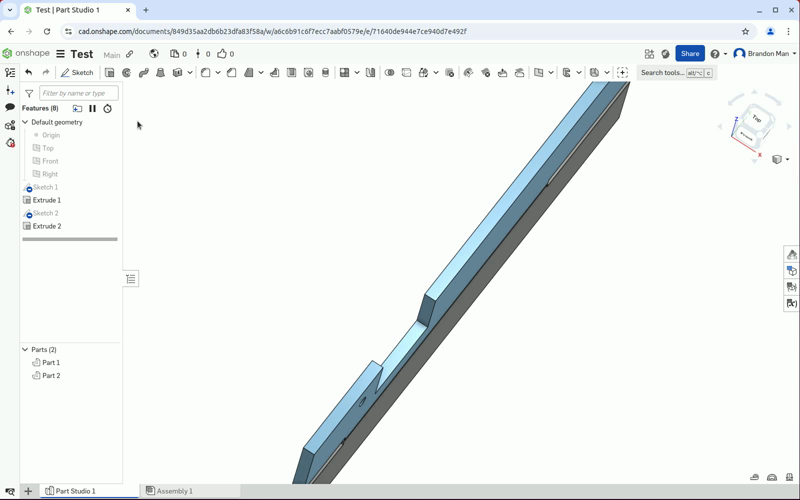
key(up, 2)
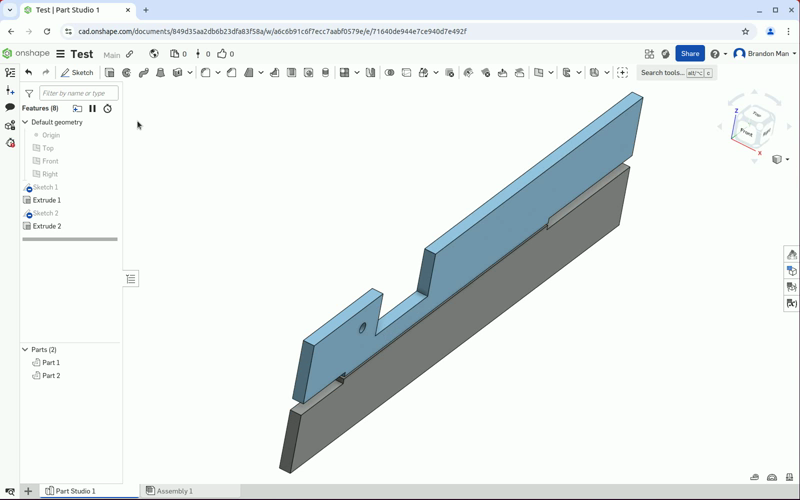
key(left, 2)
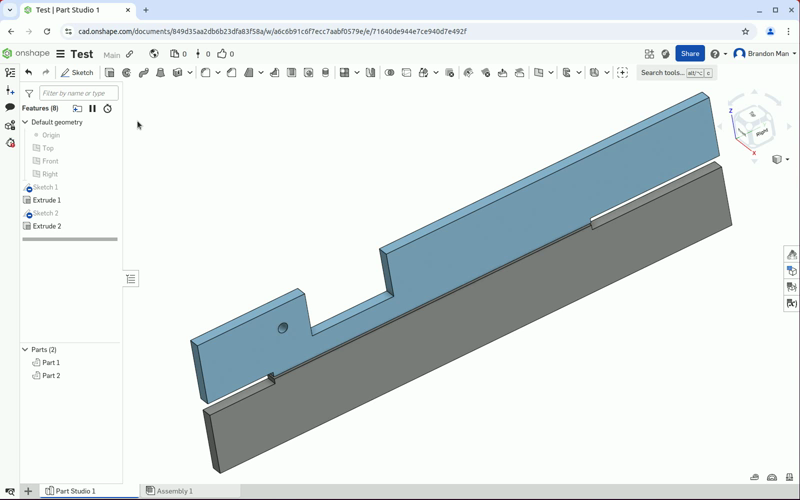
mouse_move(73, 189)
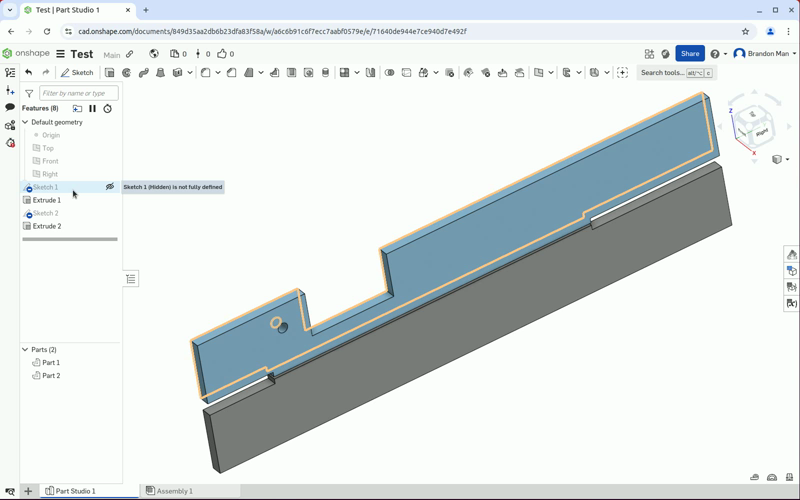
click(73, 189)